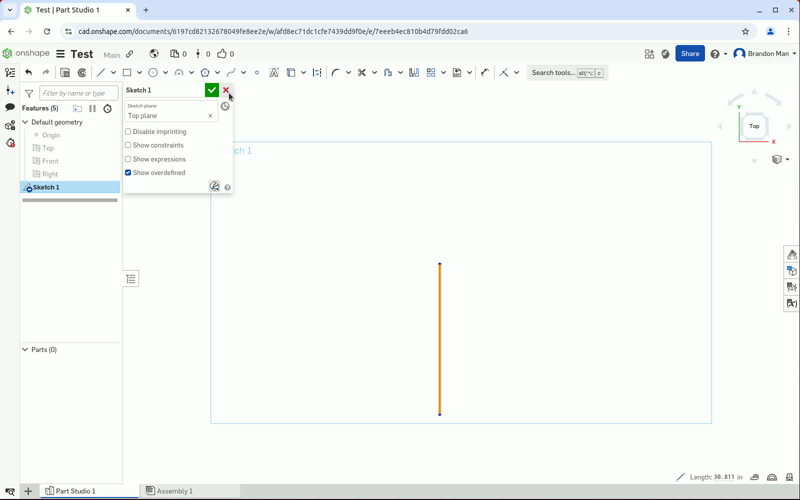
key(shift+h)
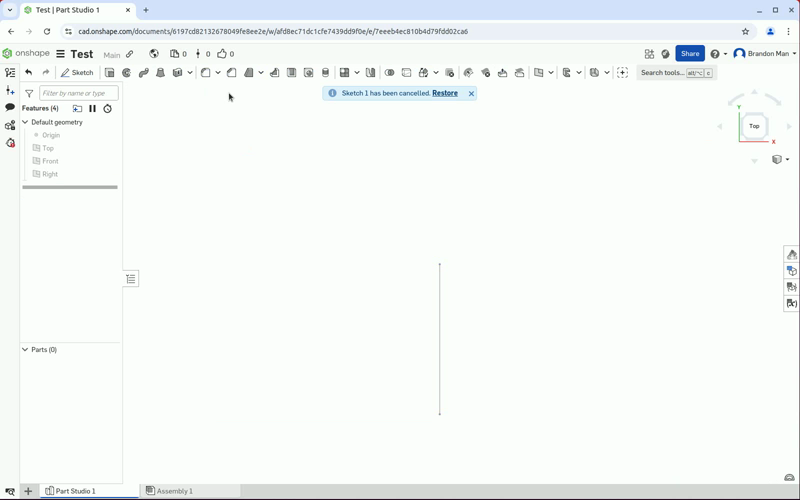
mouse_move(73, 352)
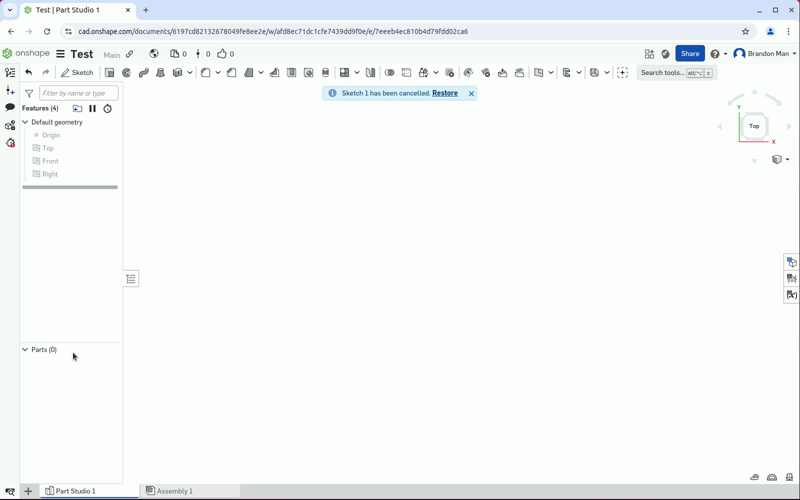
key(y)
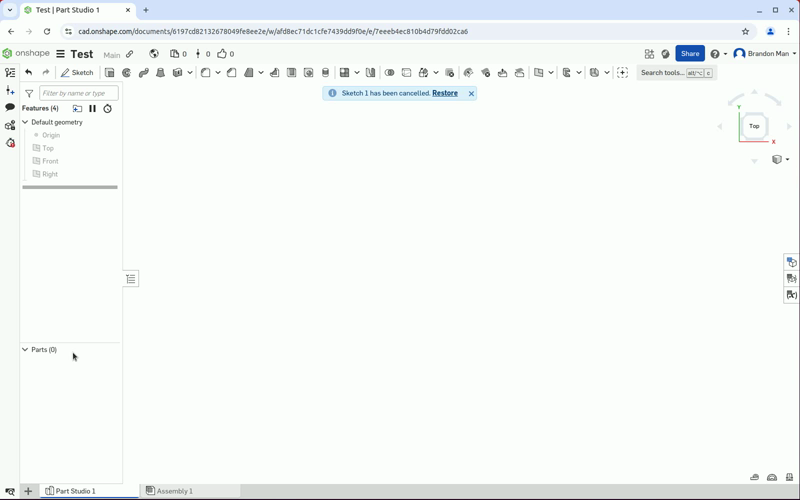
key(shift+p)
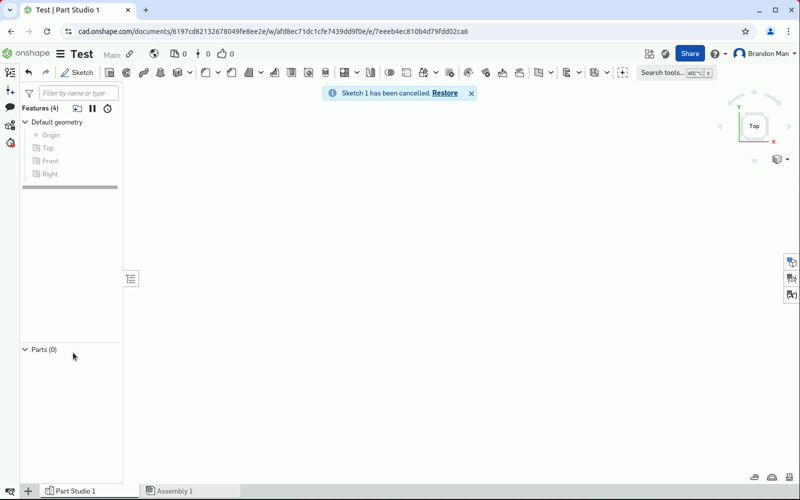
key(space)
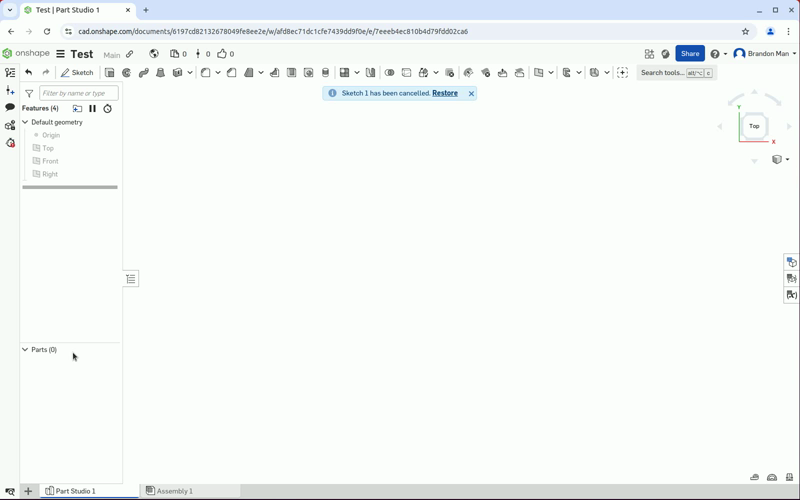
key_down(shift)
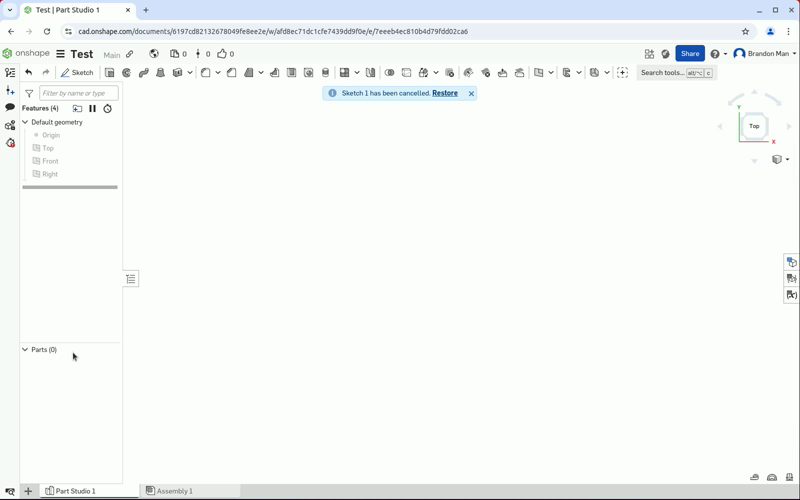
key(up)
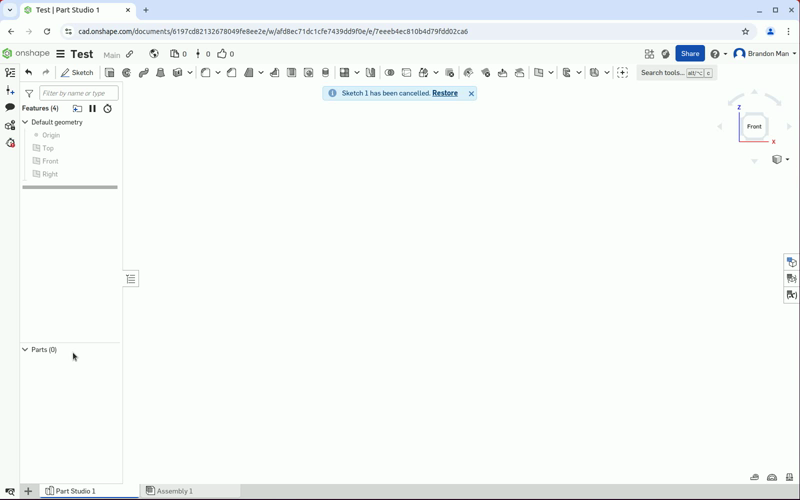
key_up(shift)
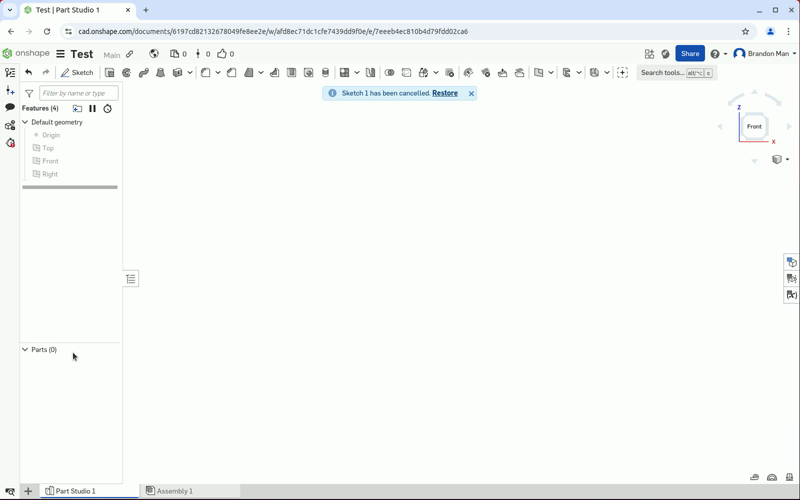
key(space)
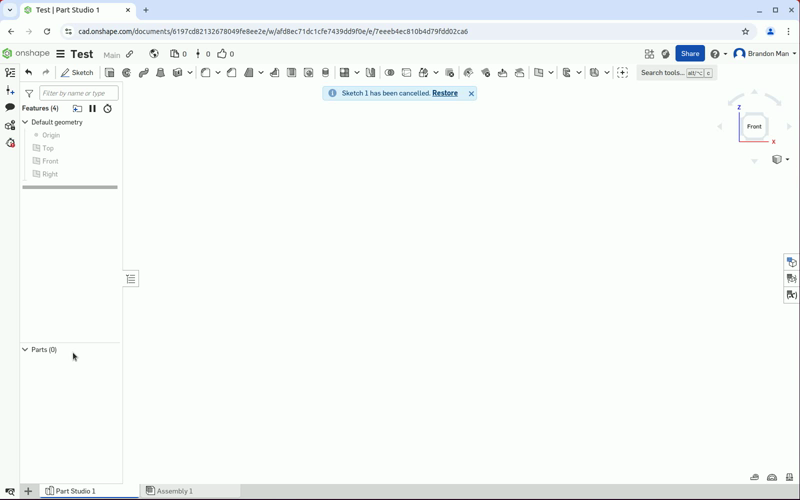
key_down(shift)
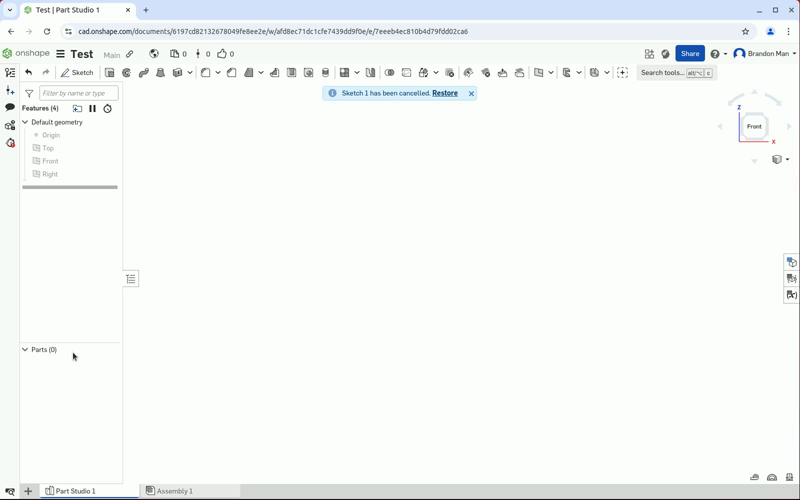
key(left)
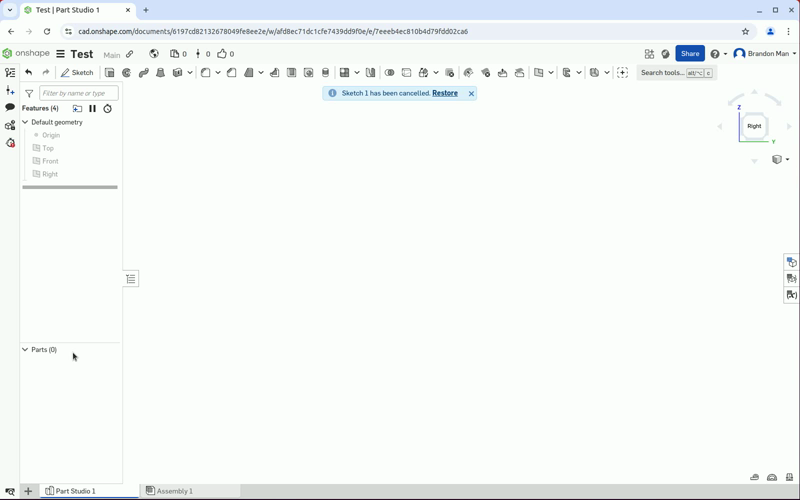
key_up(shift)
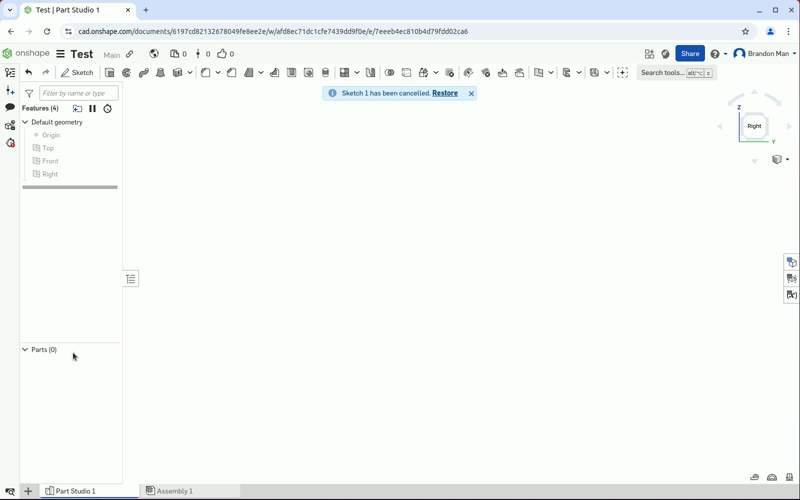
mouse_move(73, 352)
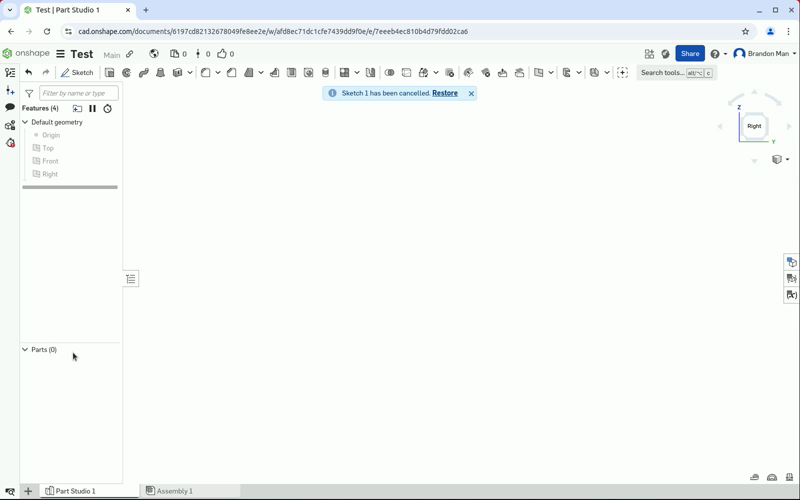
key(shift+y)
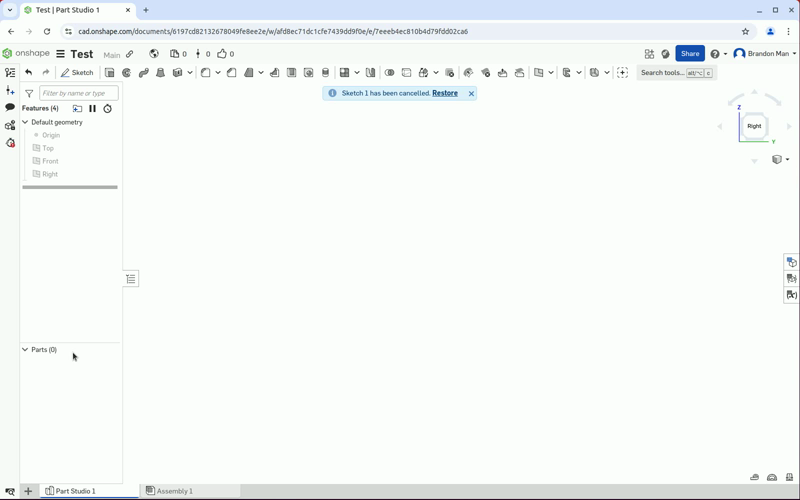
key(shift+s)
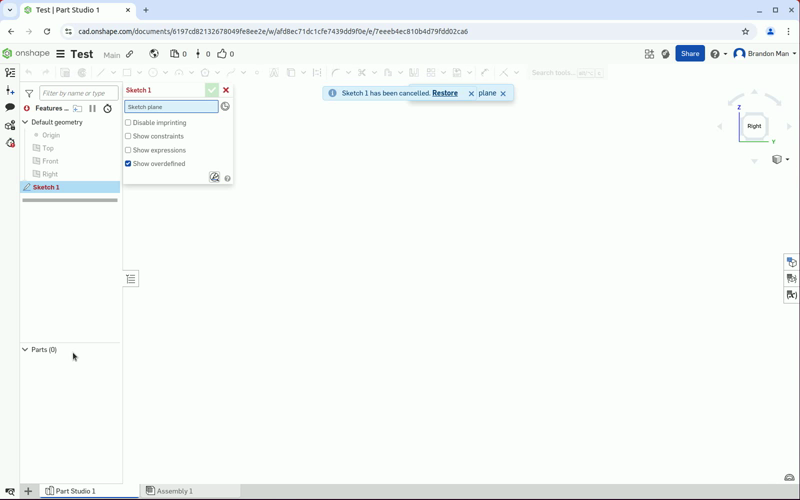
mouse_move(73, 176)
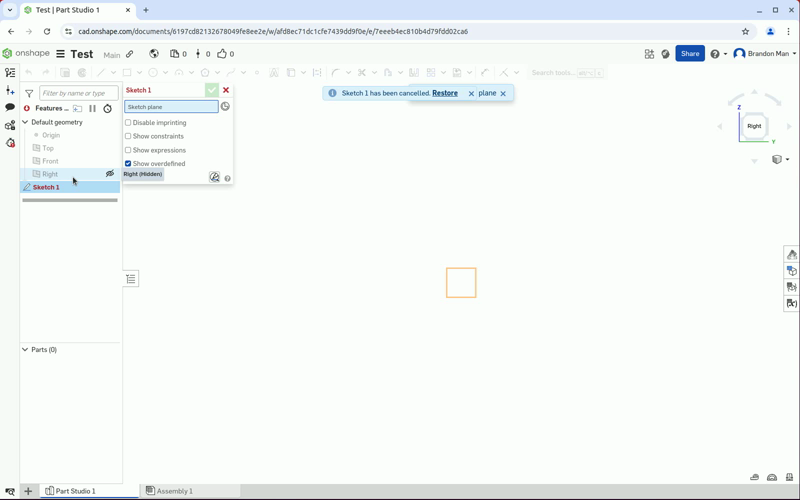
click(73, 176)
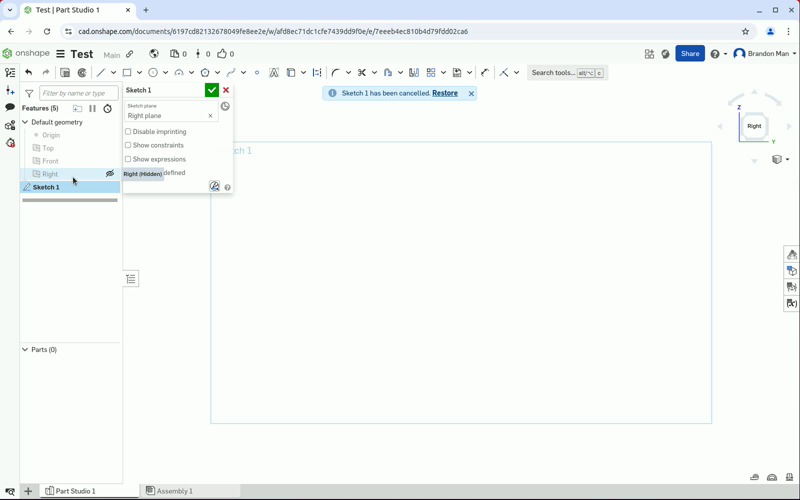
mouse_move(73, 352)
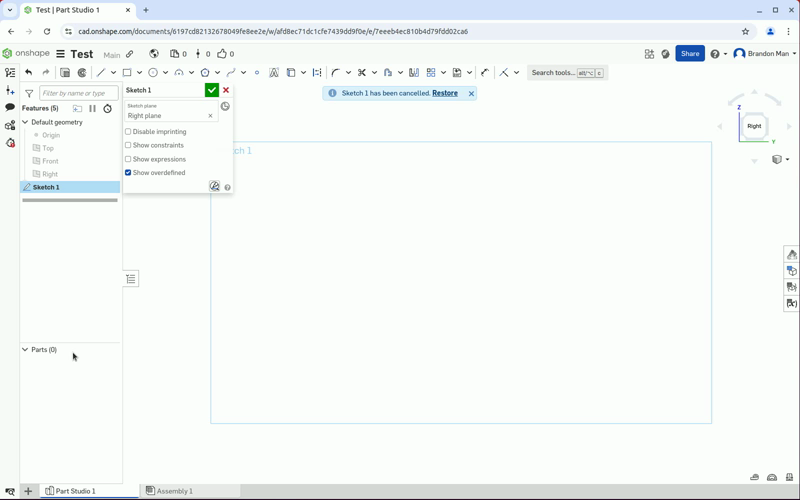
key(y)
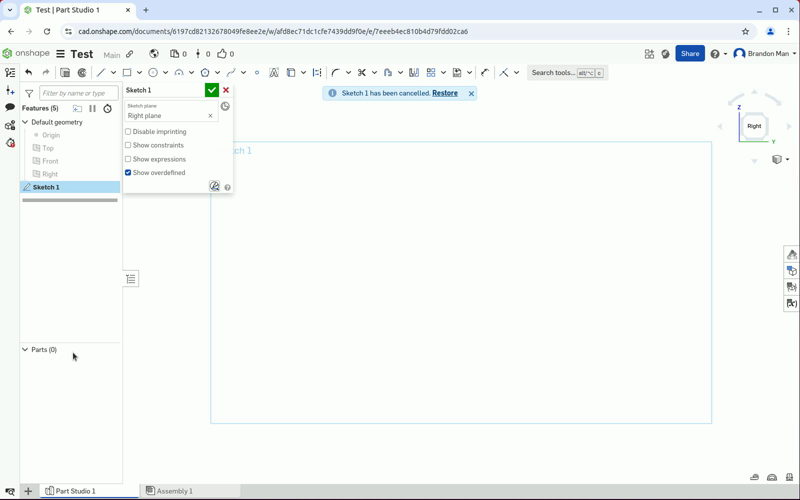
key(l)
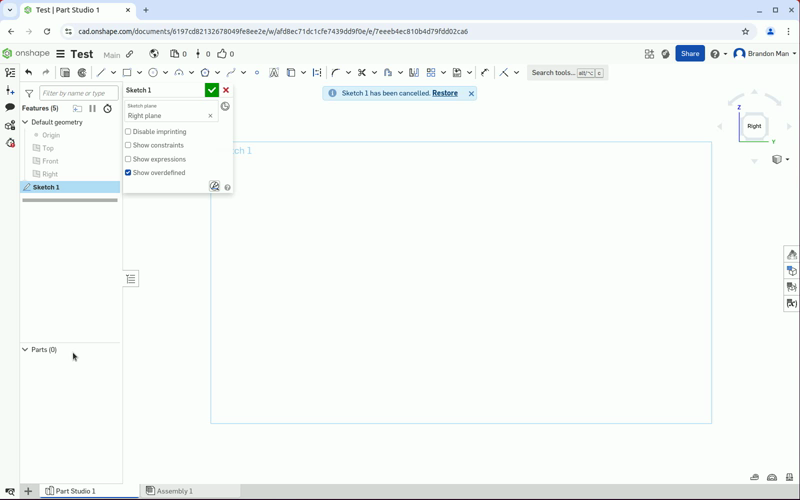
key_down(shift)
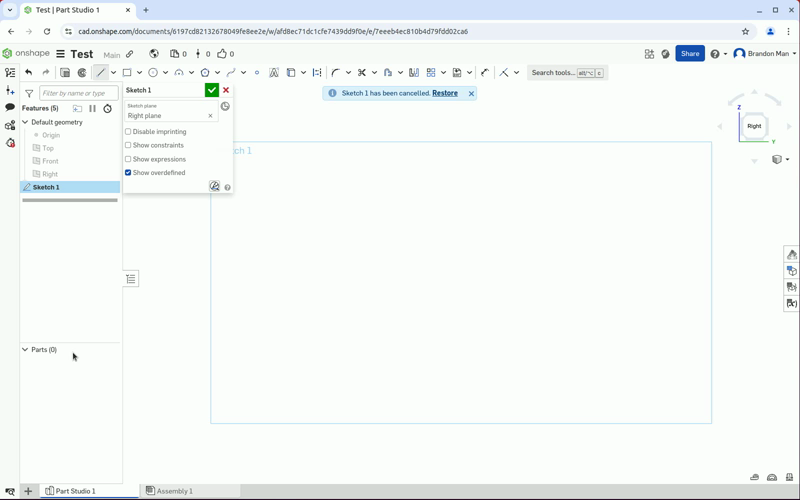
mouse_move(348, 209)
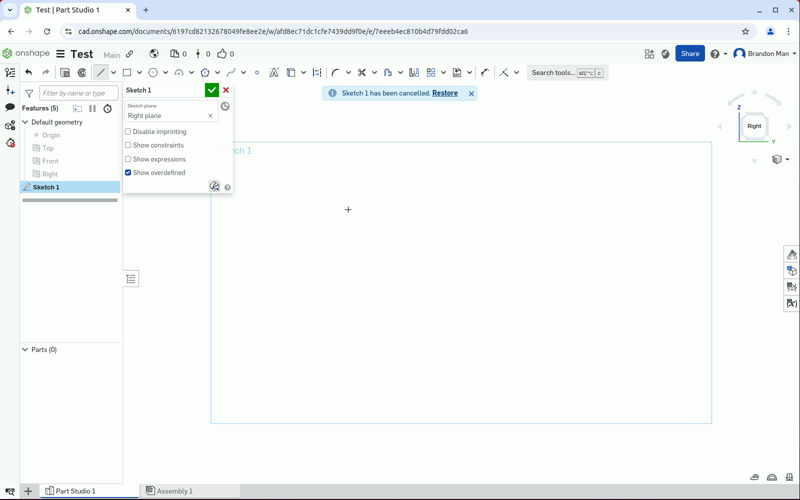
click(348, 209)
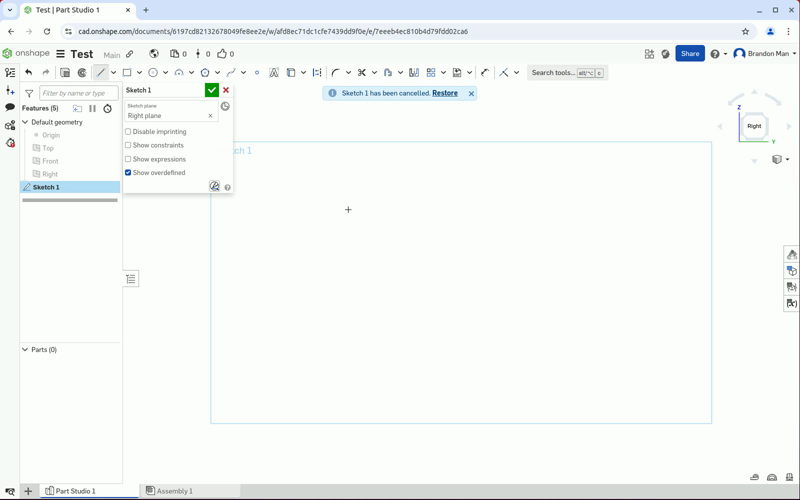
key_up(shift)
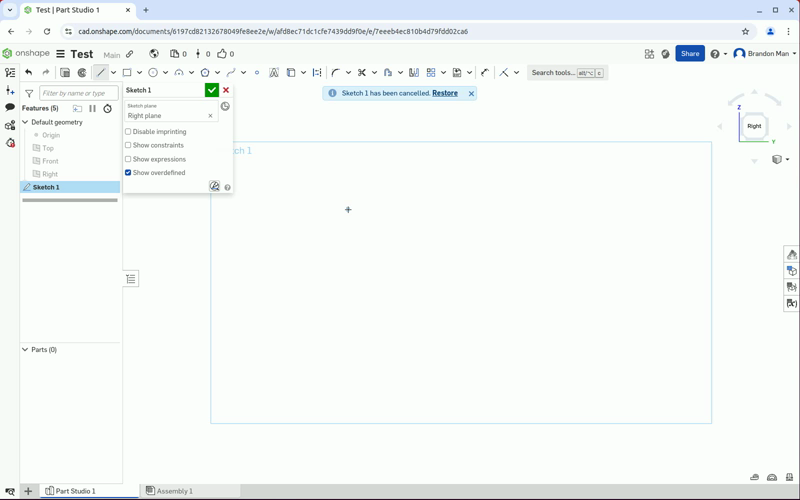
key_down(shift)
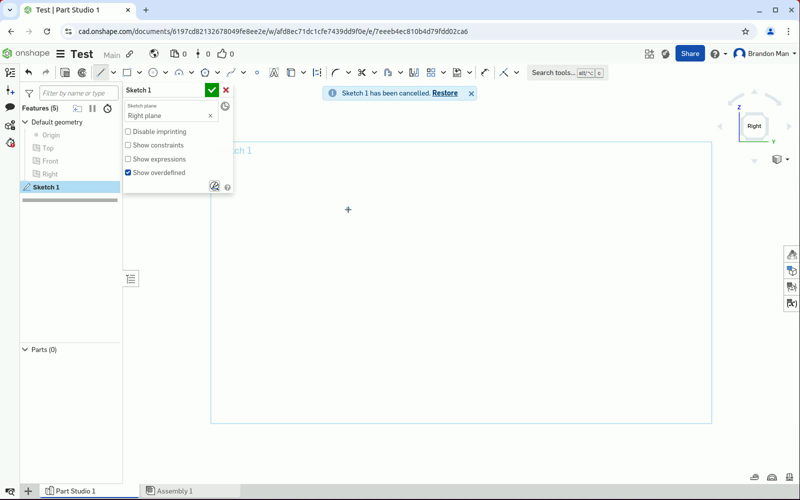
mouse_move(378, 209)
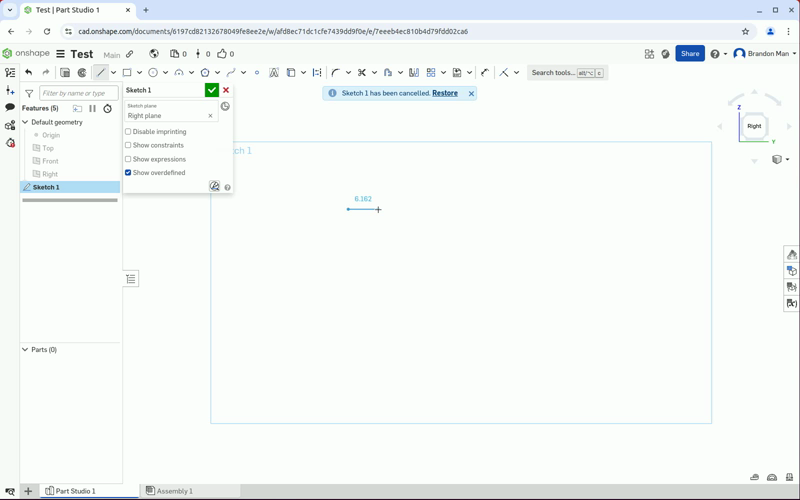
mouse_move(359, 218)
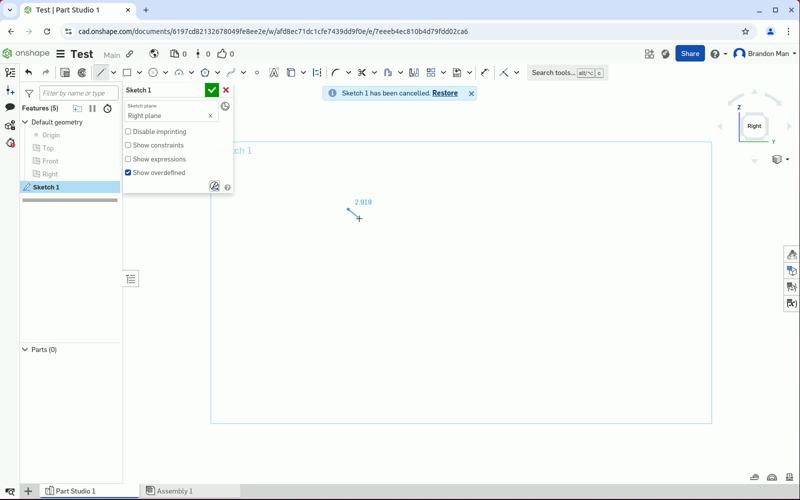
click(359, 218)
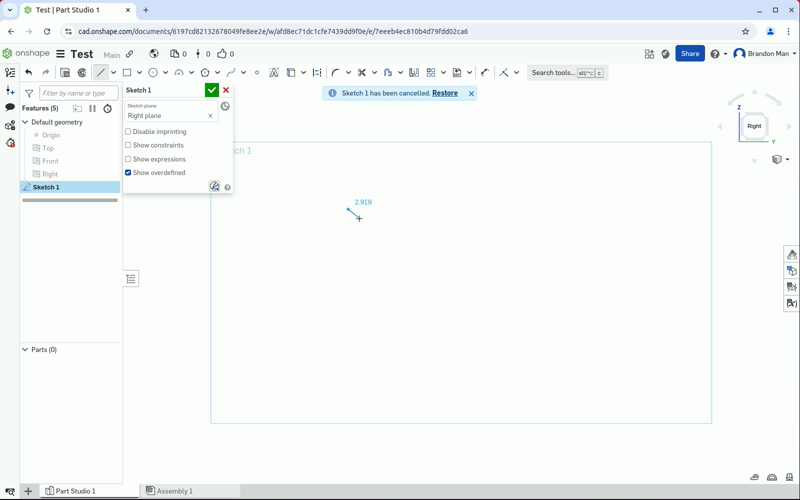
key_up(shift)
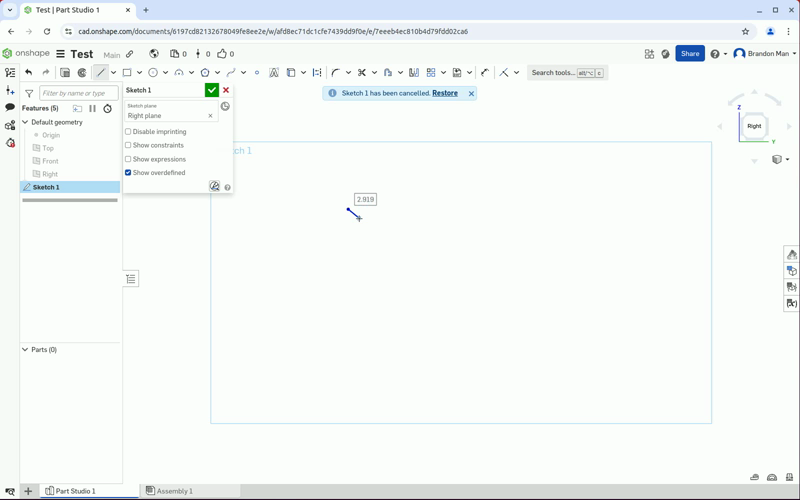
key_down(shift)
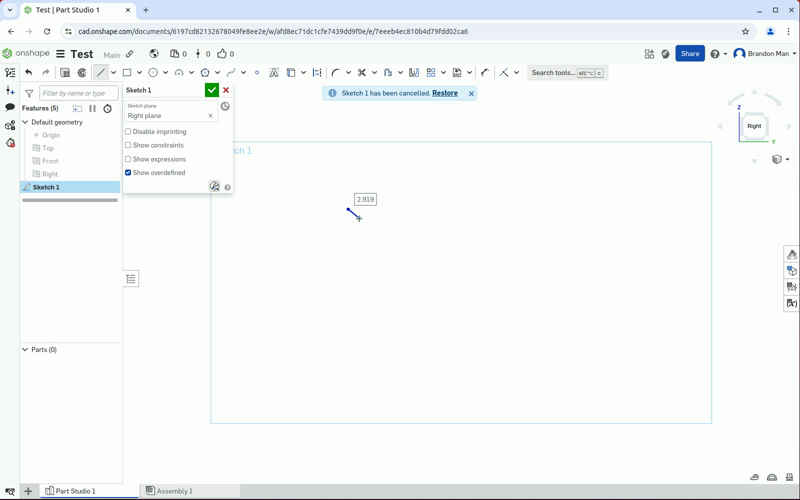
mouse_move(389, 218)
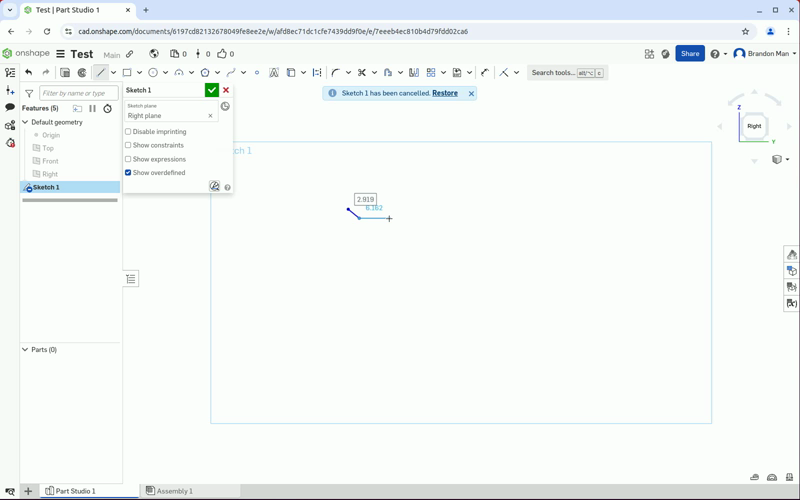
mouse_move(374, 246)
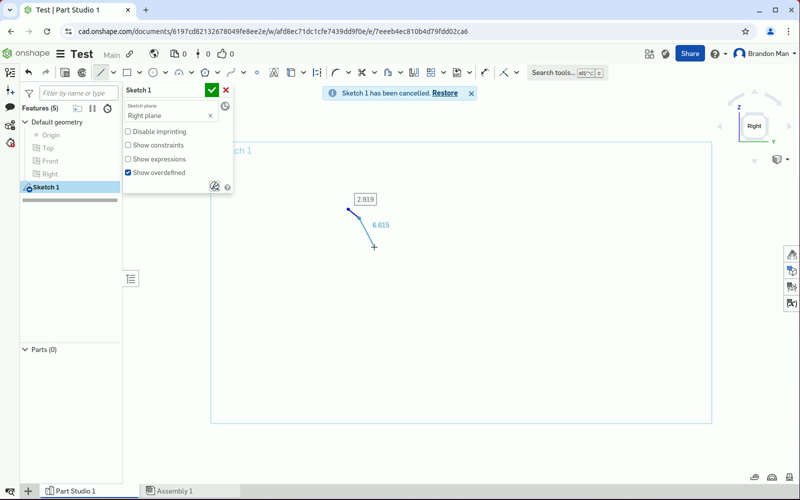
click(374, 246)
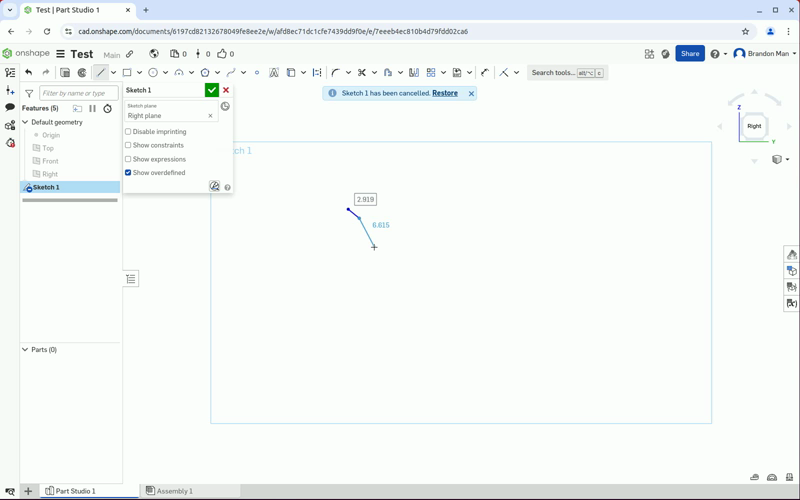
key_up(shift)
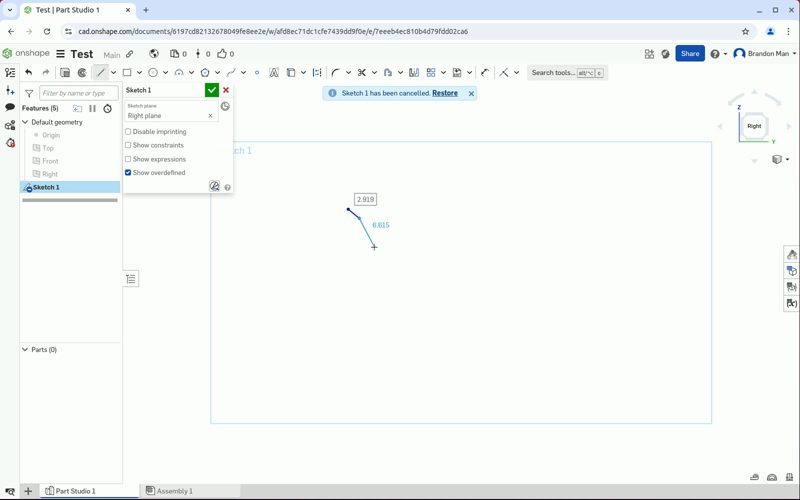
key_down(shift)
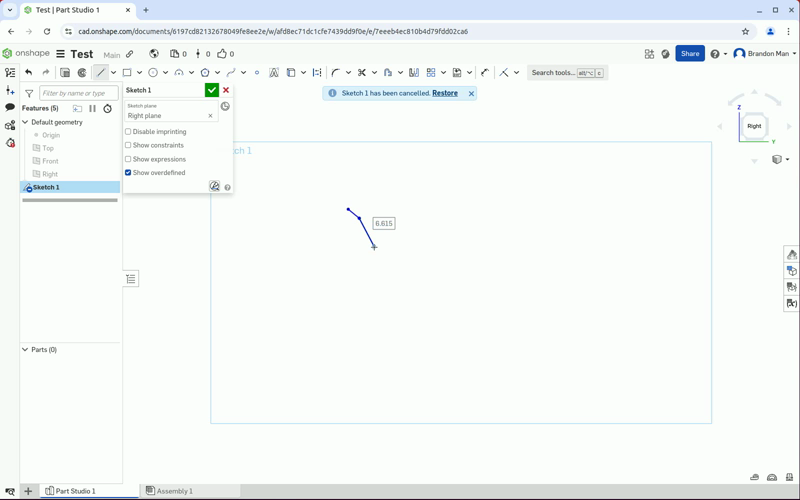
mouse_move(404, 246)
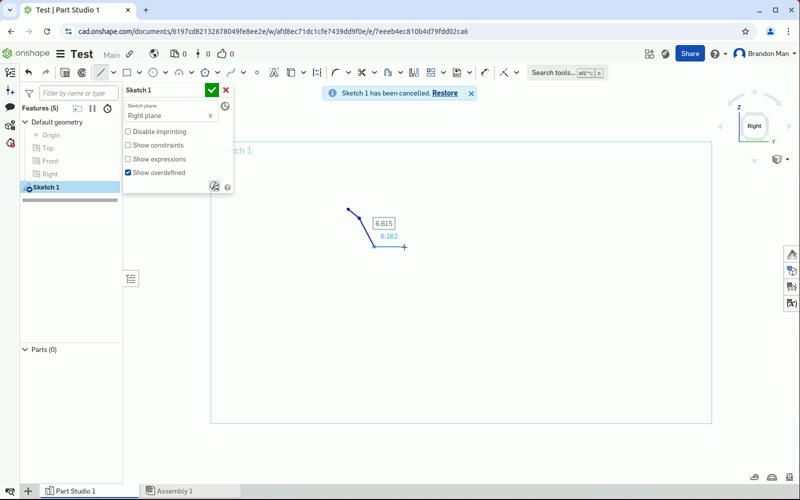
mouse_move(383, 264)
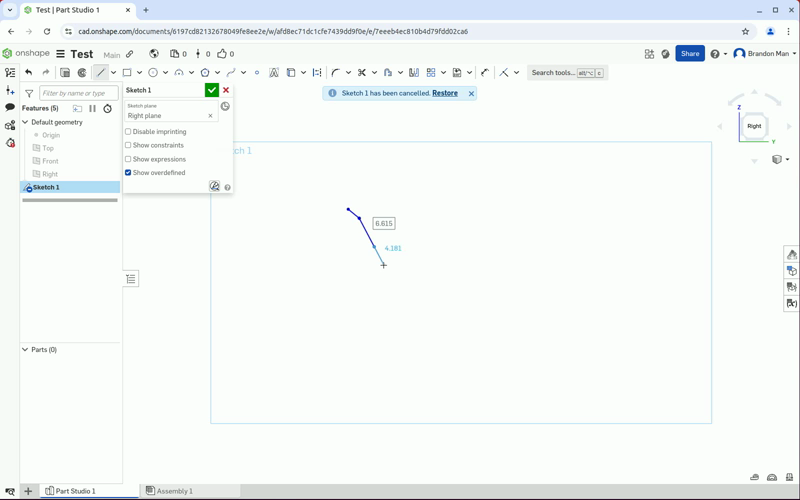
click(383, 264)
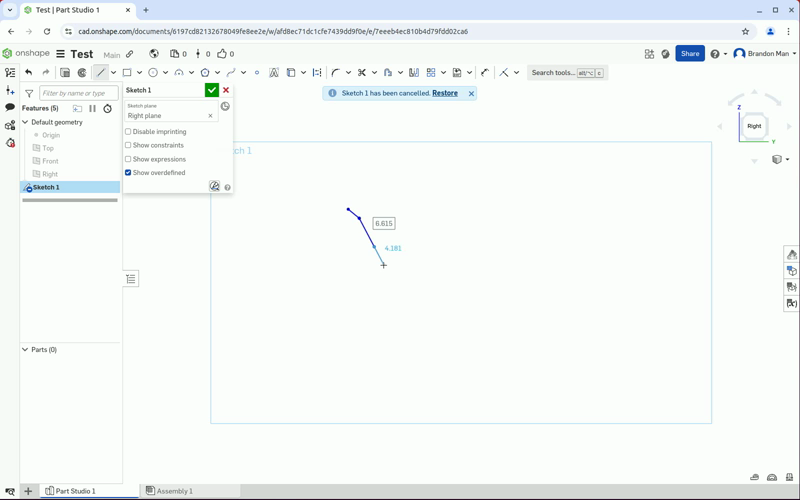
key_up(shift)
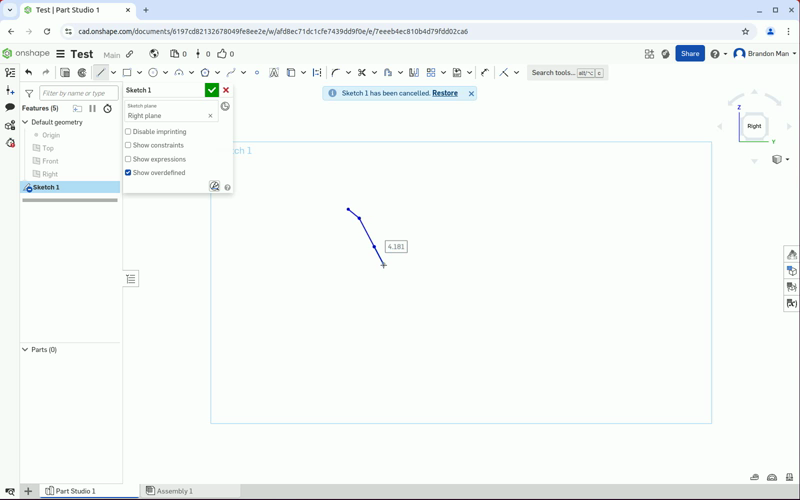
key_down(shift)
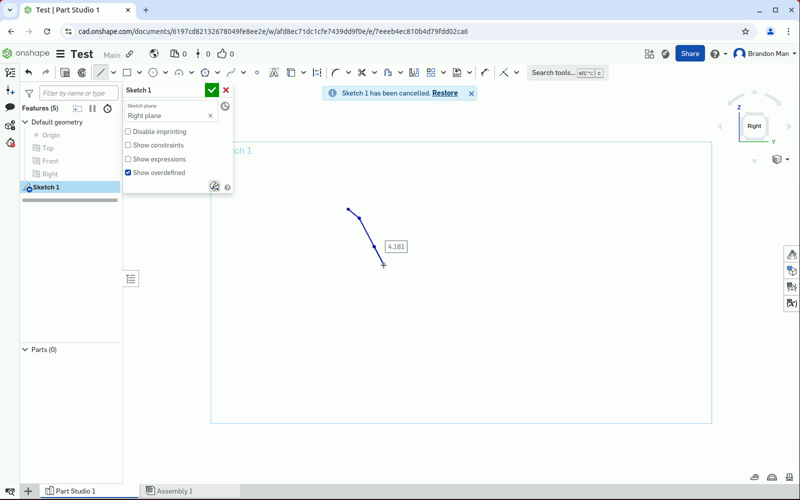
mouse_move(414, 264)
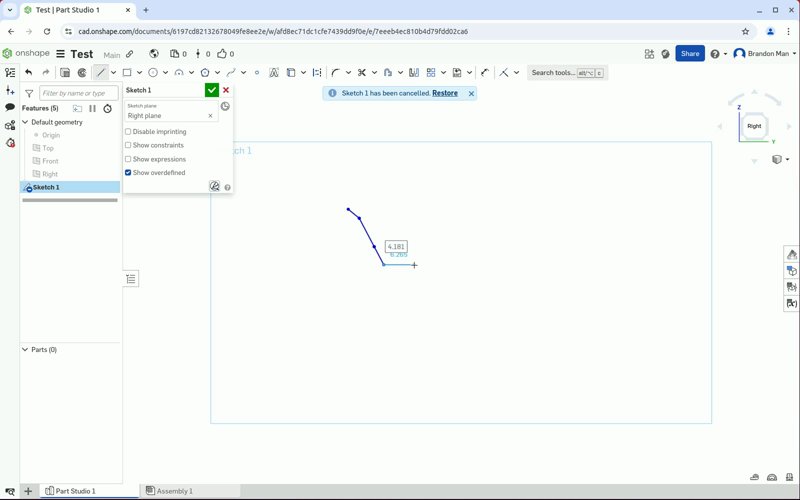
mouse_move(388, 264)
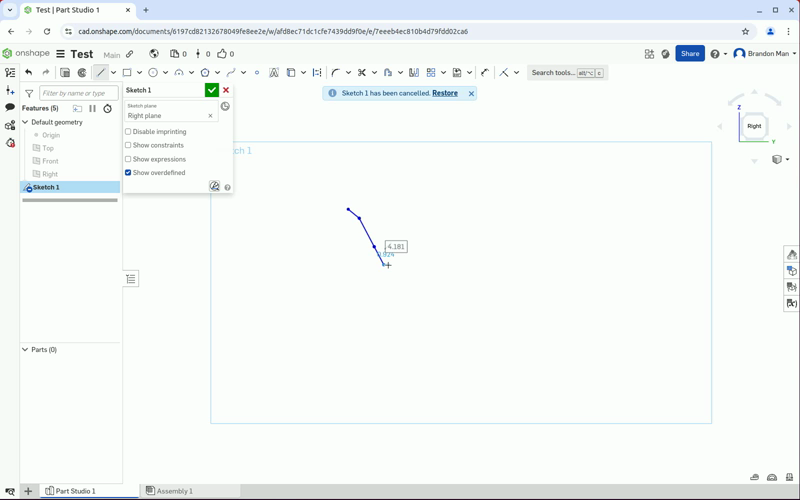
scroll(6)
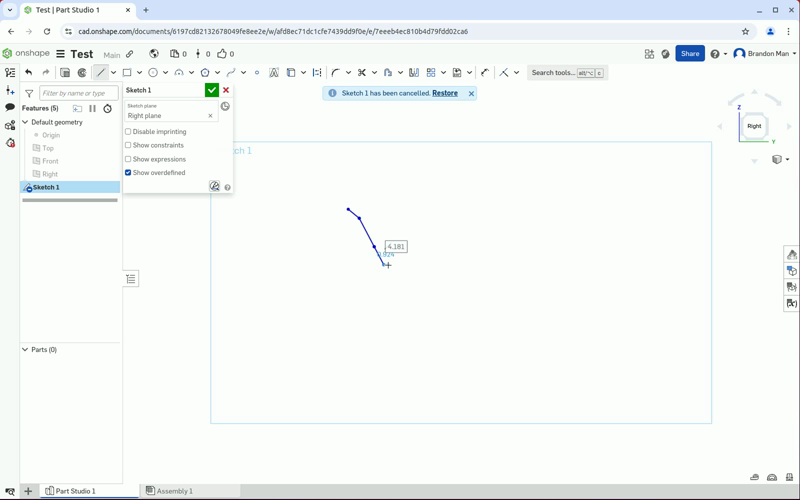
scroll(6)
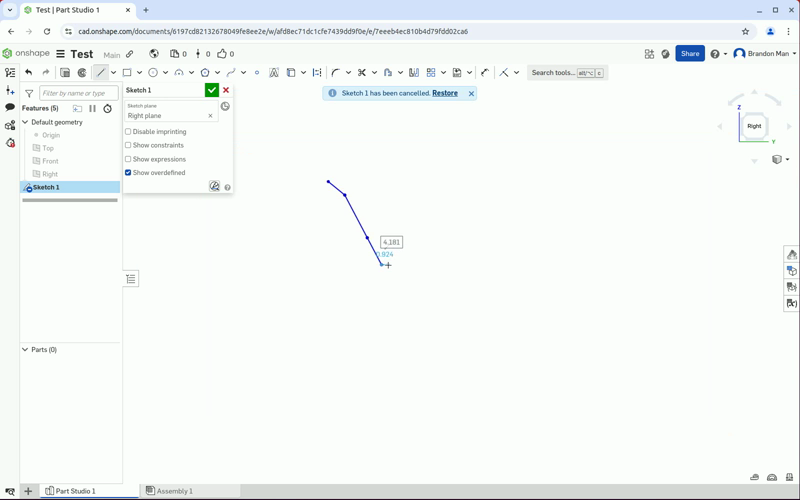
scroll(6)
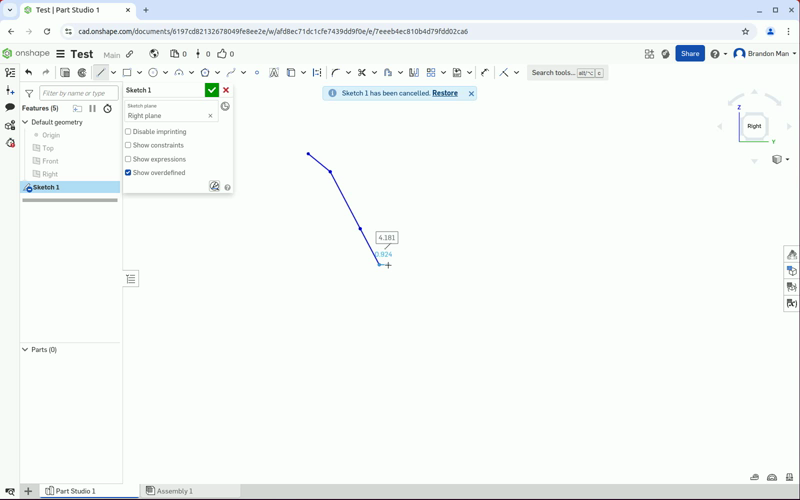
scroll(6)
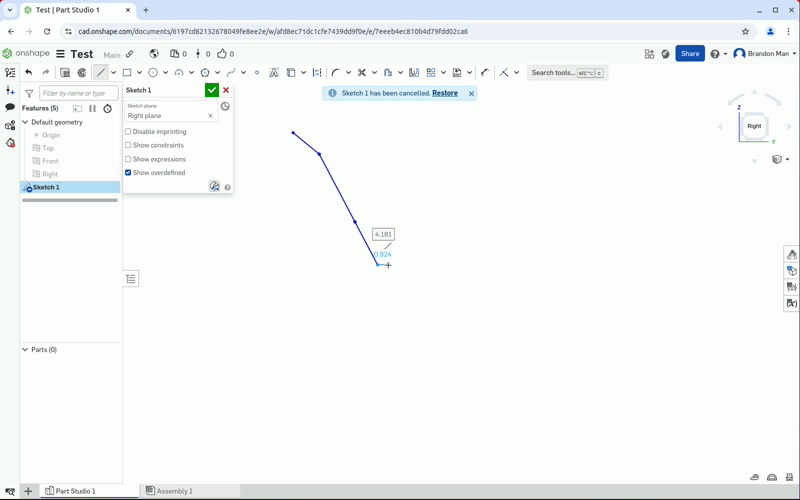
scroll(6)
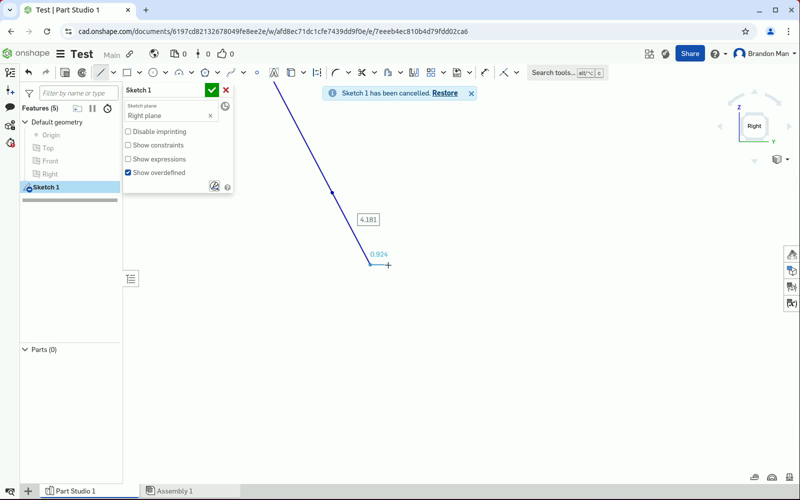
scroll(6)
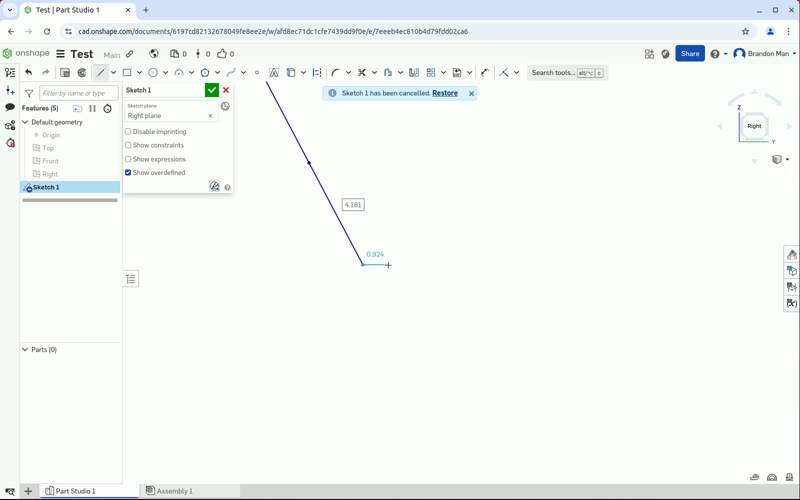
scroll(6)
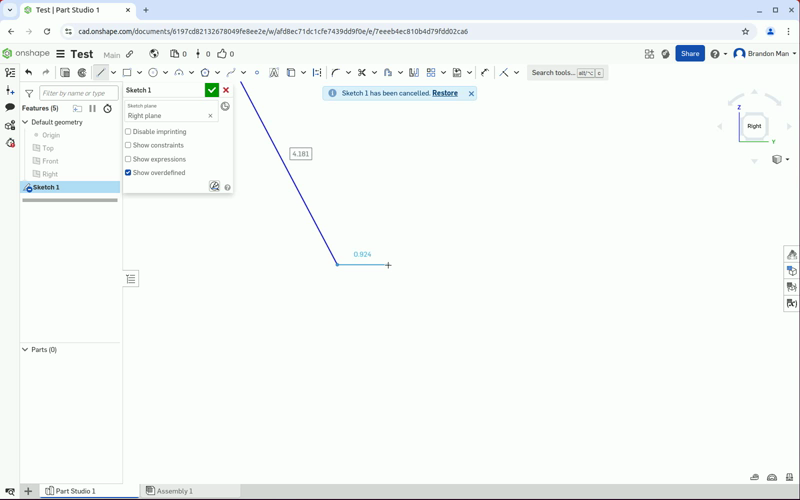
click(388, 264)
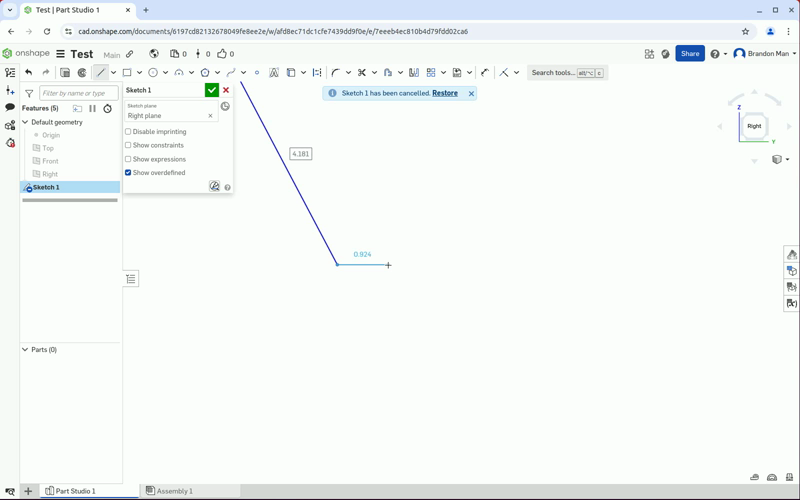
scroll(-6)
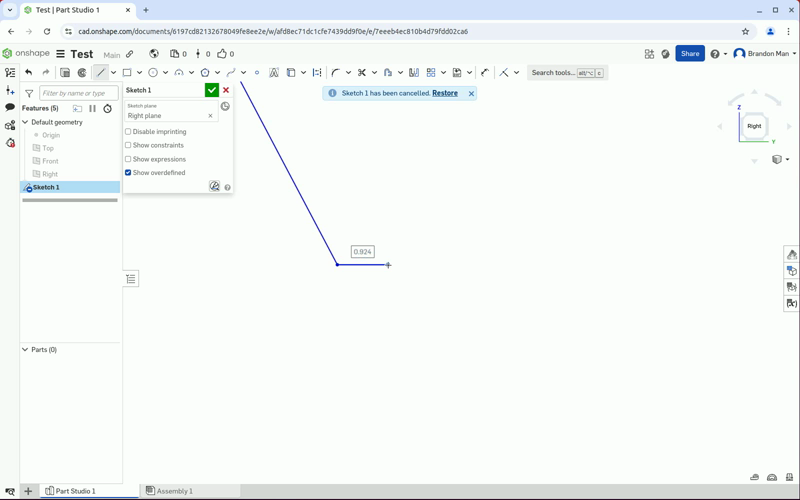
scroll(-6)
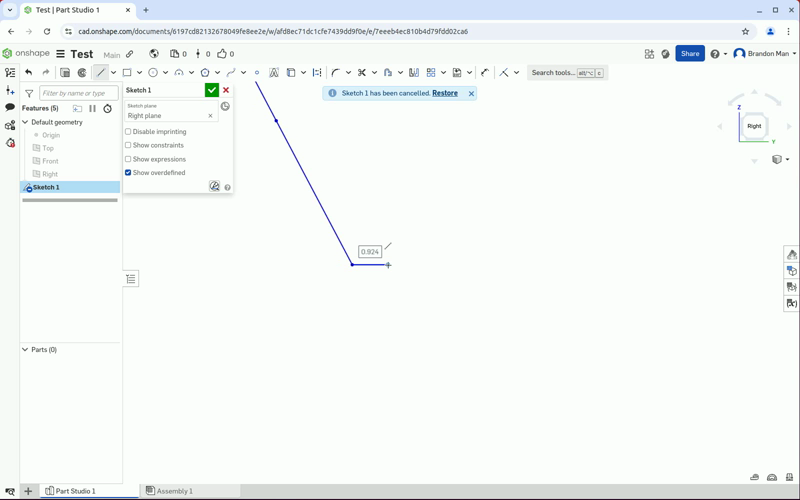
scroll(-6)
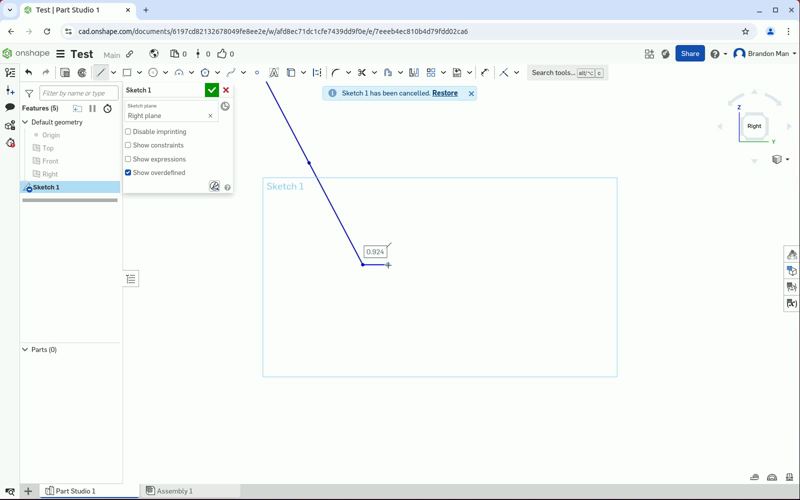
scroll(-6)
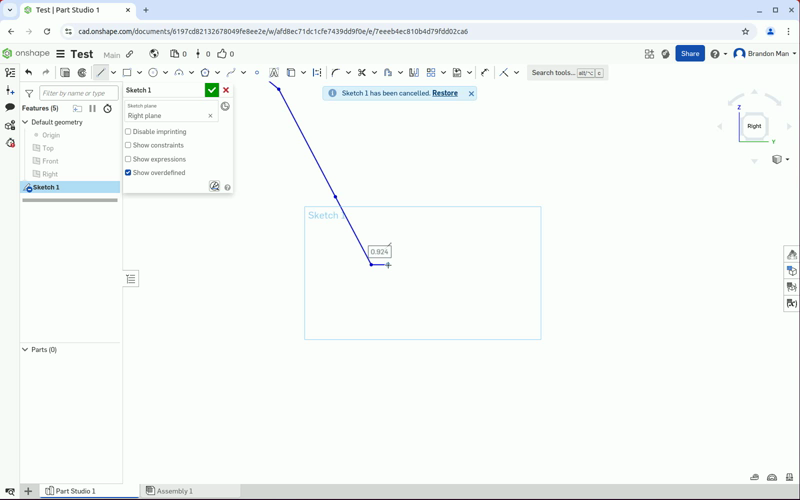
scroll(-6)
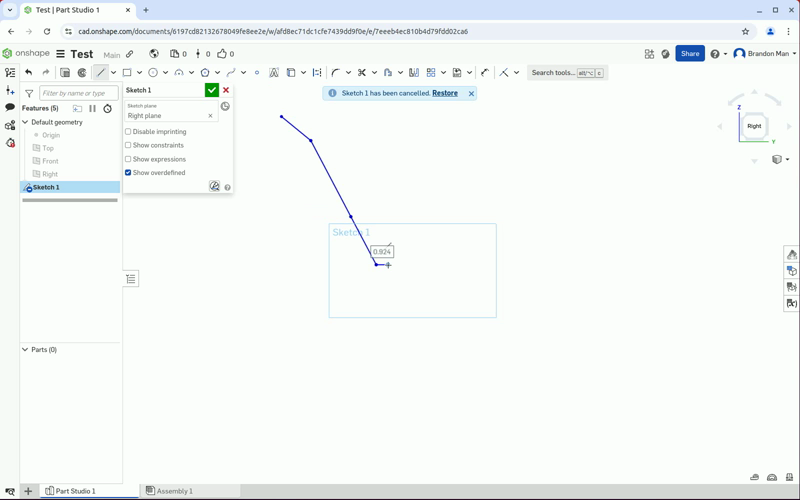
scroll(-6)
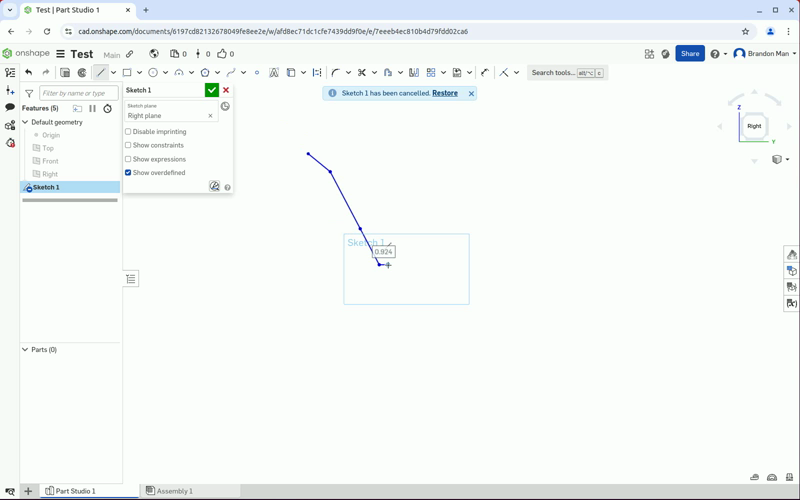
scroll(-6)
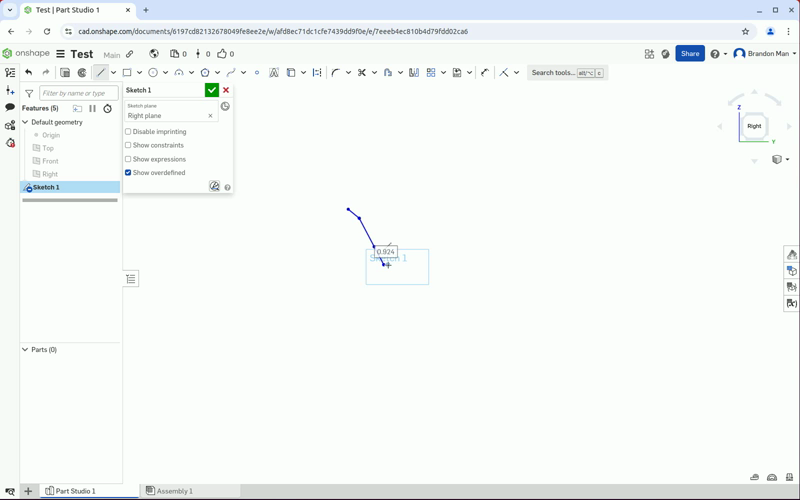
key_up(shift)
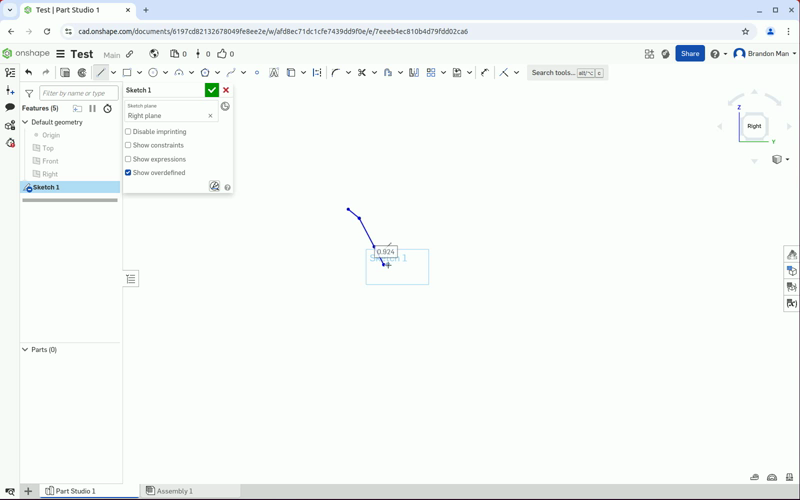
key_down(shift)
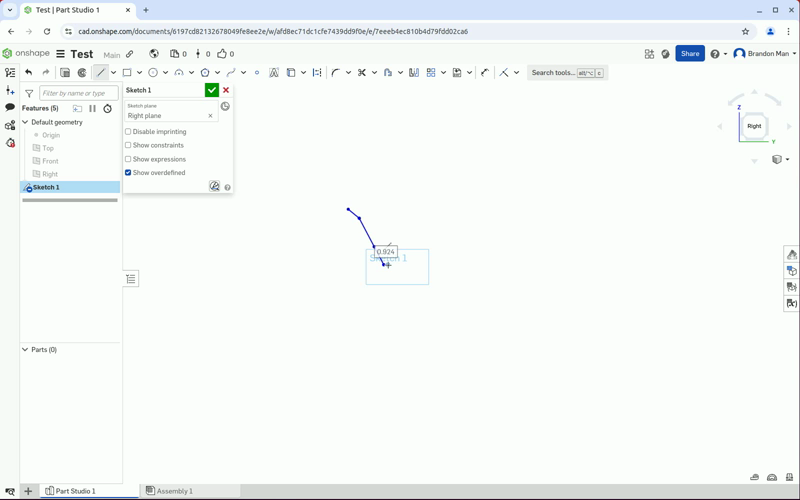
mouse_move(418, 264)
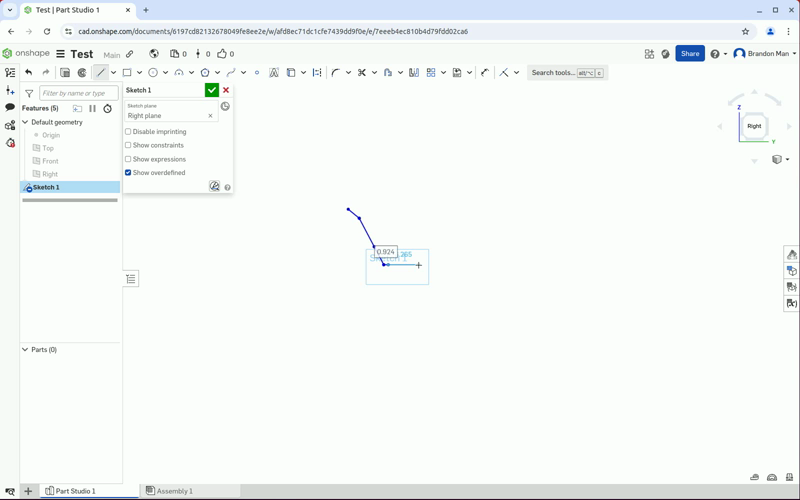
mouse_move(388, 246)
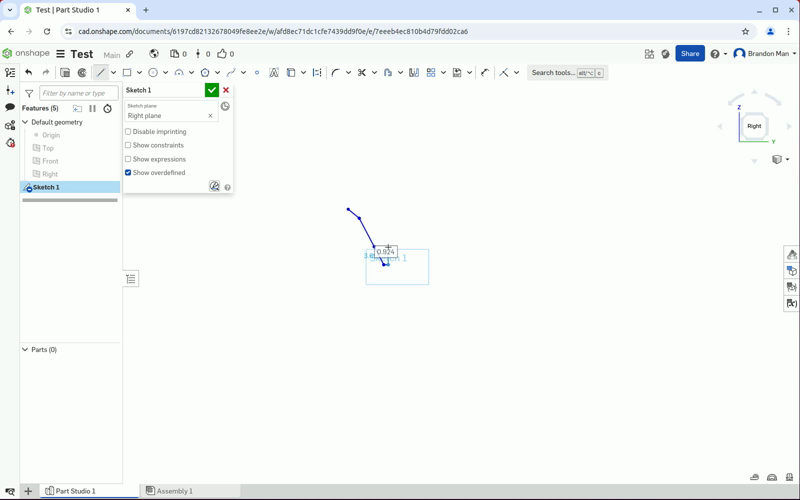
click(388, 246)
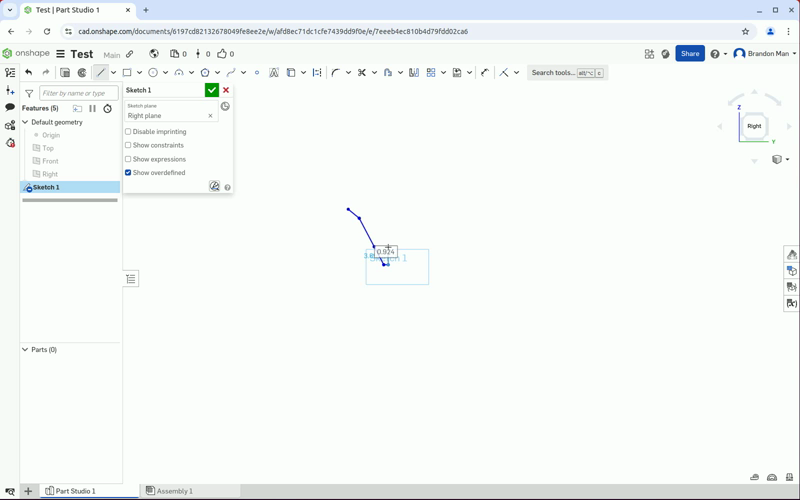
key_up(shift)
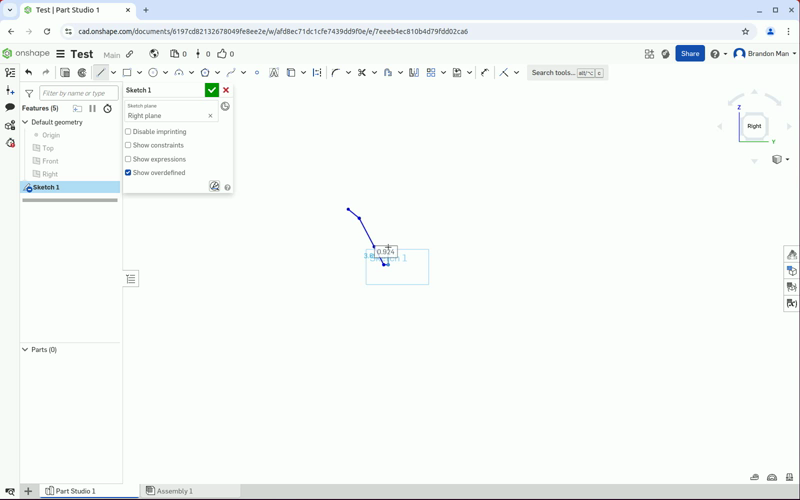
key_down(shift)
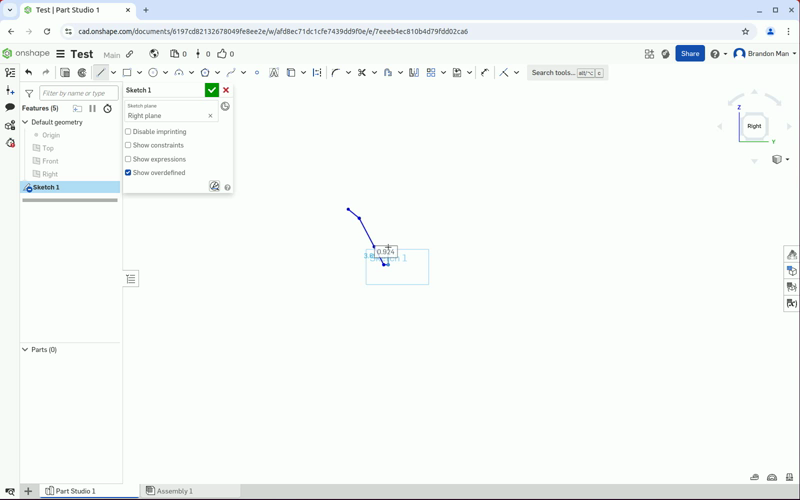
mouse_move(418, 246)
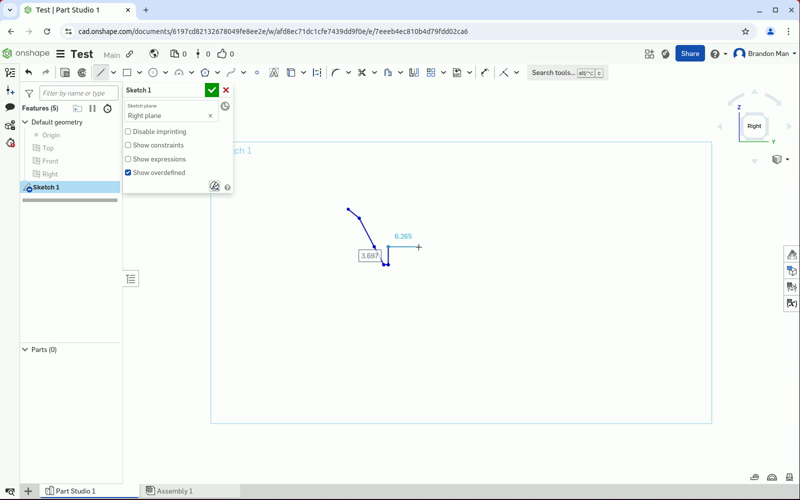
mouse_move(398, 246)
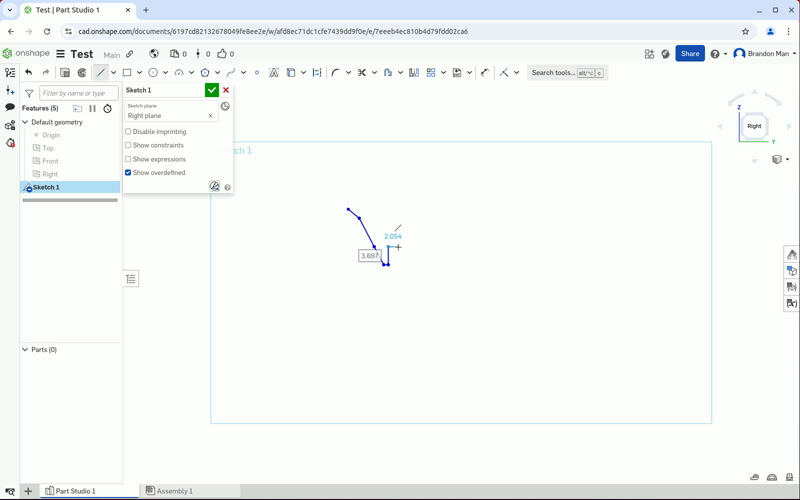
click(398, 246)
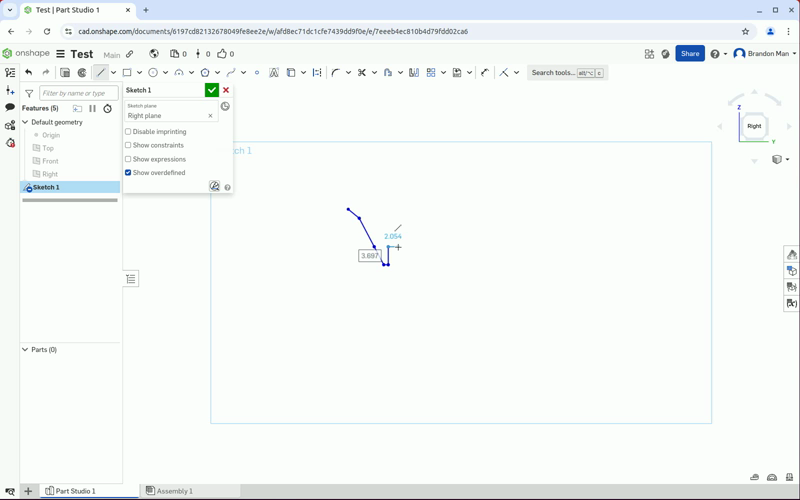
key_up(shift)
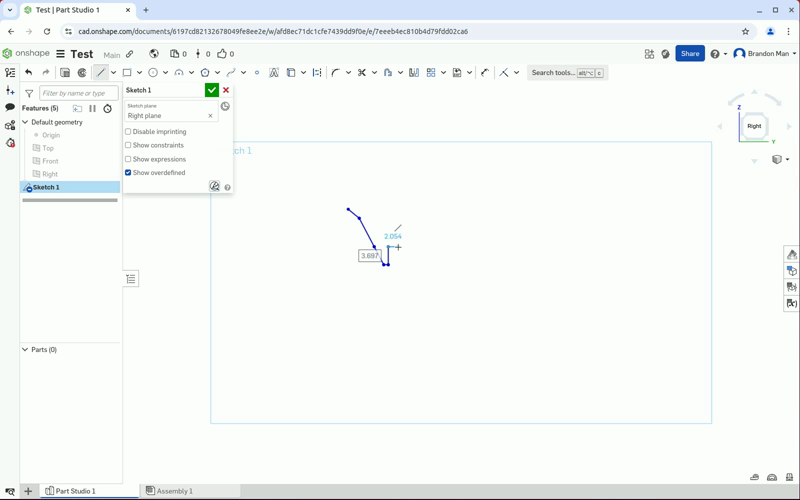
key_down(shift)
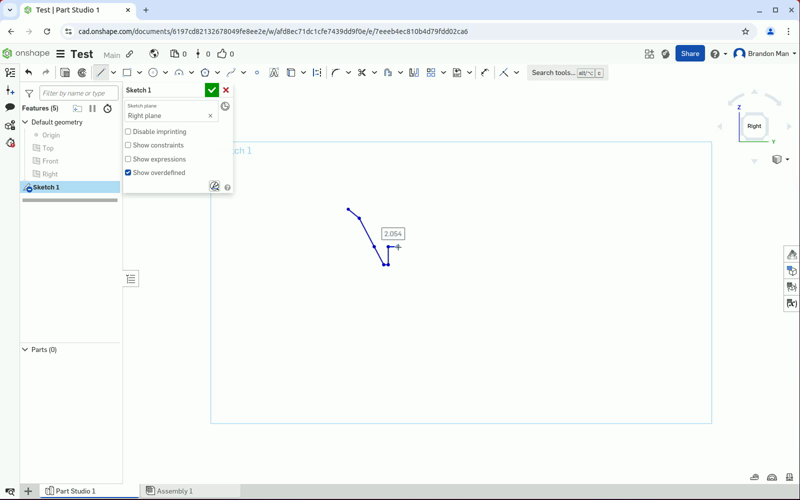
mouse_move(428, 246)
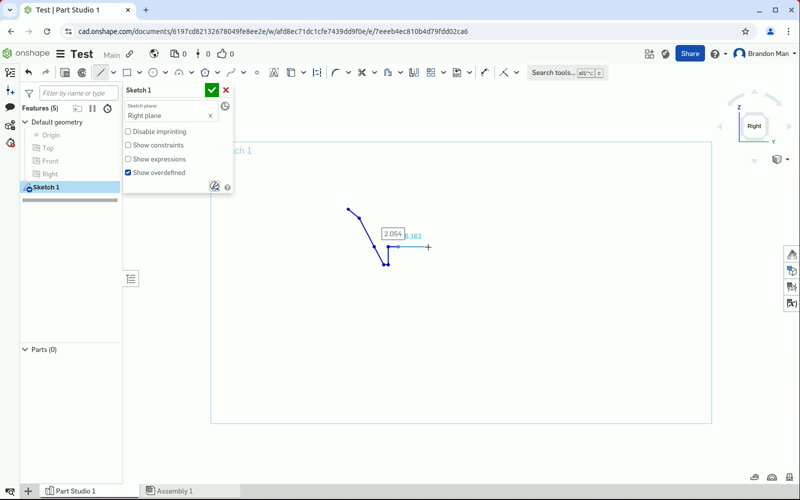
mouse_move(412, 246)
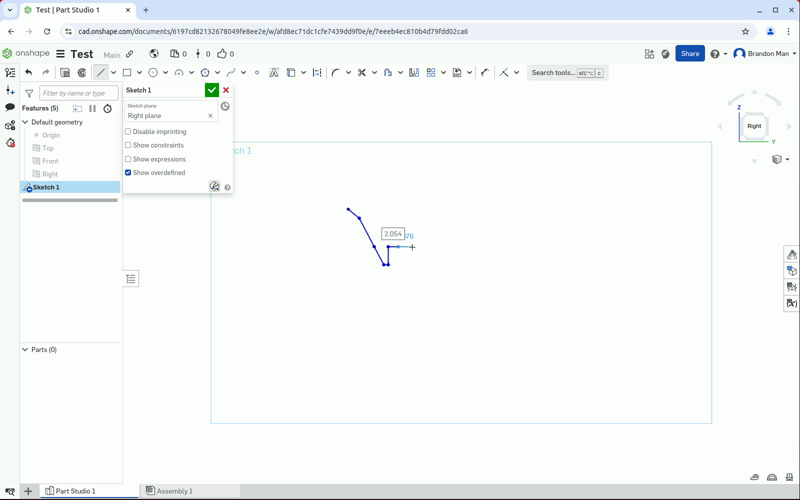
click(412, 246)
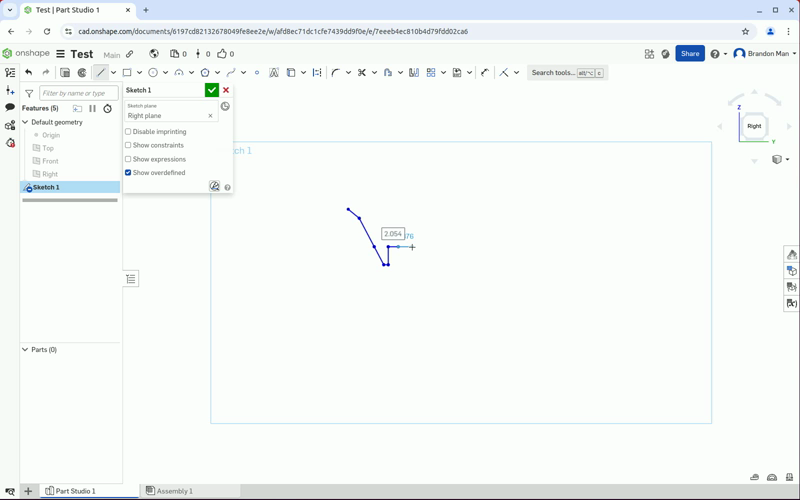
key_up(shift)
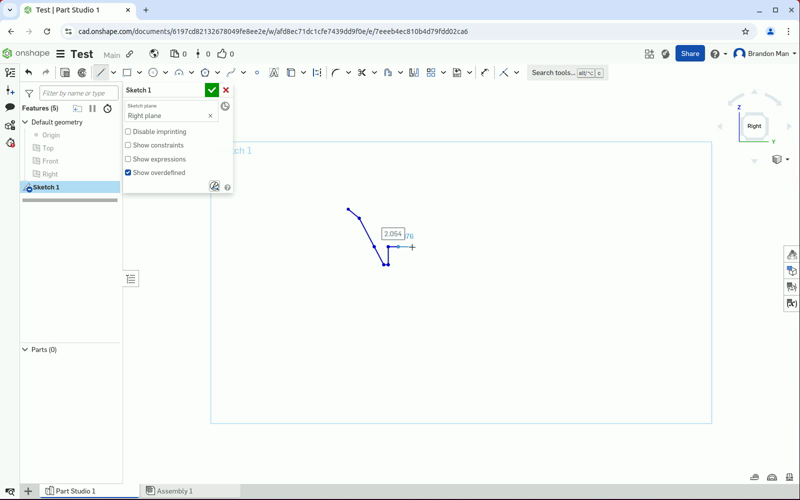
key_down(shift)
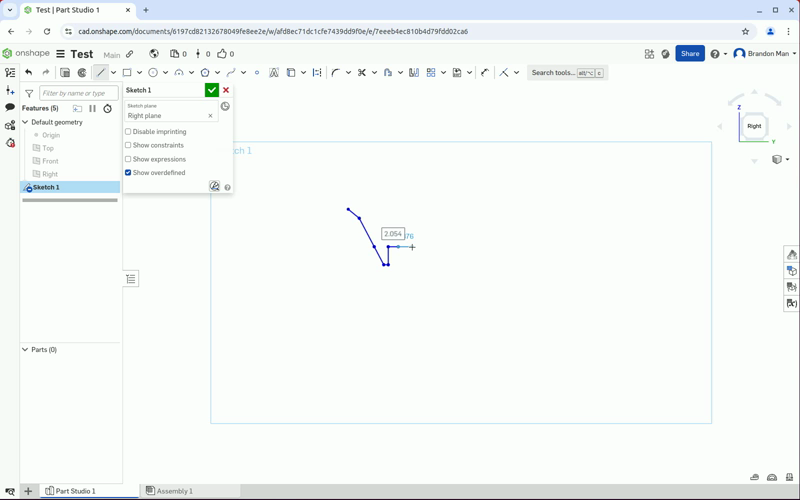
mouse_move(442, 246)
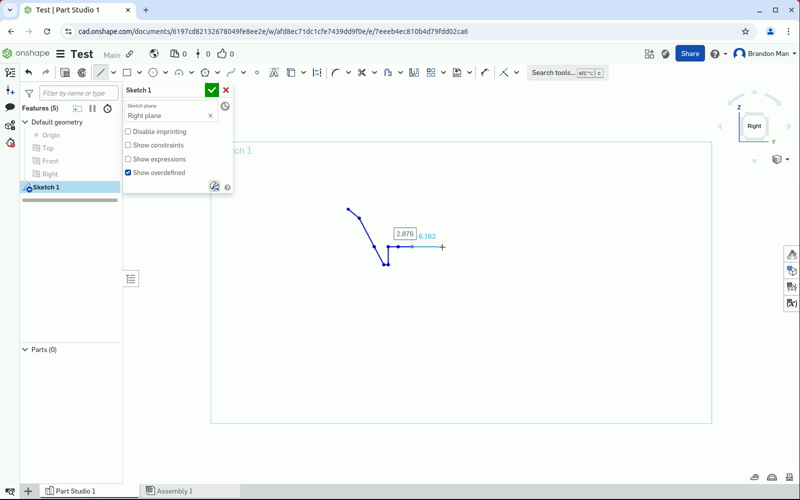
mouse_move(412, 209)
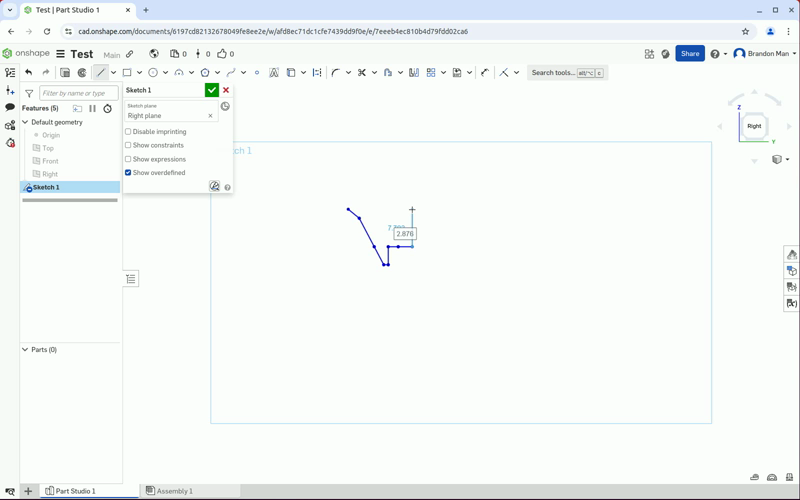
click(412, 209)
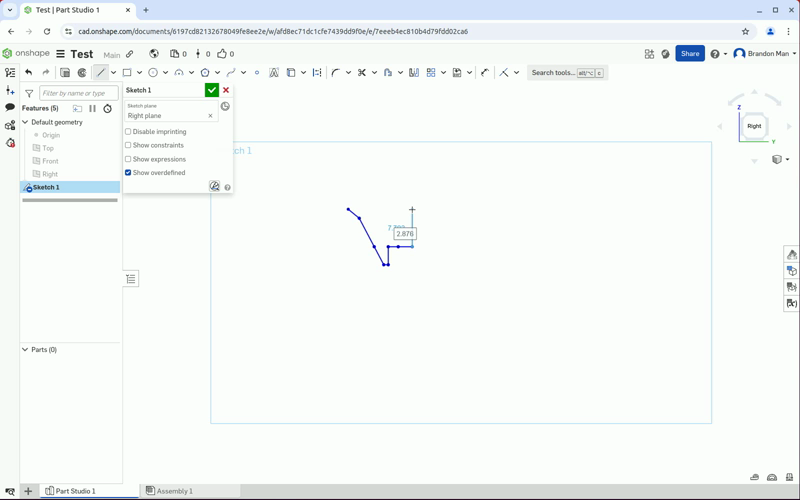
key_up(shift)
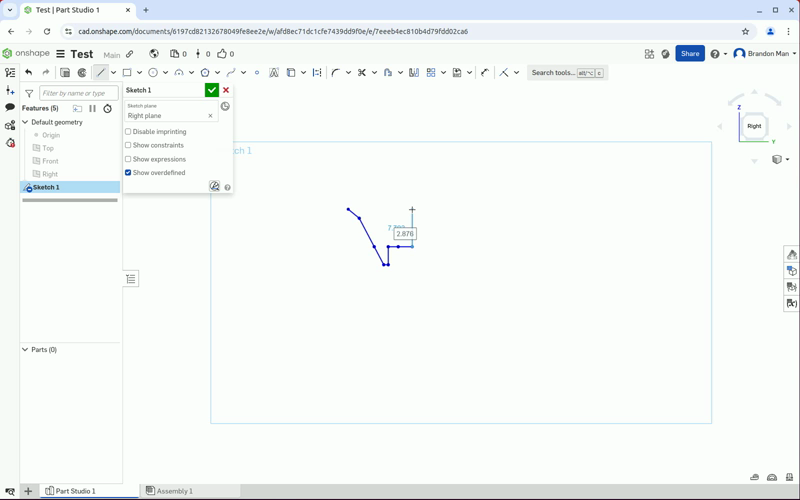
key_down(shift)
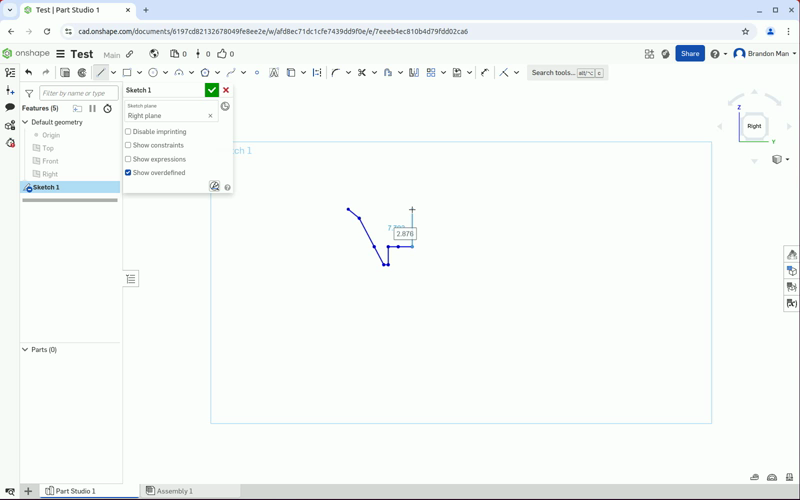
mouse_move(348, 209)
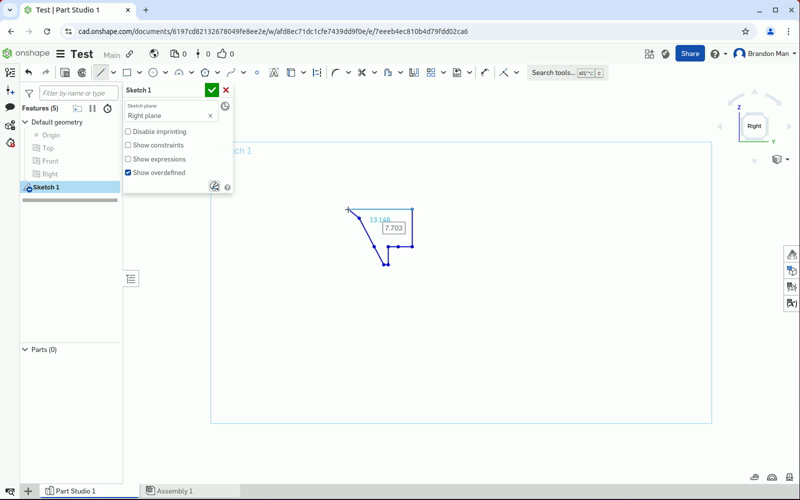
key_up(shift)
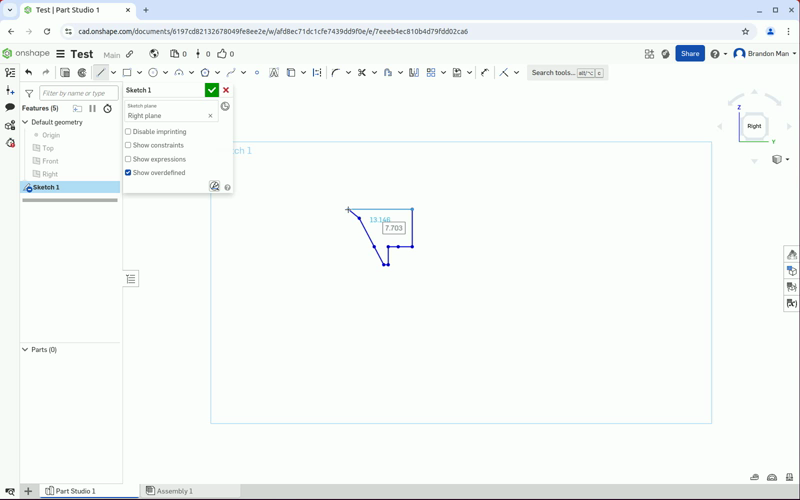
click(348, 209)
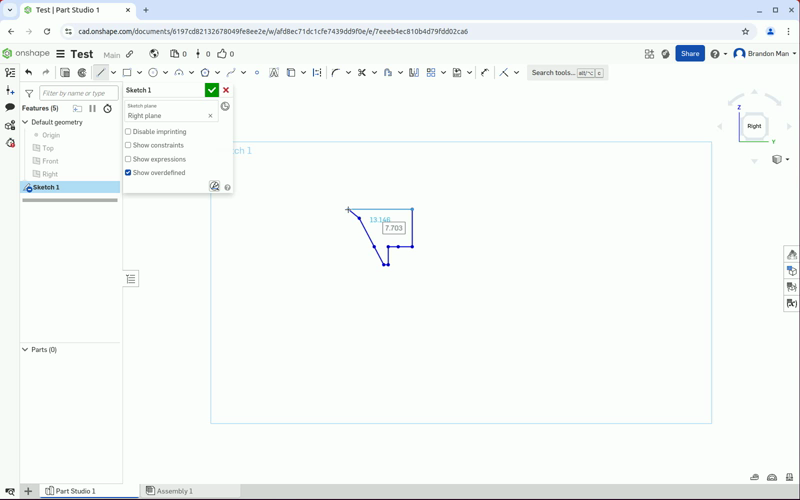
key(esc)
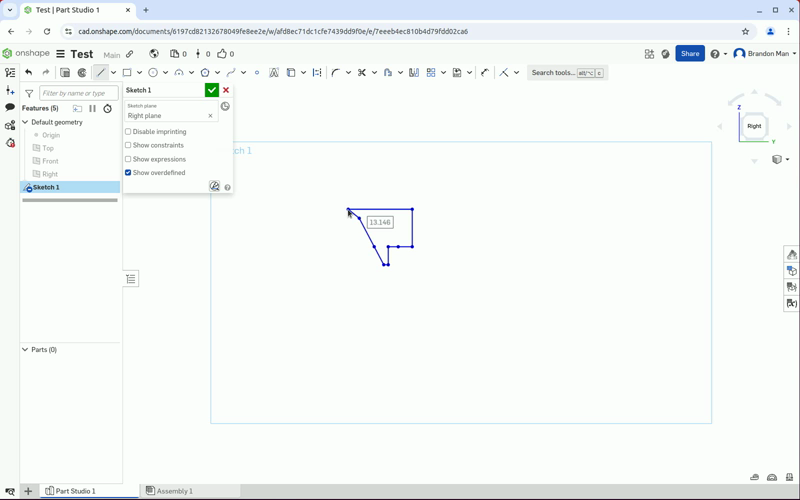
mouse_move(405, 244)
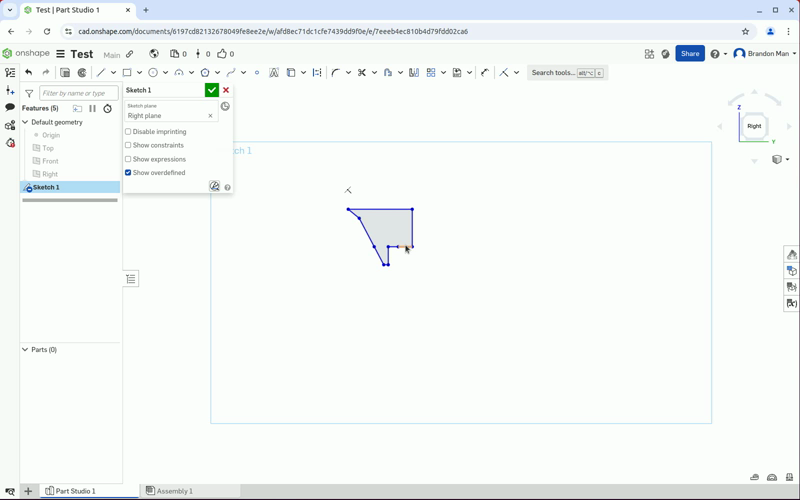
click(405, 244)
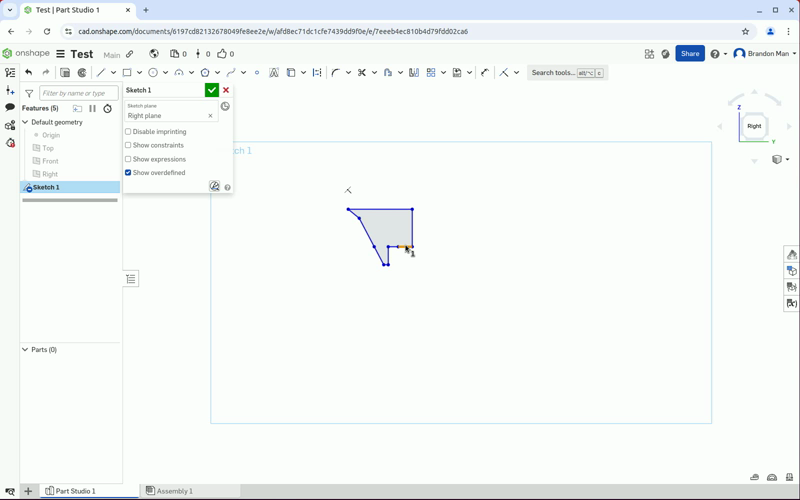
mouse_move(73, 352)
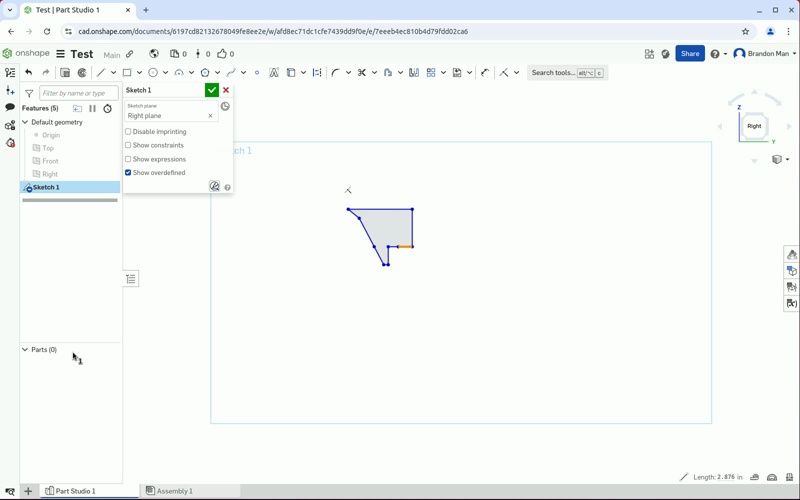
key(shift+y)
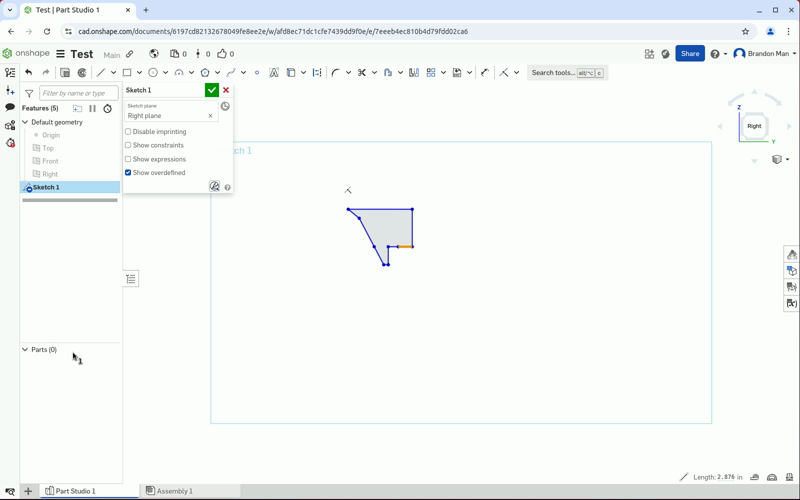
key(shift+e)
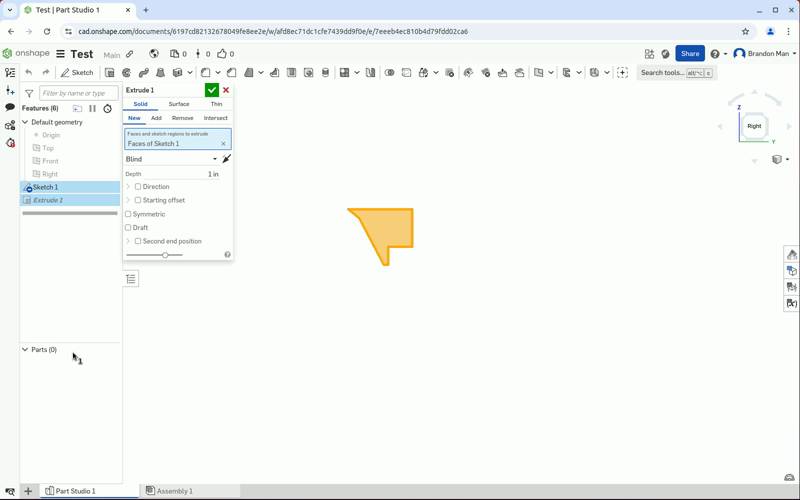
mouse_move(143, 106)
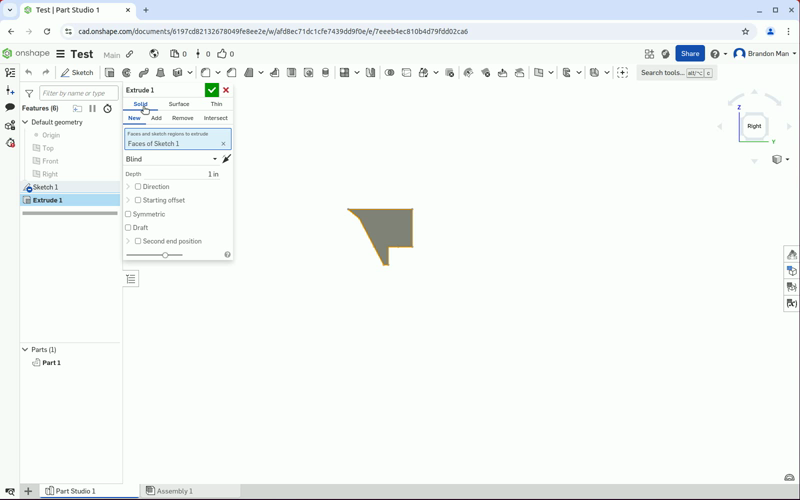
click(143, 106)
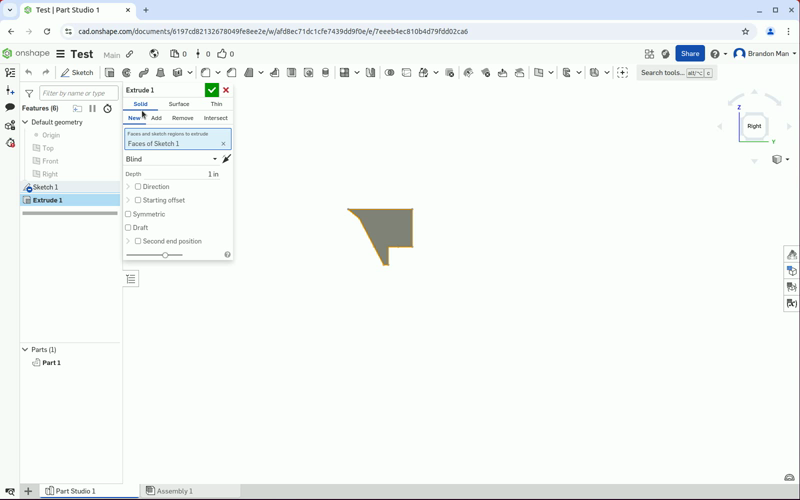
mouse_move(137, 120)
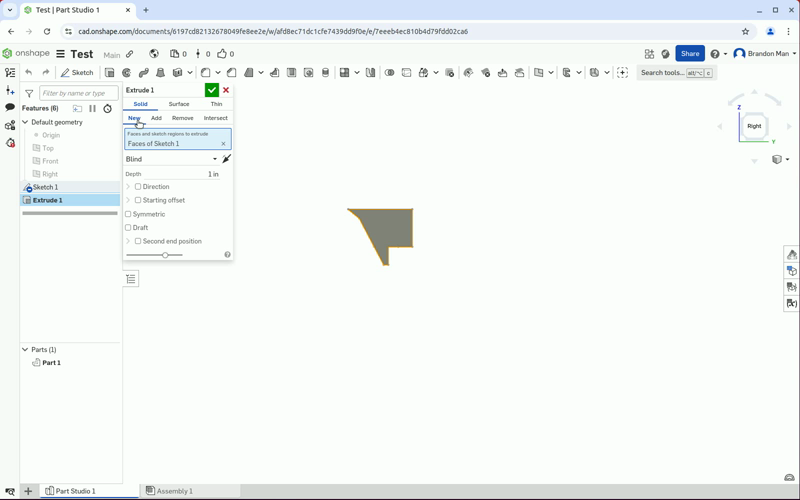
click(137, 120)
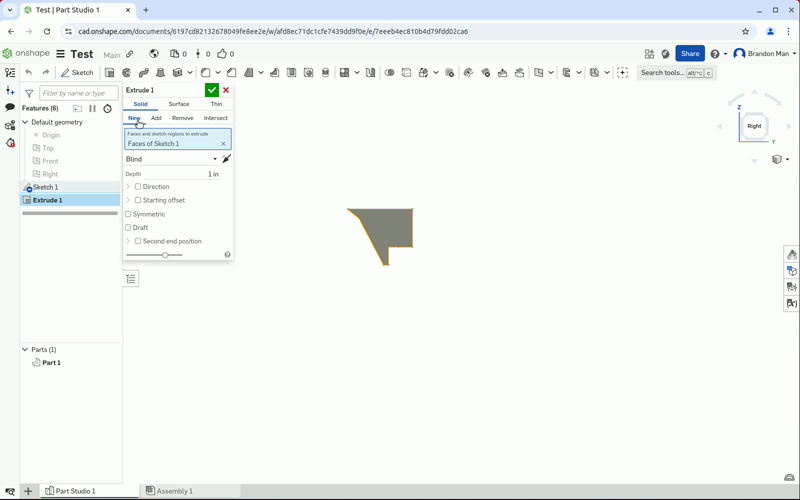
key(tab, 4)
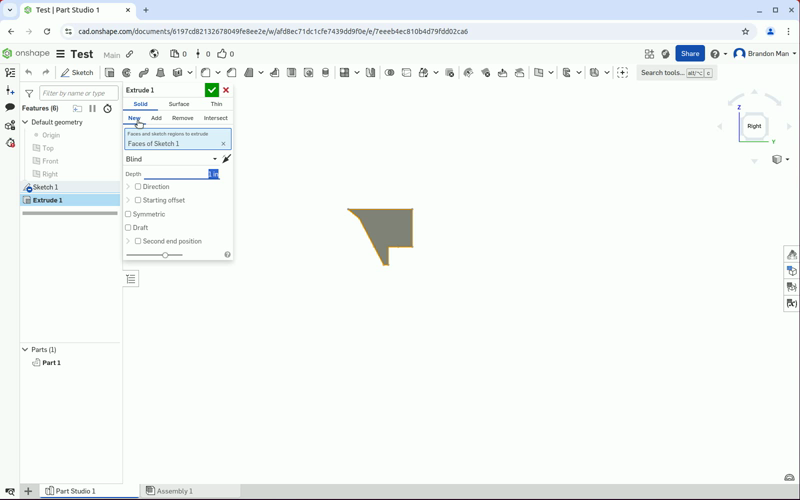
text(0.241)
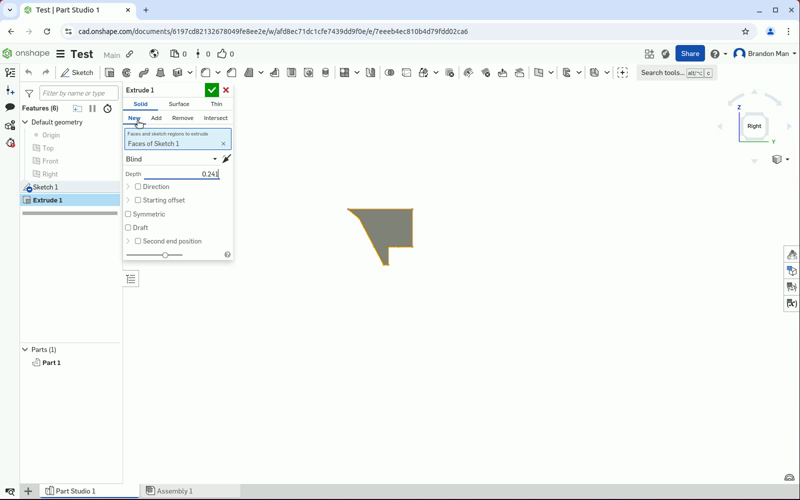
key(enter)
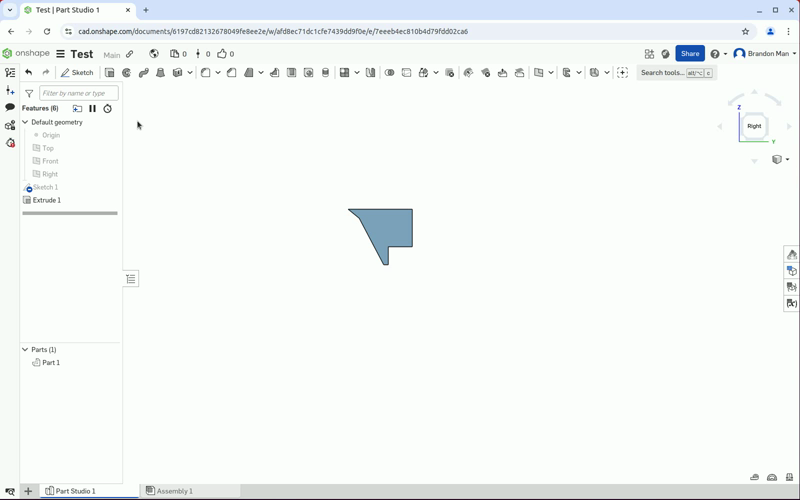
key(shift+h)
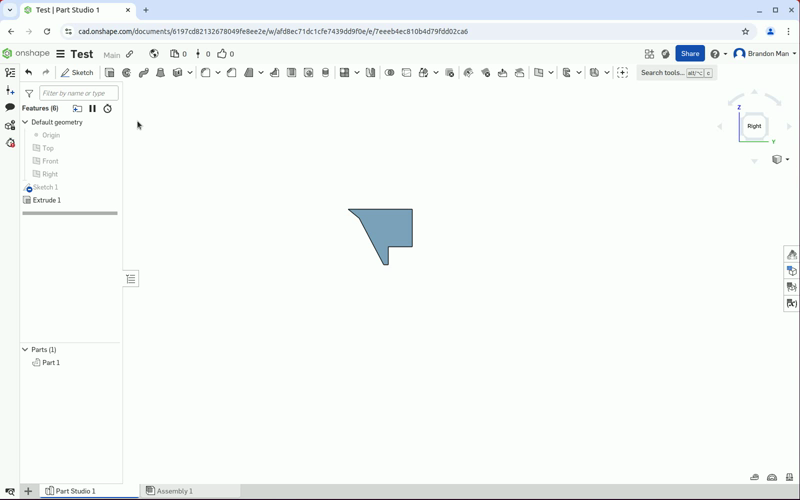
key(shift+h)
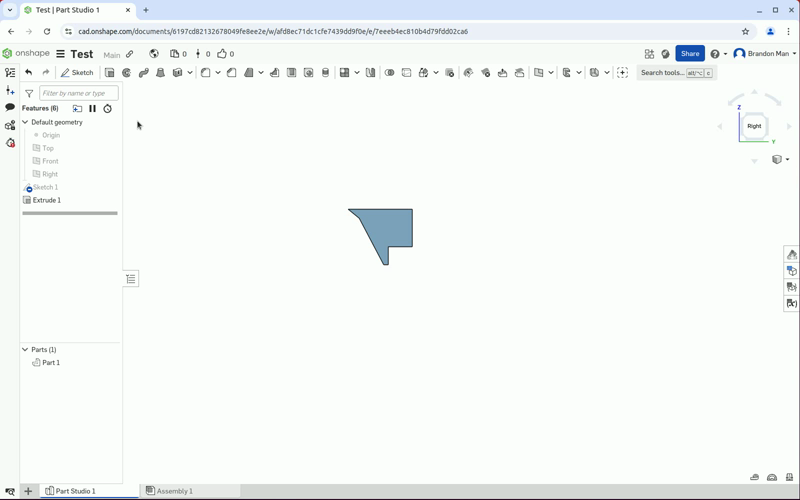
mouse_move(73, 189)
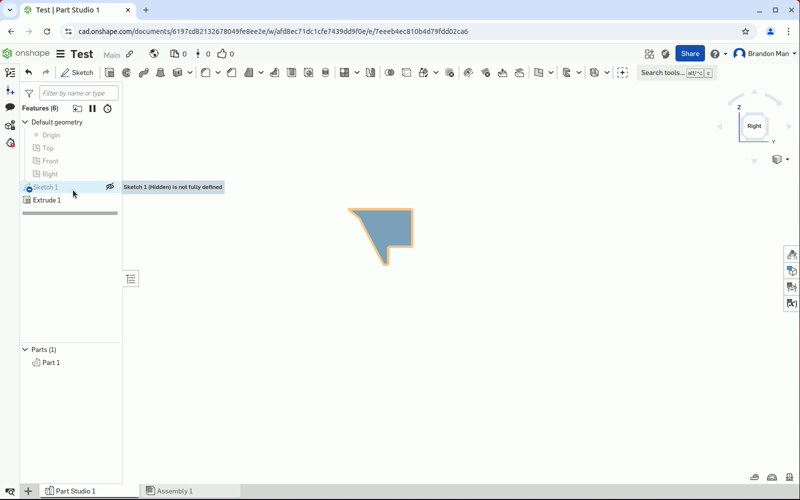
click(73, 189)
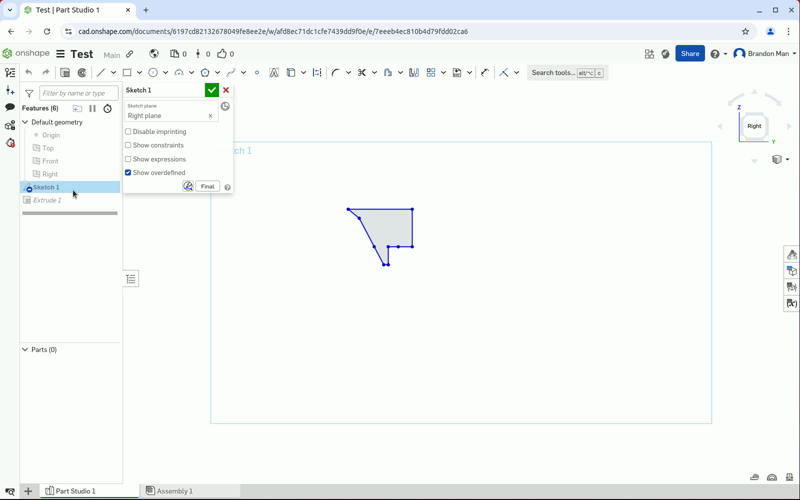
mouse_move(229, 92)
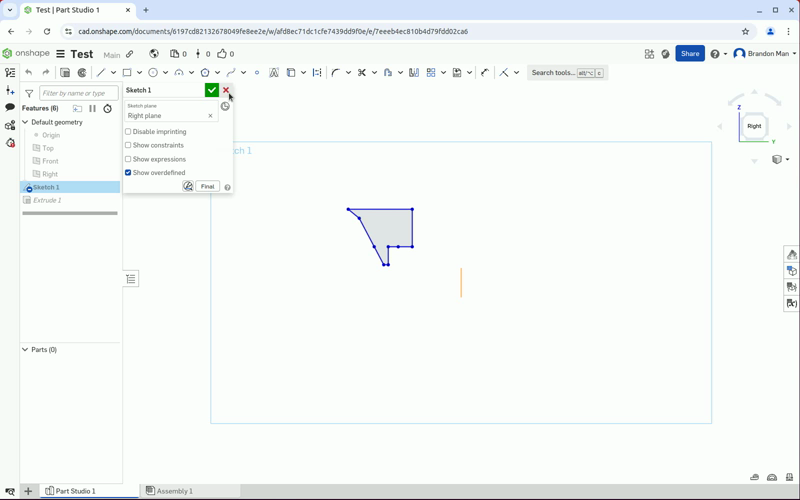
click(229, 92)
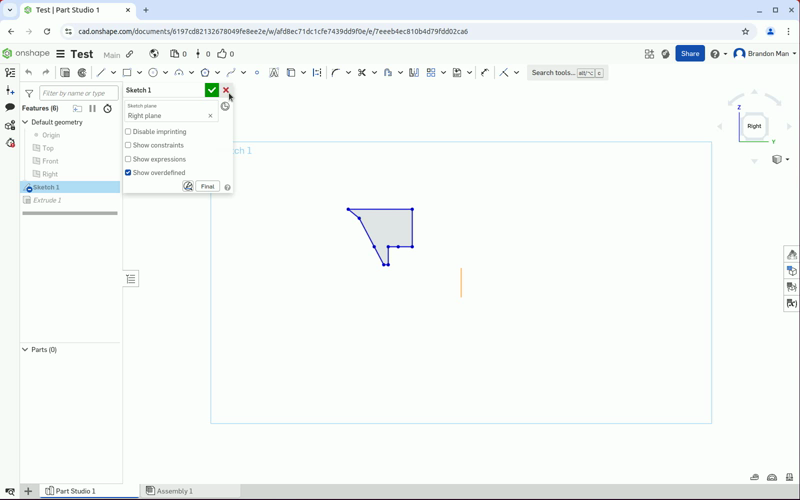
key(shift+s)
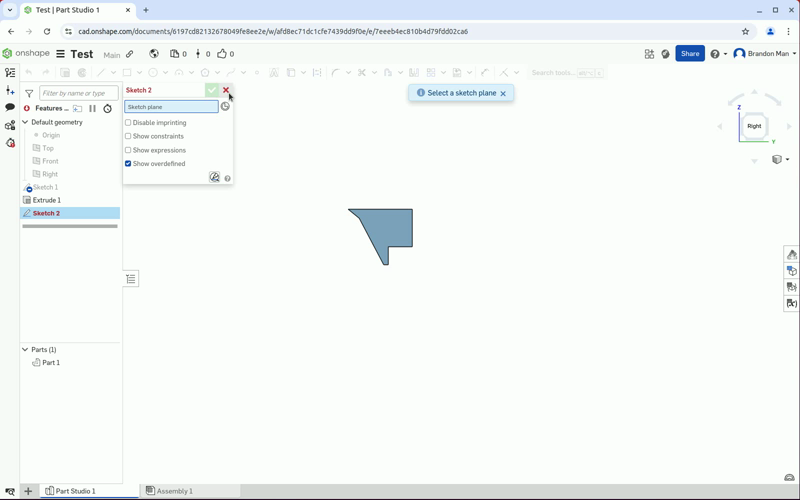
mouse_move(73, 176)
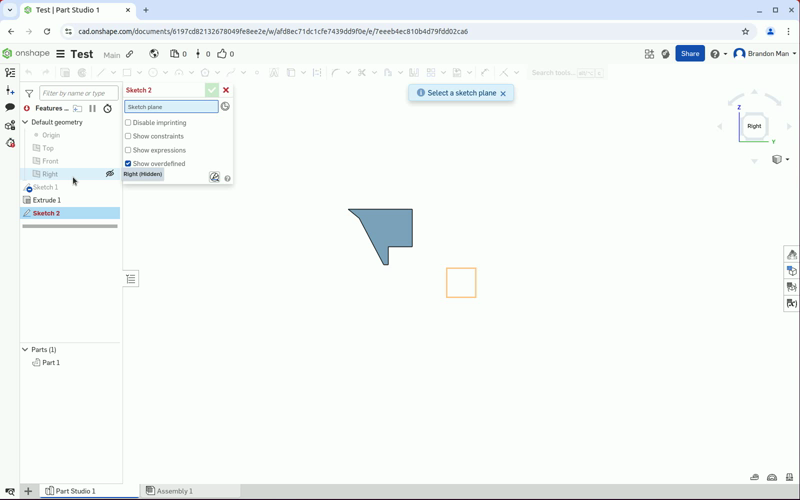
click(73, 176)
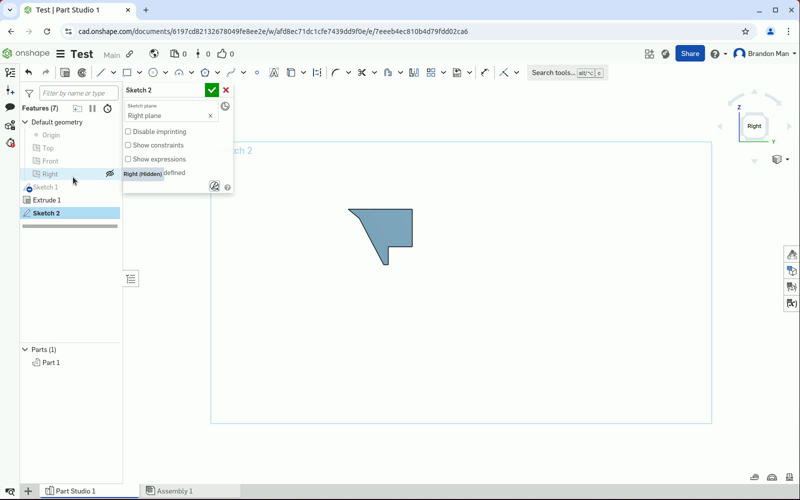
mouse_move(73, 352)
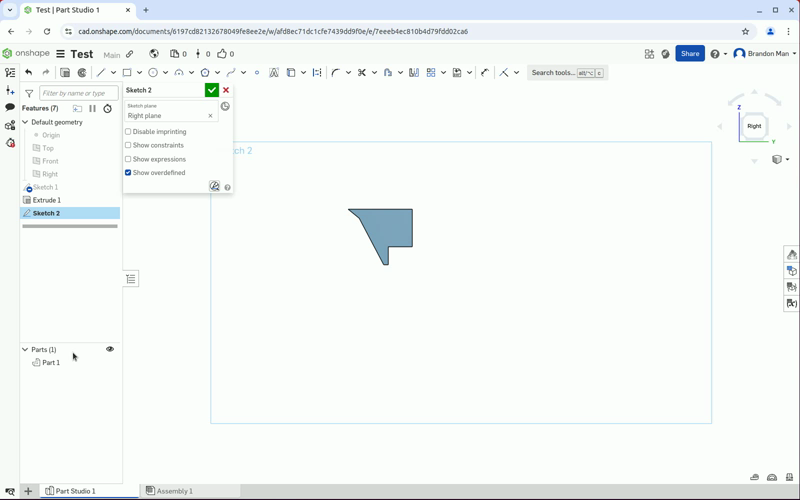
key(y)
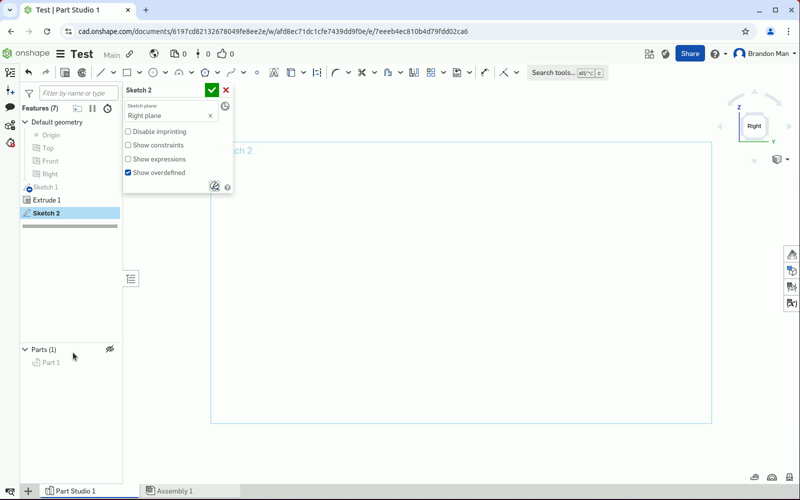
key(l)
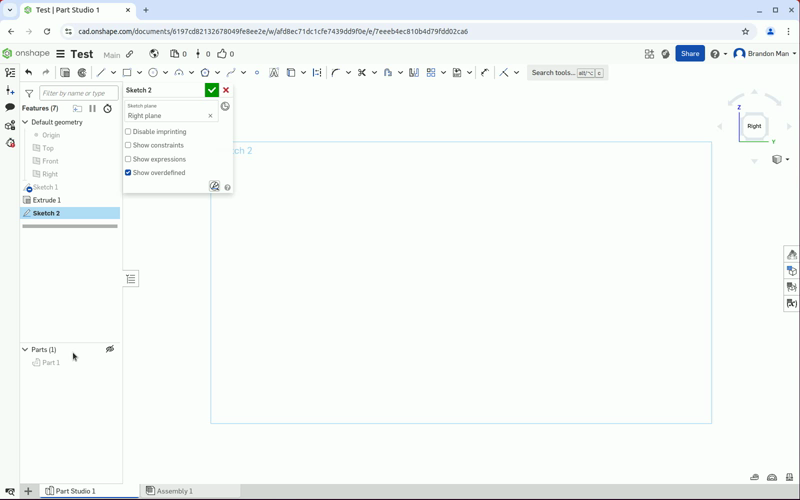
key_down(shift)
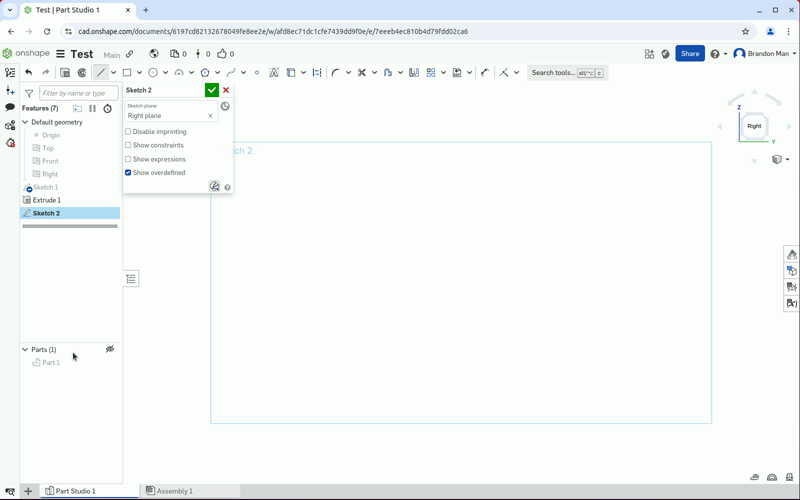
mouse_move(348, 211)
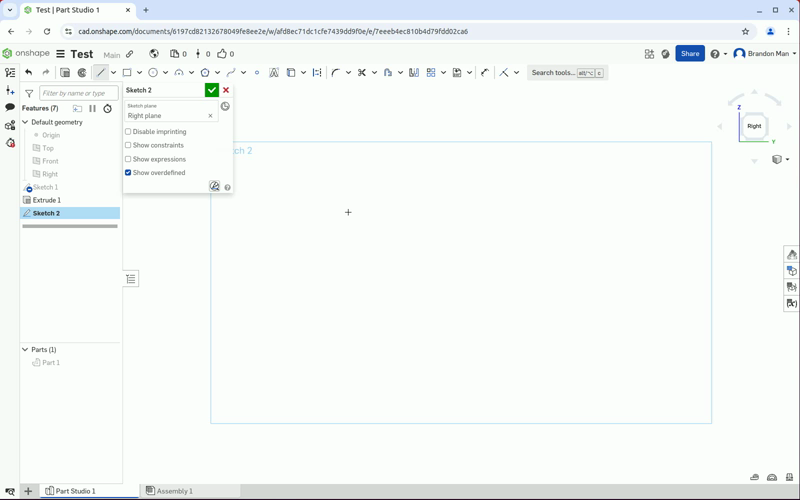
click(348, 211)
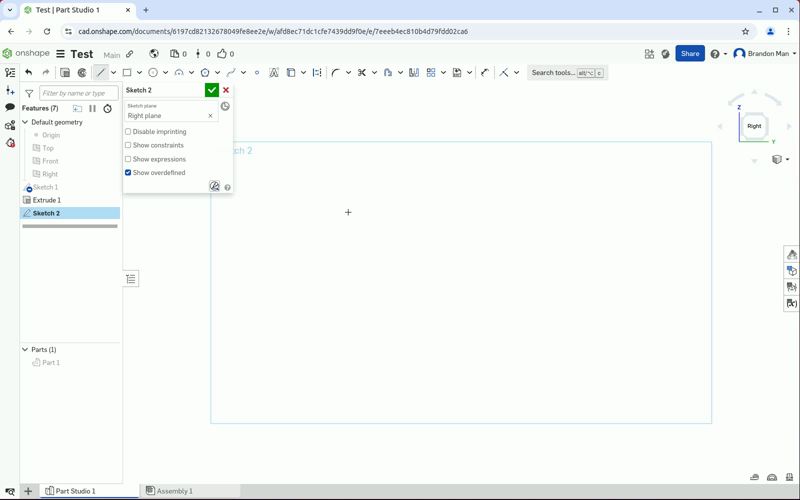
key_up(shift)
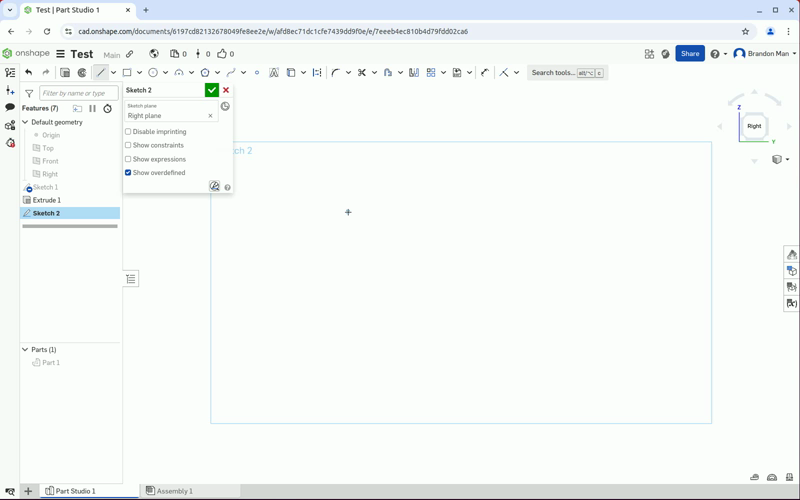
key_down(shift)
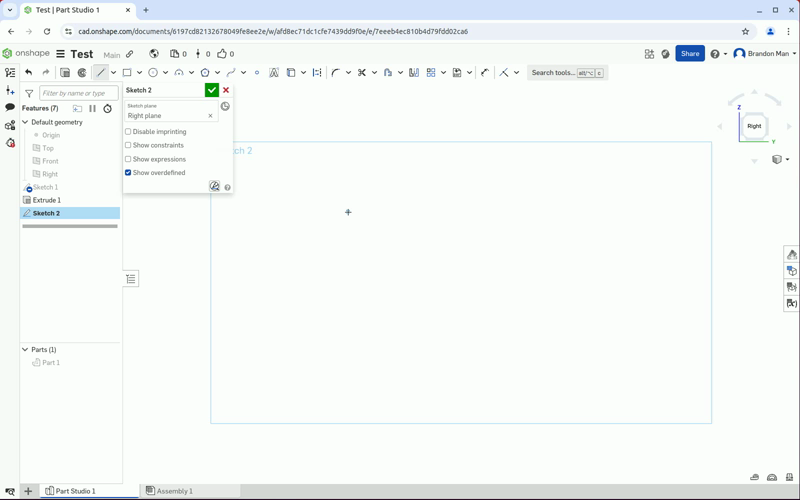
mouse_move(378, 211)
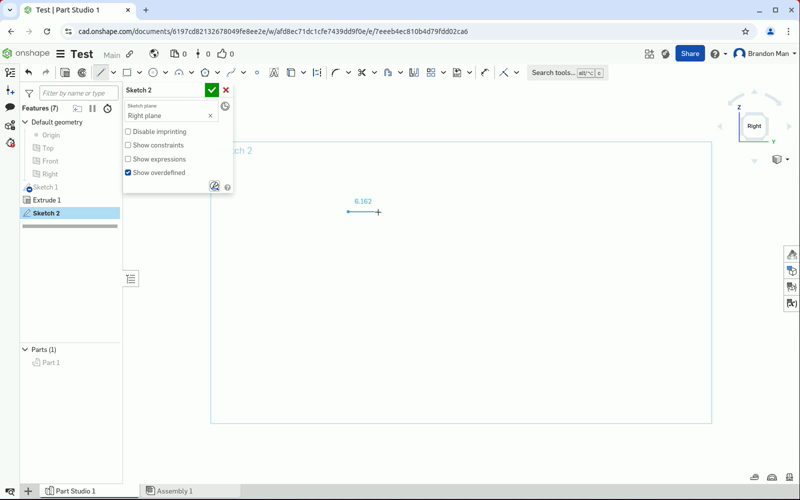
mouse_move(358, 219)
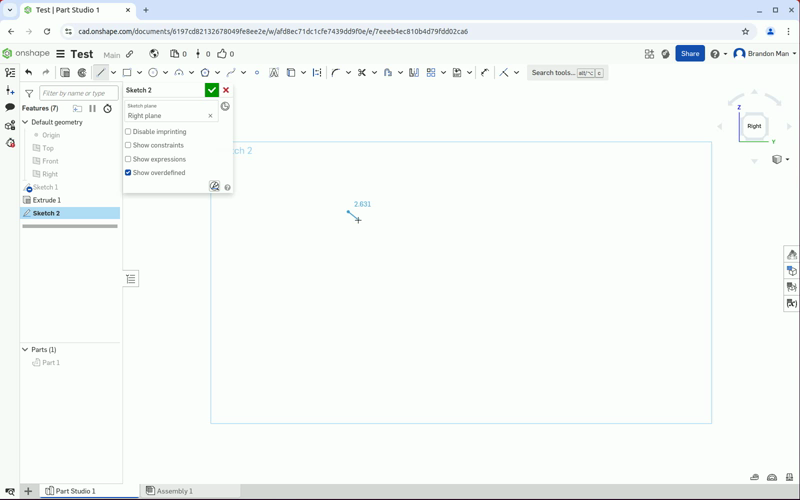
click(358, 219)
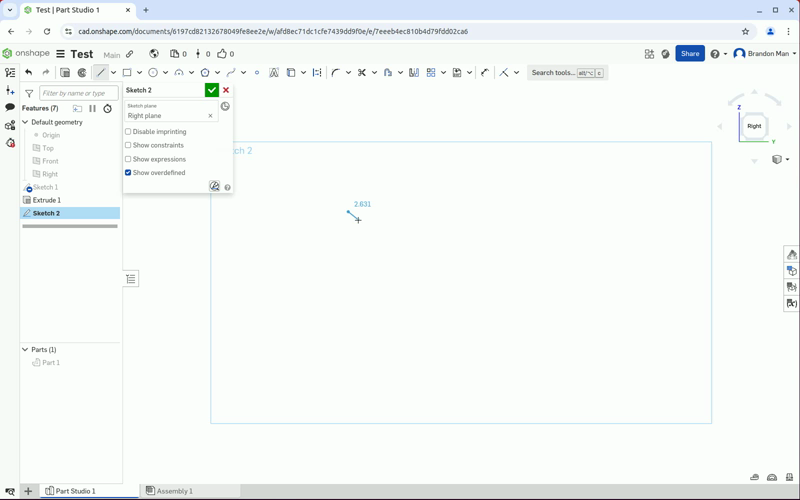
key_up(shift)
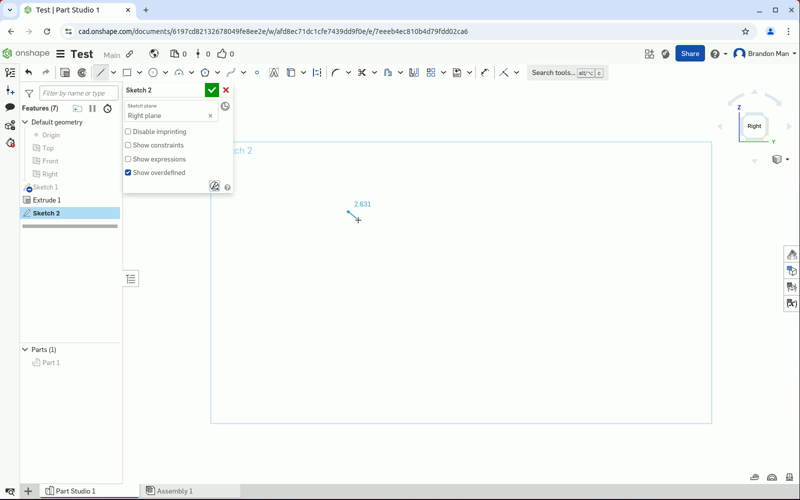
key_down(shift)
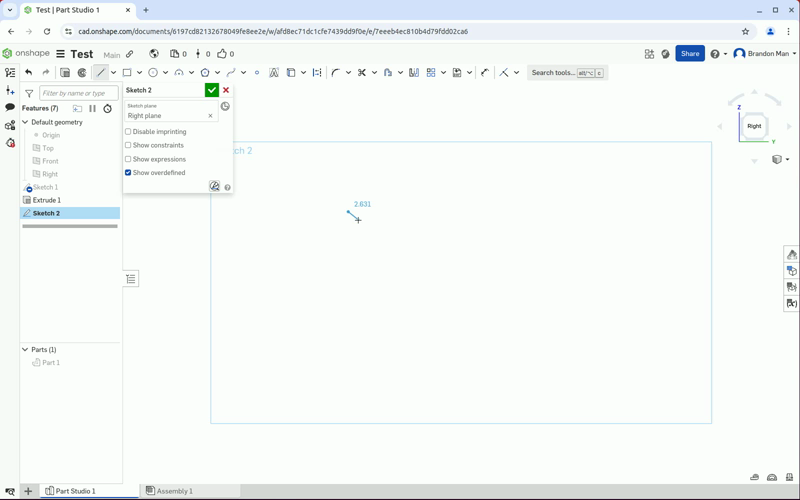
mouse_move(388, 219)
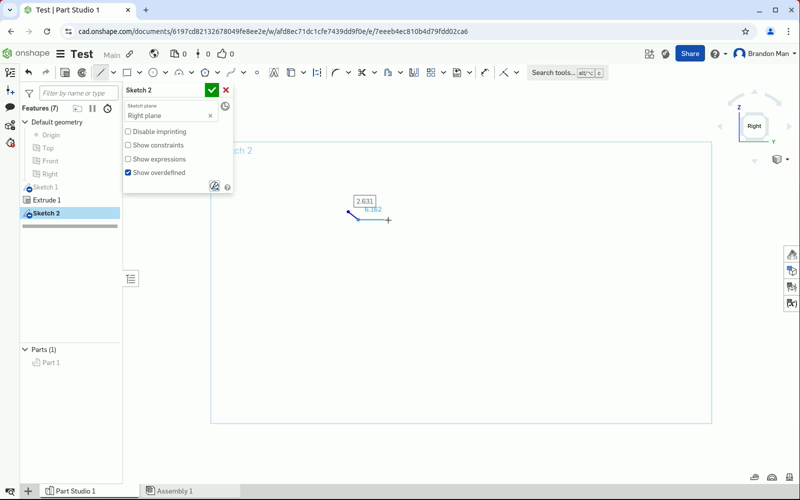
mouse_move(383, 265)
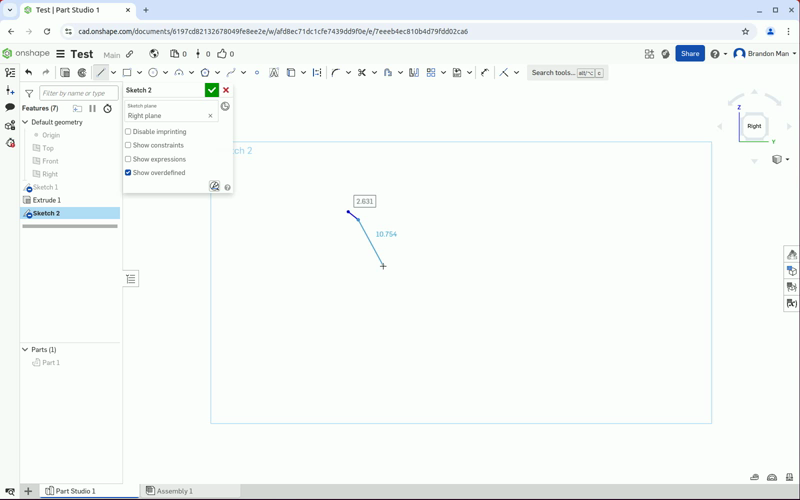
click(383, 265)
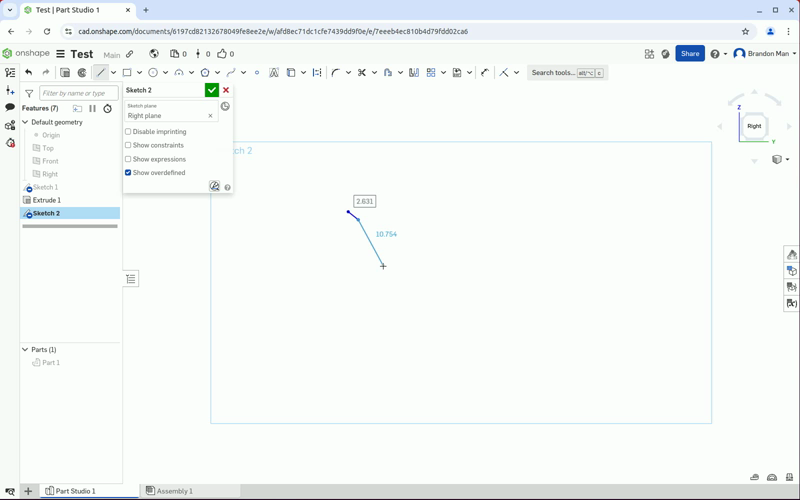
key_up(shift)
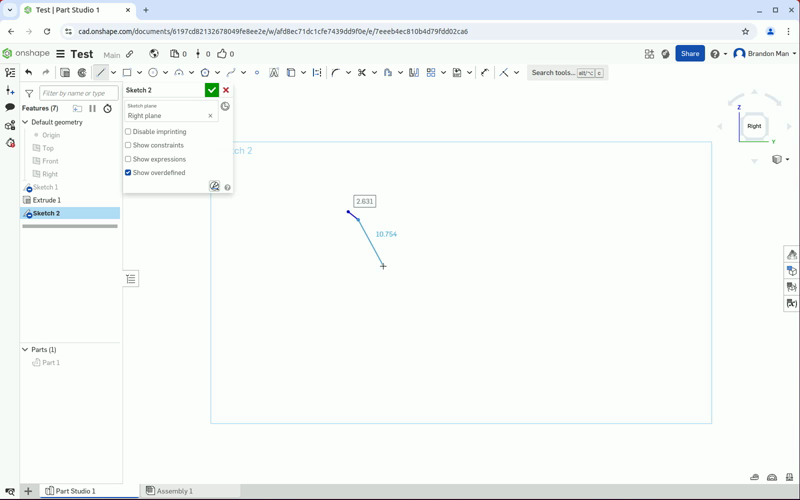
key_down(shift)
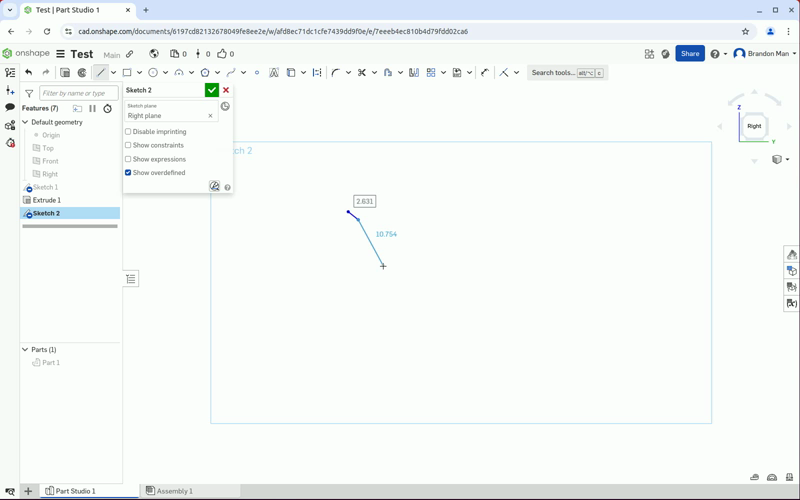
mouse_move(413, 265)
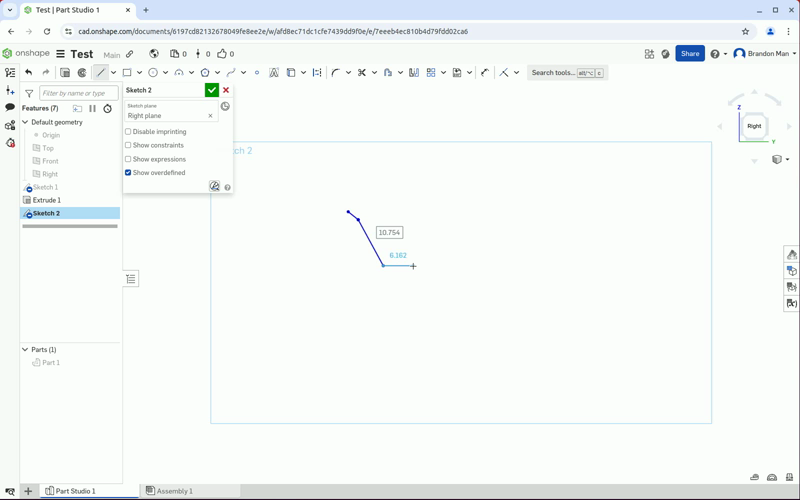
mouse_move(384, 265)
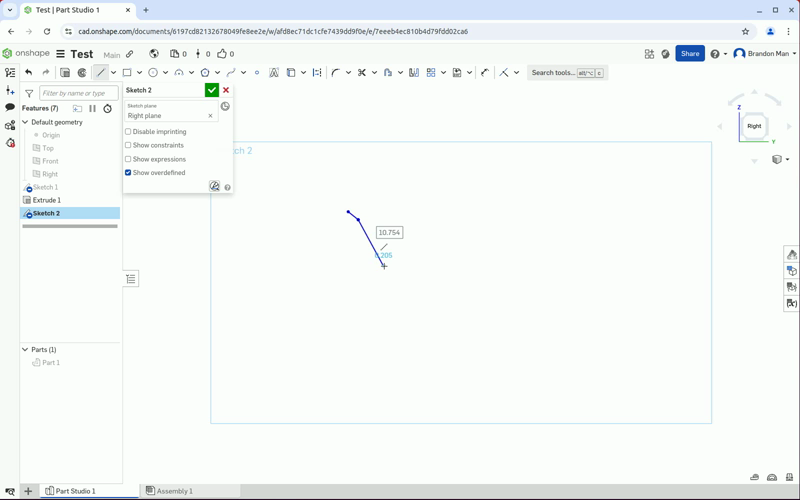
scroll(6)
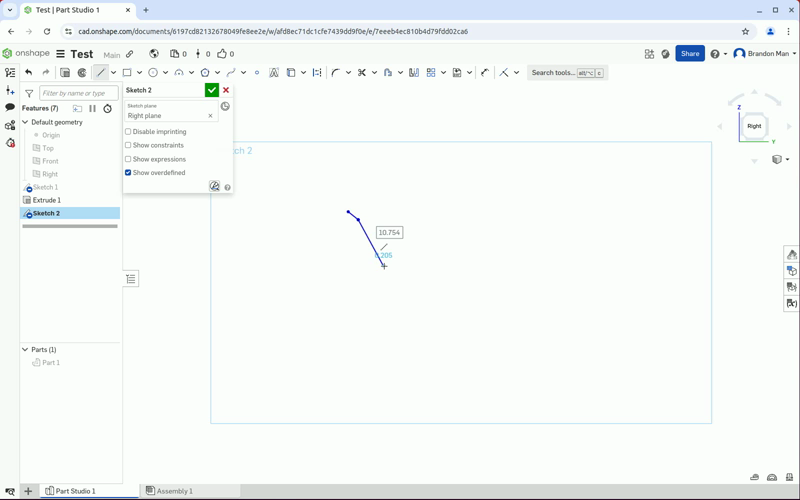
scroll(6)
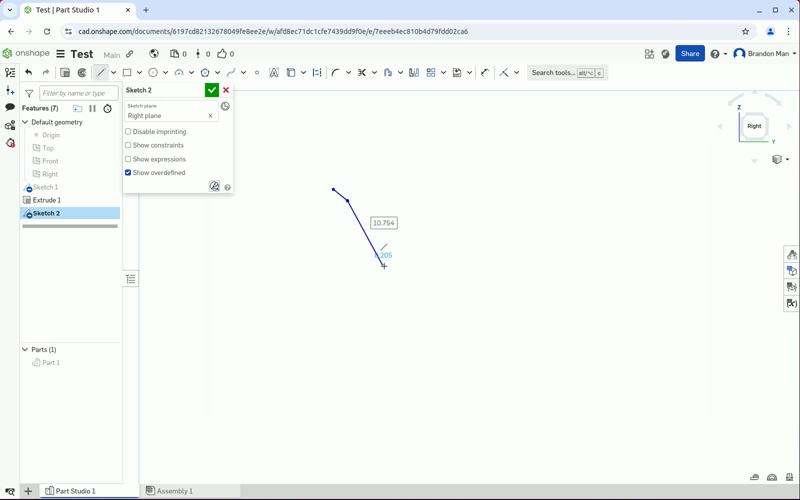
scroll(6)
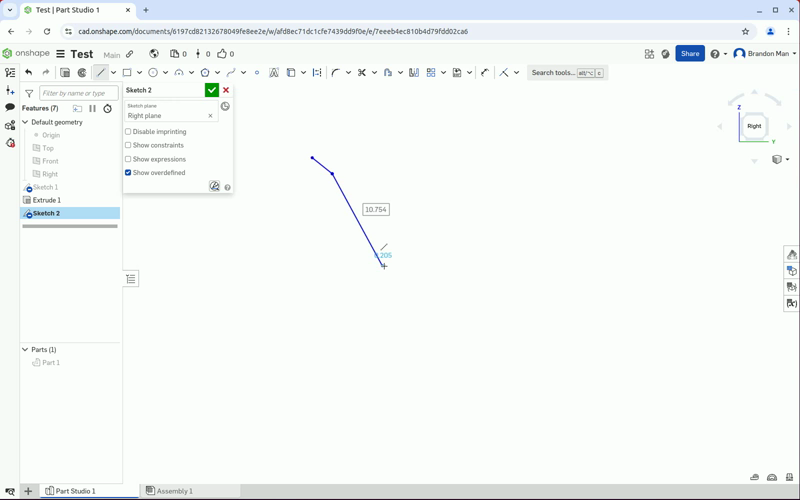
scroll(6)
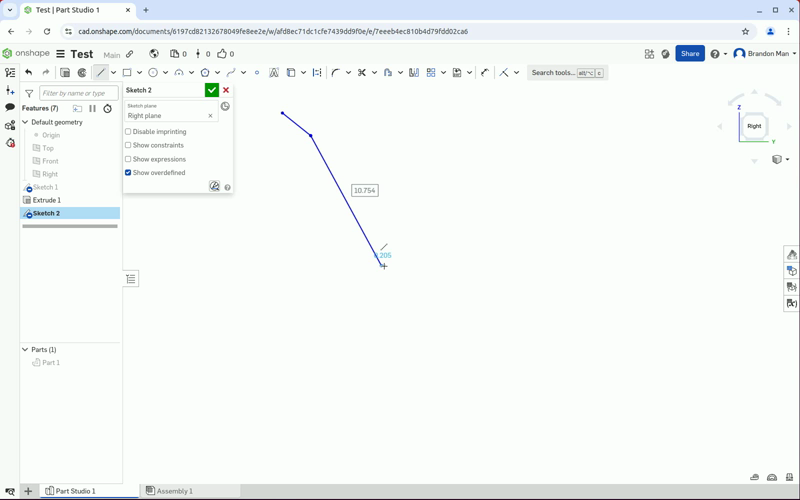
scroll(6)
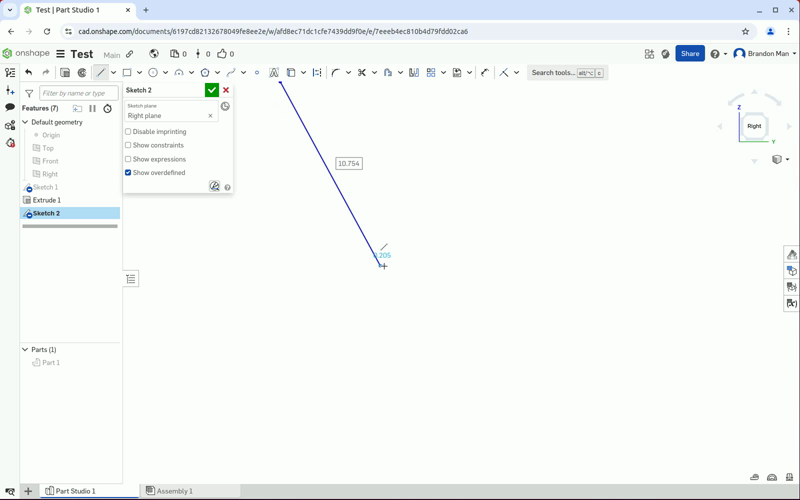
scroll(6)
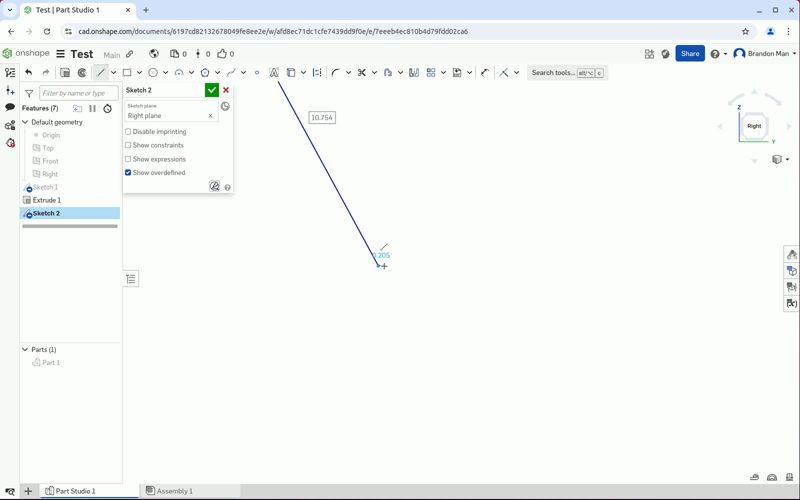
scroll(6)
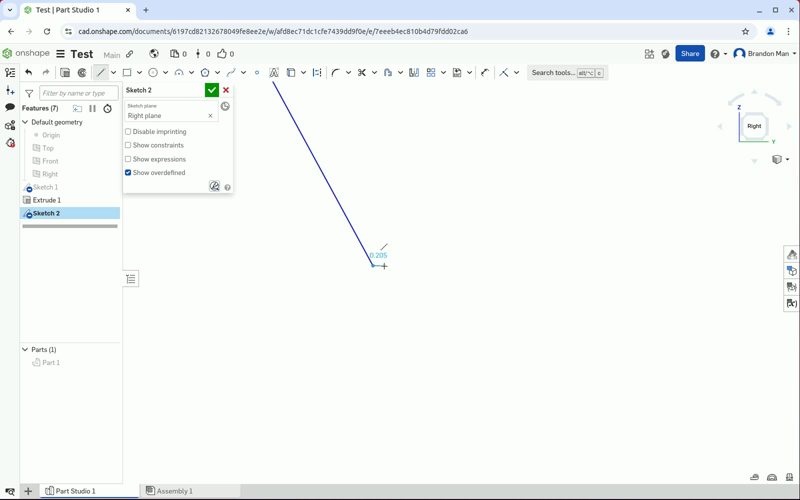
click(384, 265)
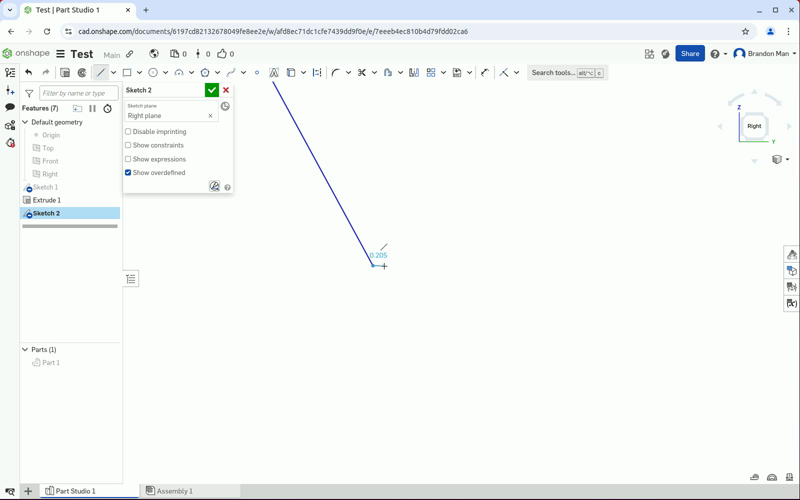
scroll(-6)
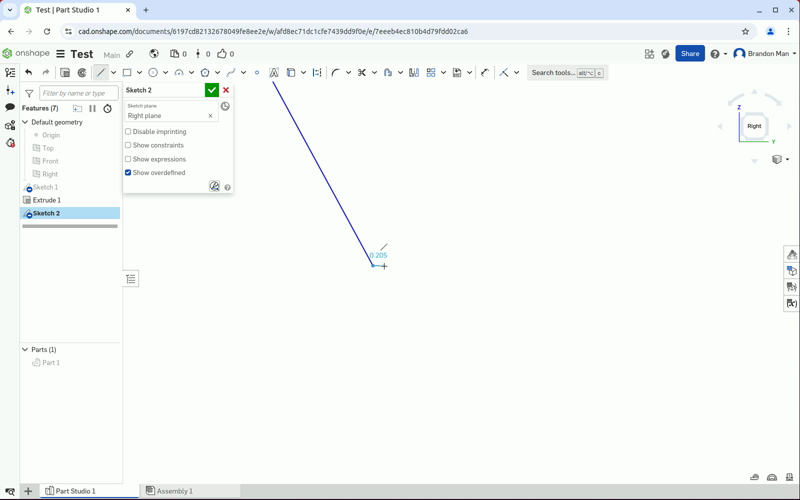
scroll(-6)
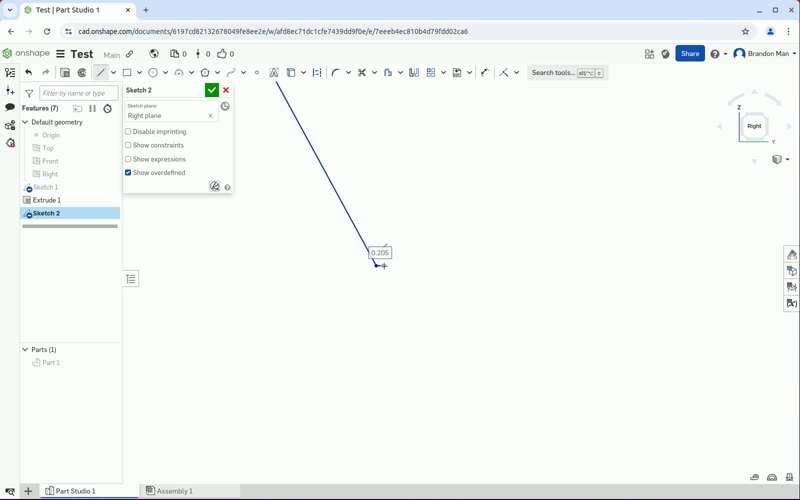
scroll(-6)
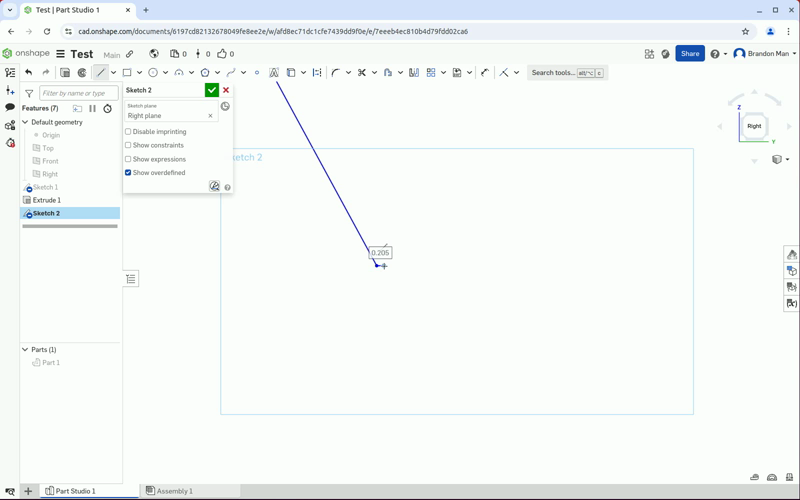
scroll(-6)
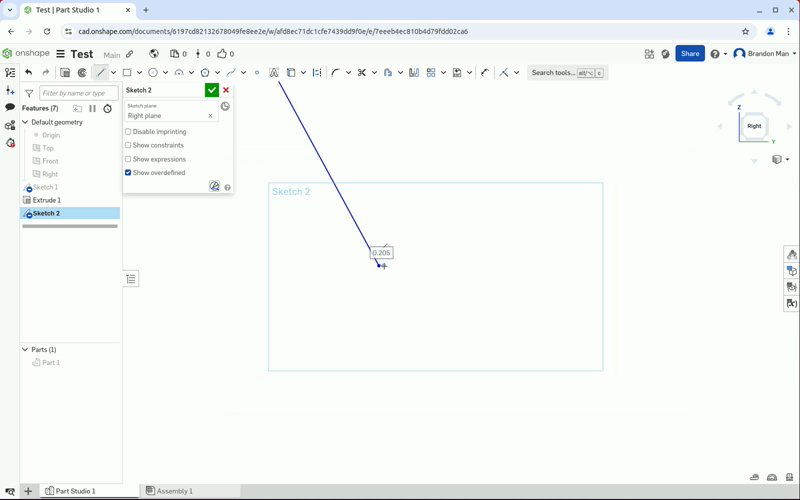
scroll(-6)
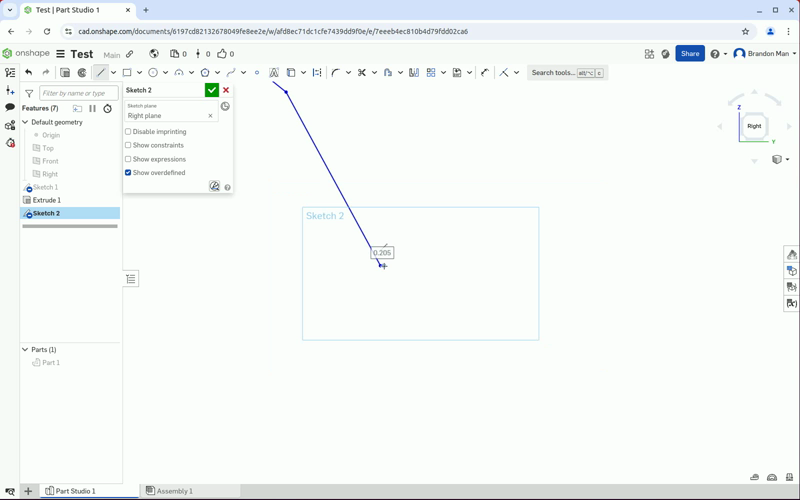
scroll(-6)
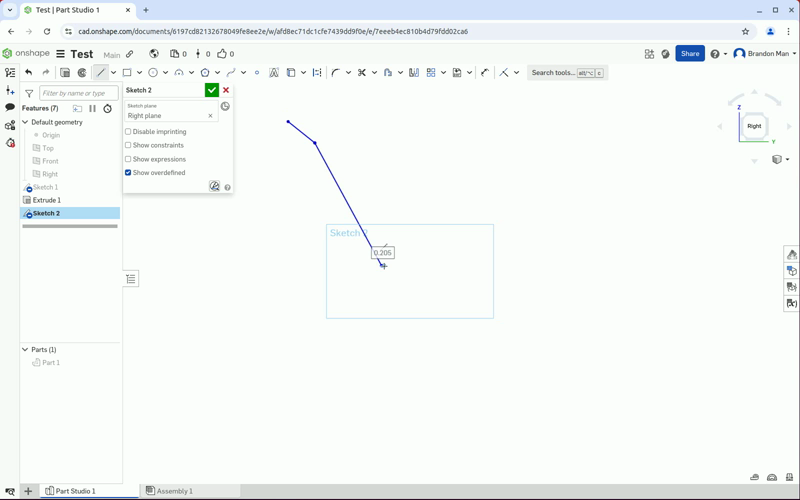
scroll(-6)
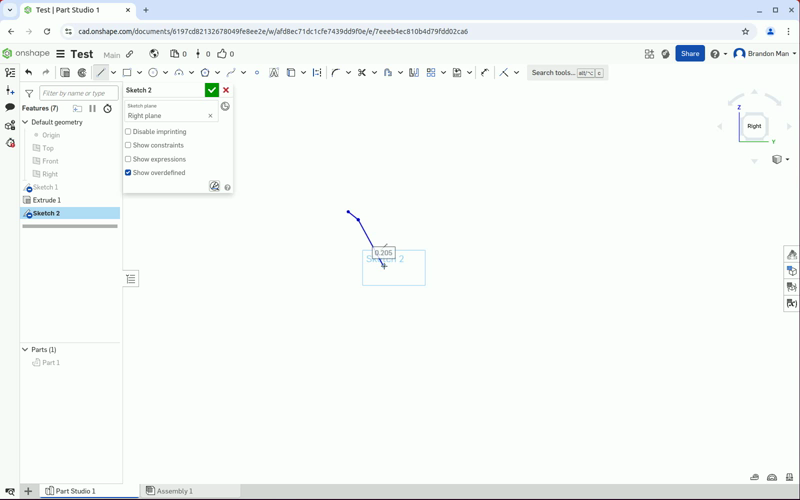
key_up(shift)
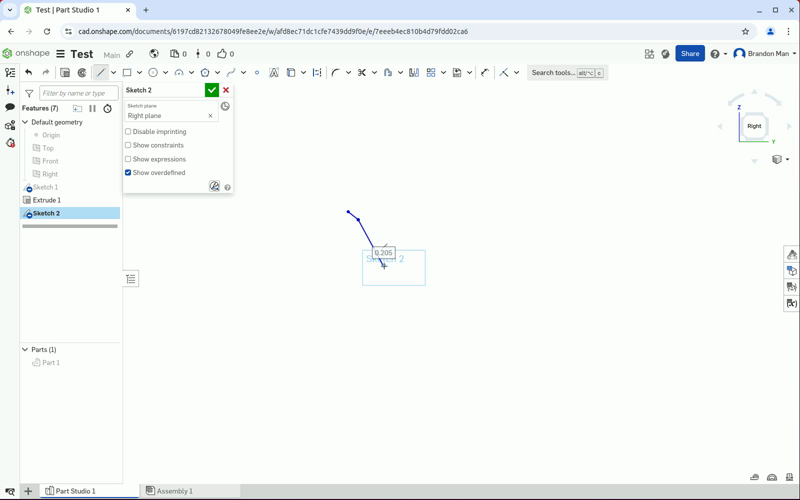
key_down(shift)
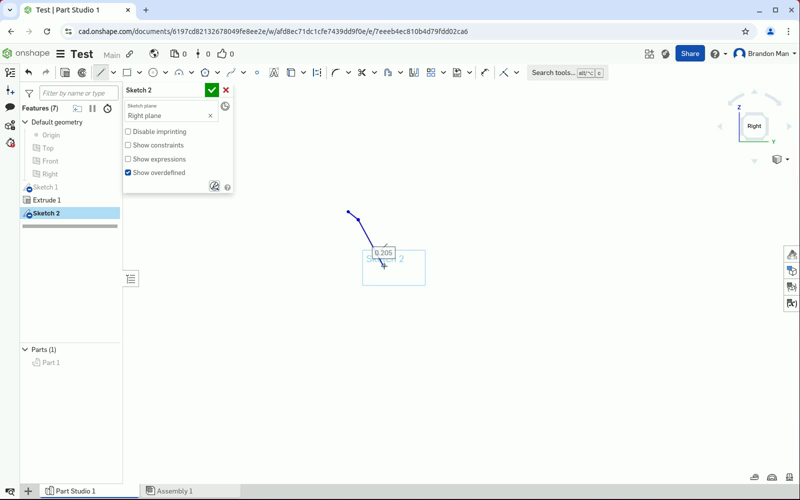
mouse_move(414, 265)
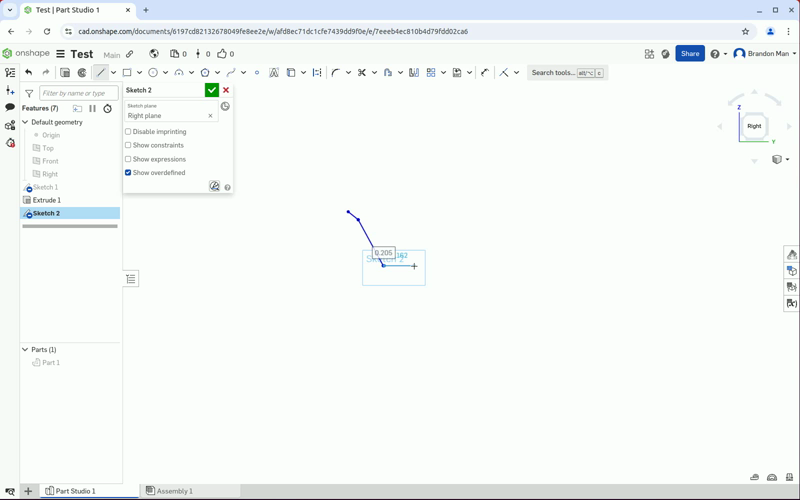
mouse_move(374, 247)
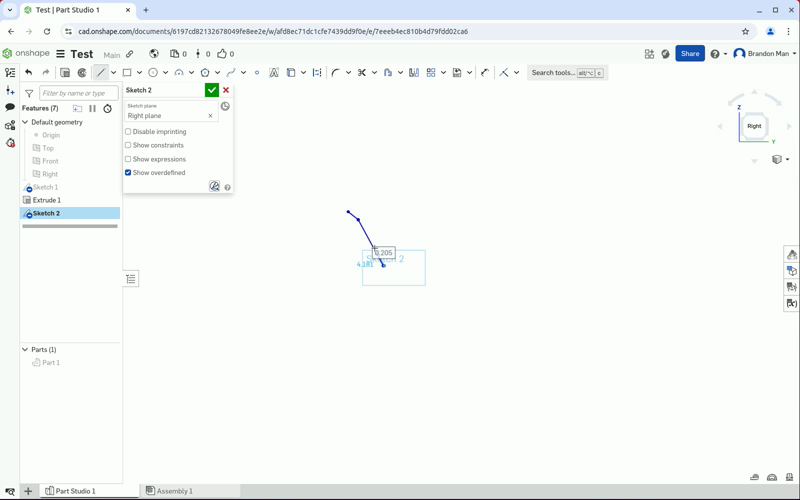
click(374, 247)
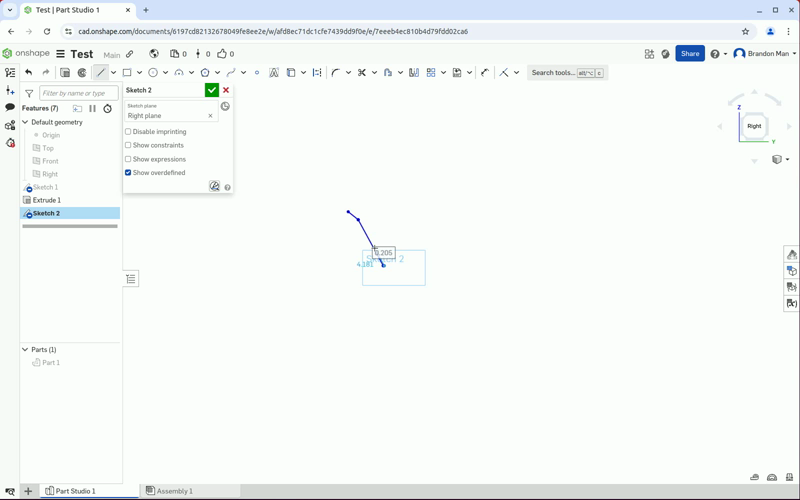
key_up(shift)
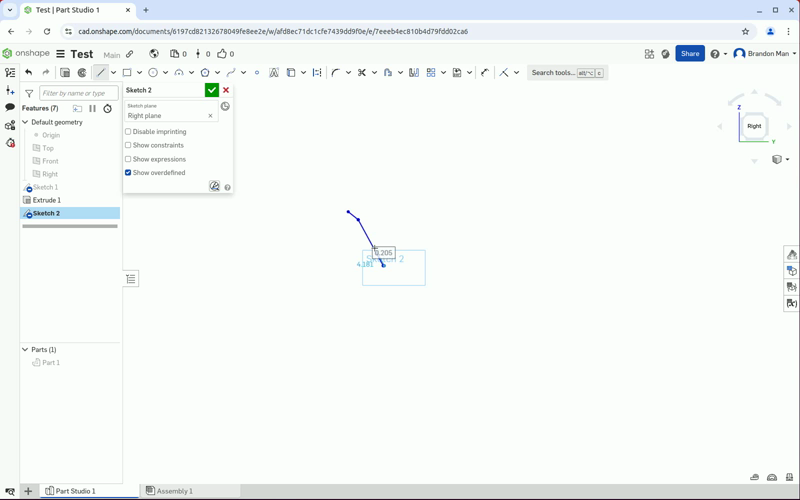
key_down(shift)
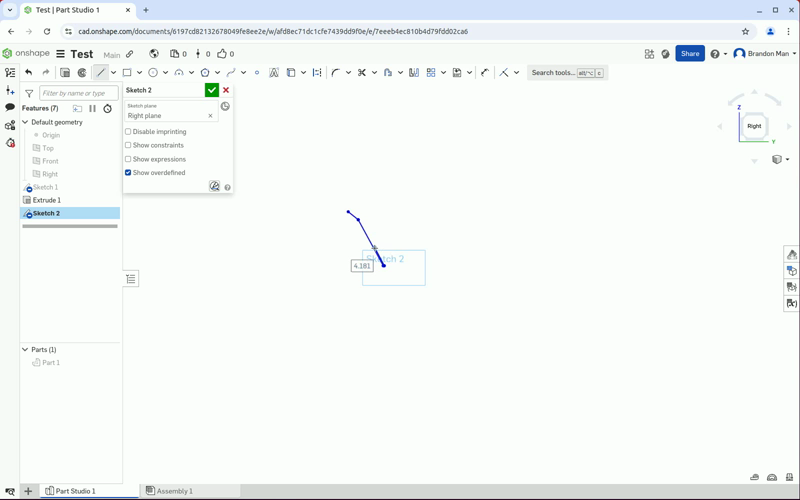
mouse_move(404, 247)
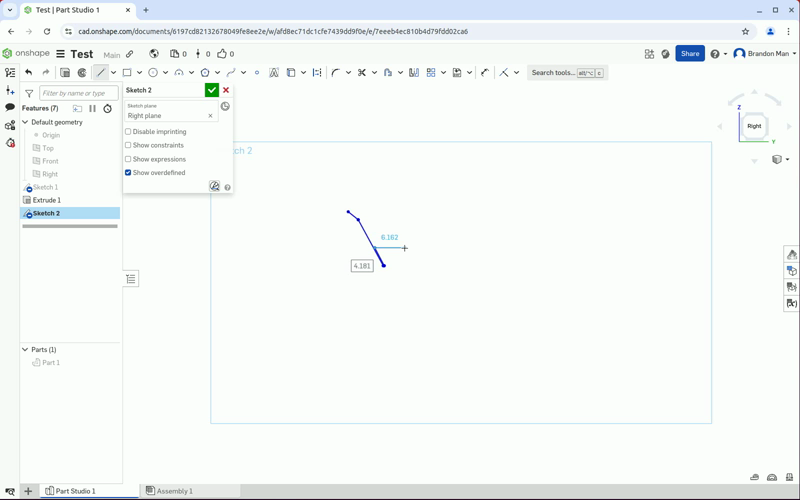
mouse_move(359, 218)
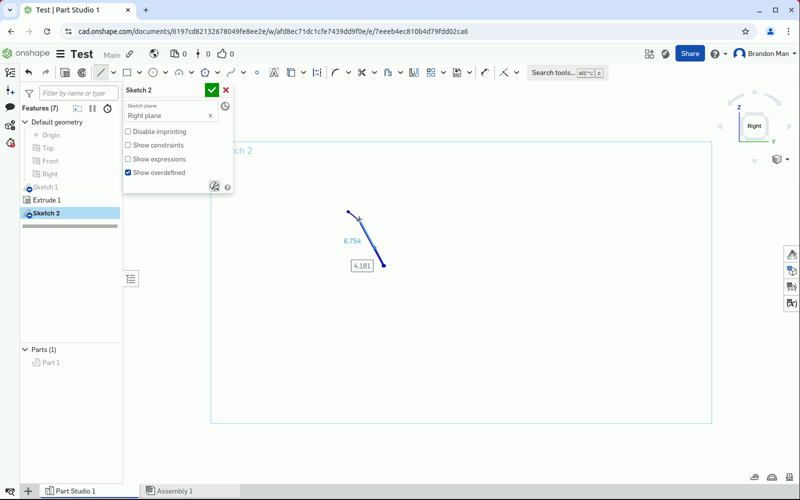
scroll(6)
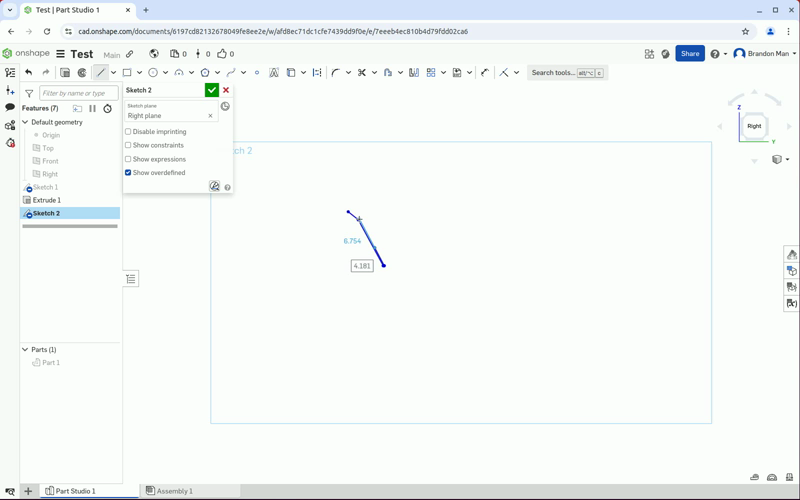
scroll(6)
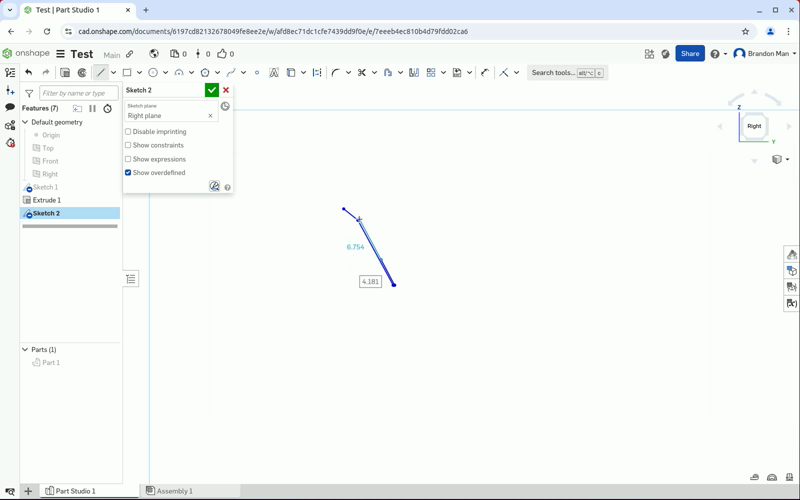
scroll(6)
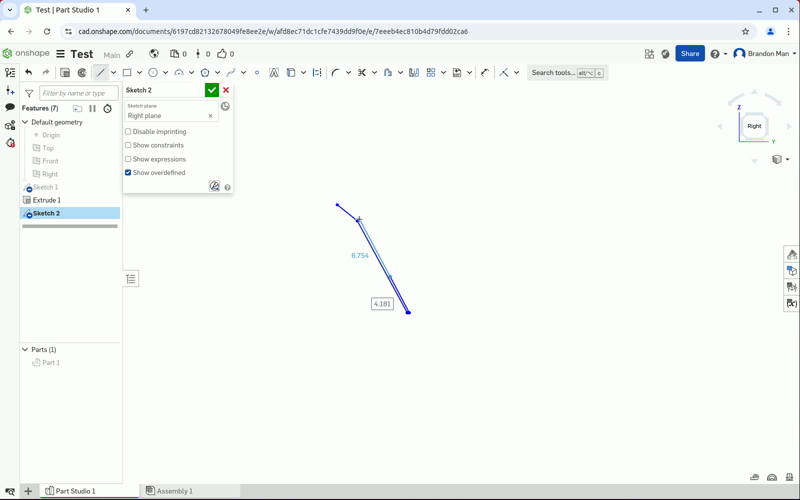
scroll(6)
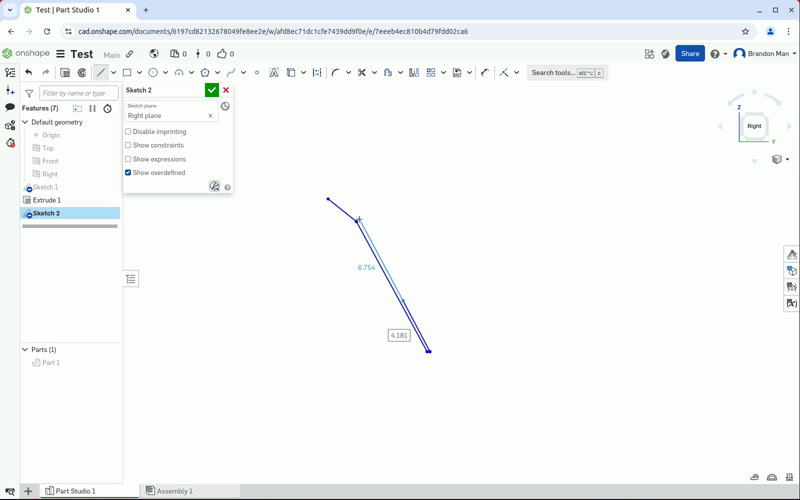
scroll(6)
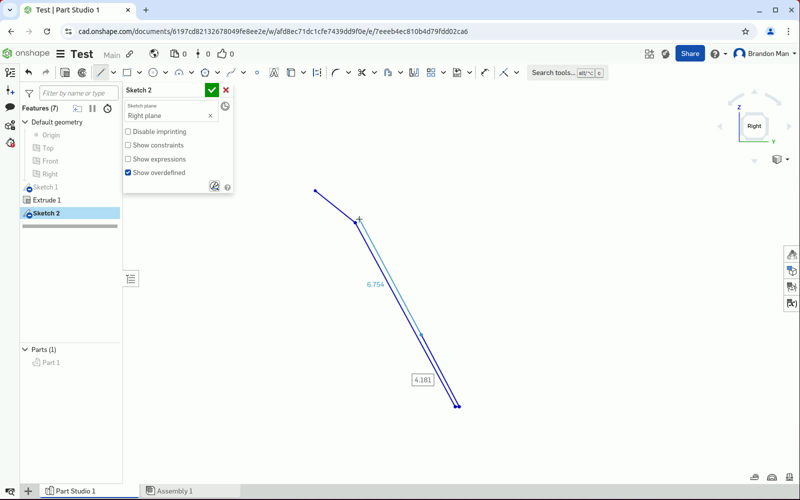
scroll(6)
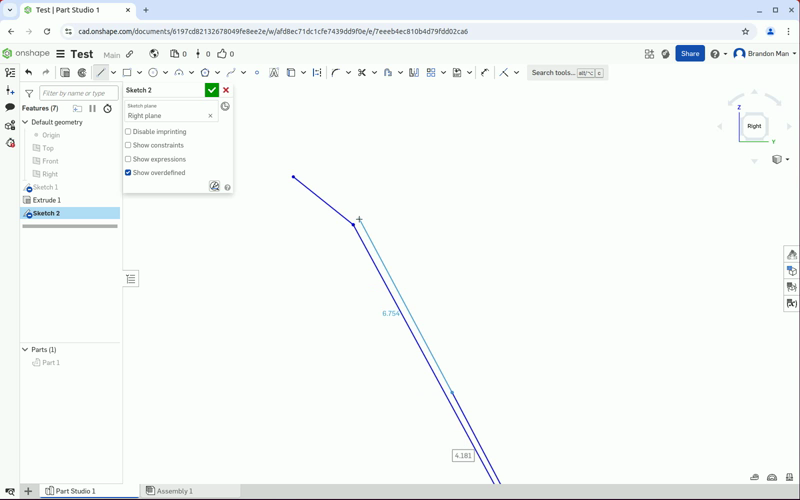
scroll(6)
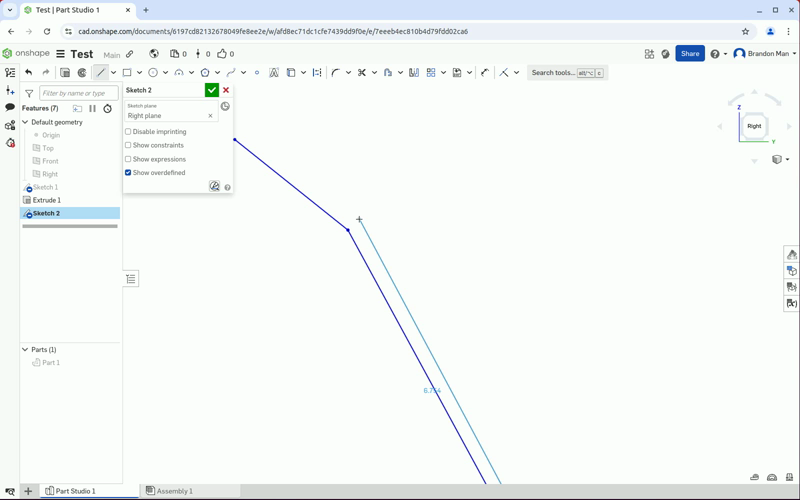
click(359, 218)
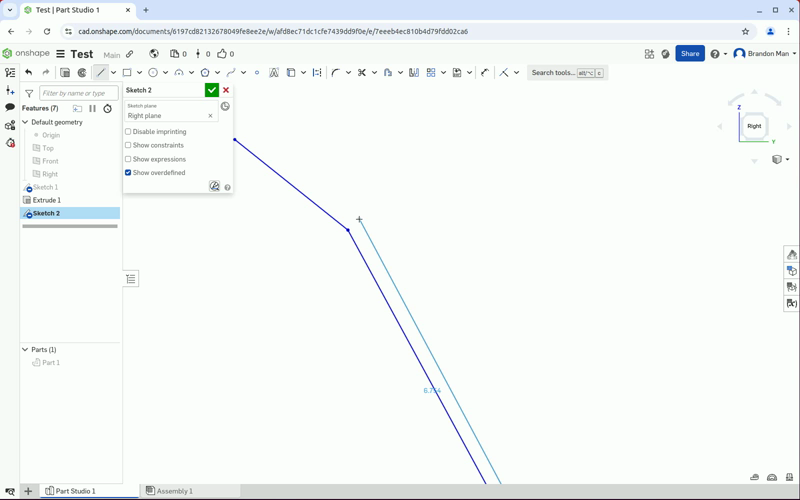
scroll(-6)
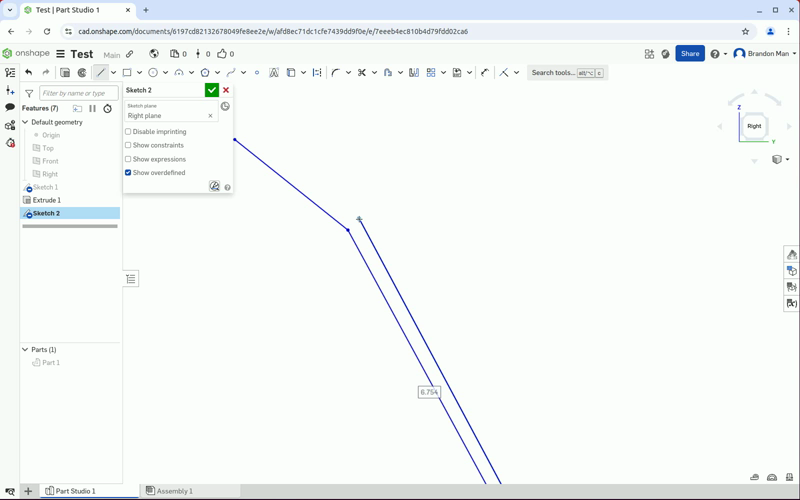
scroll(-6)
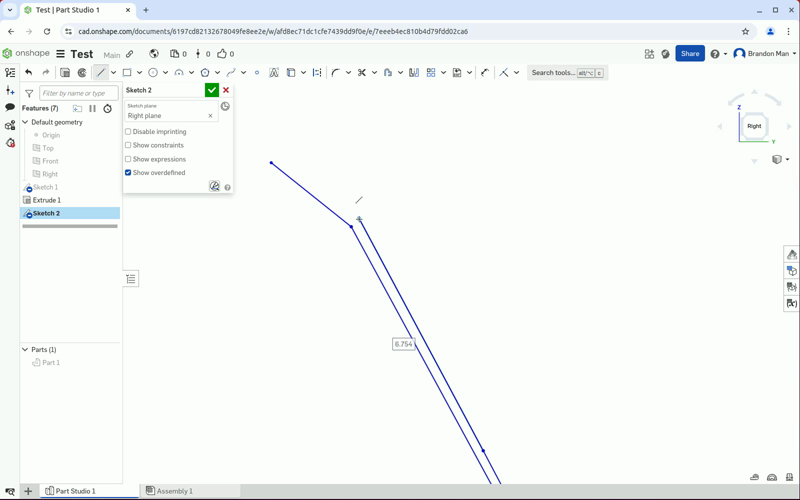
scroll(-6)
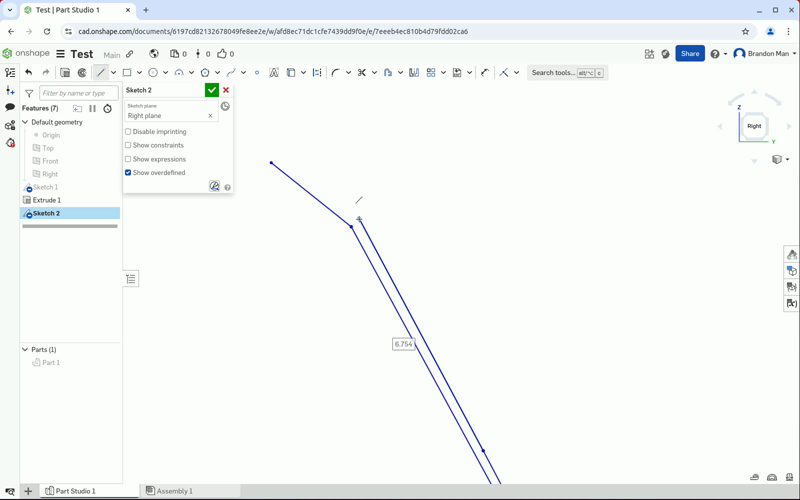
scroll(-6)
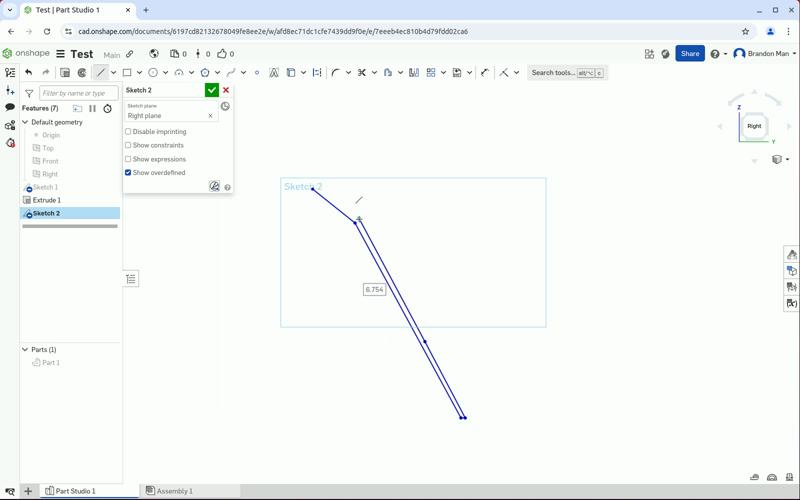
scroll(-6)
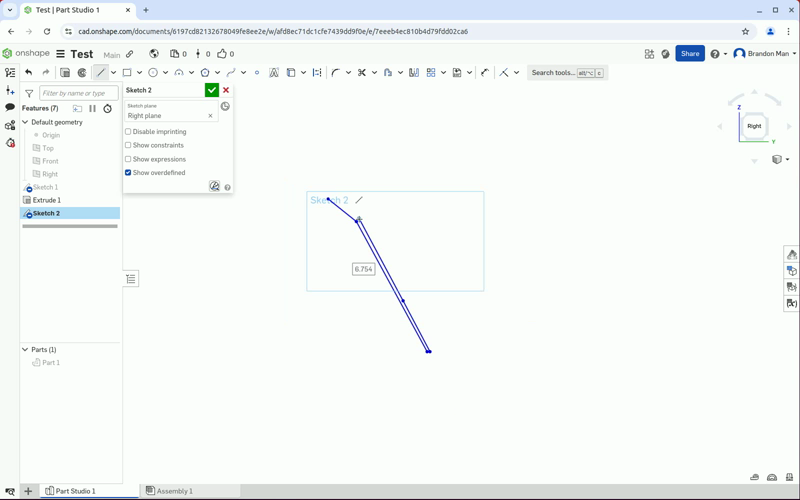
scroll(-6)
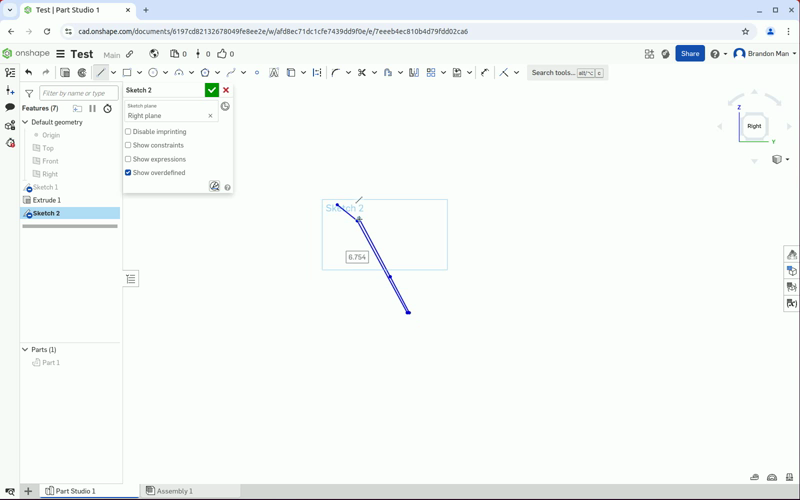
scroll(-6)
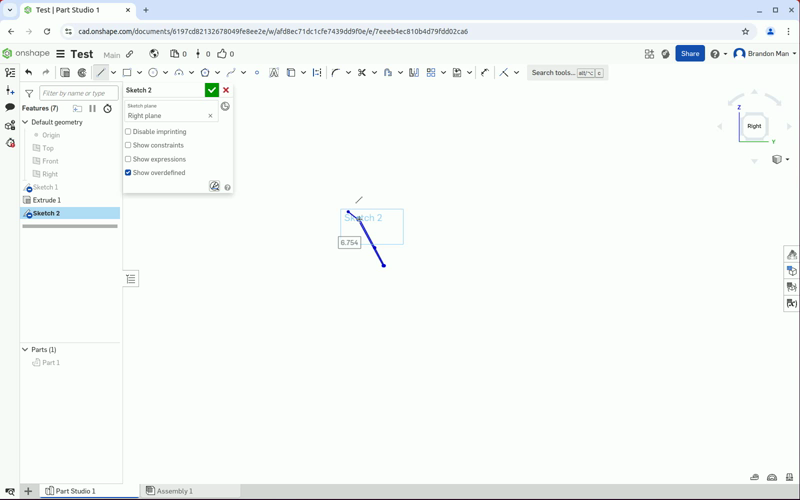
key_up(shift)
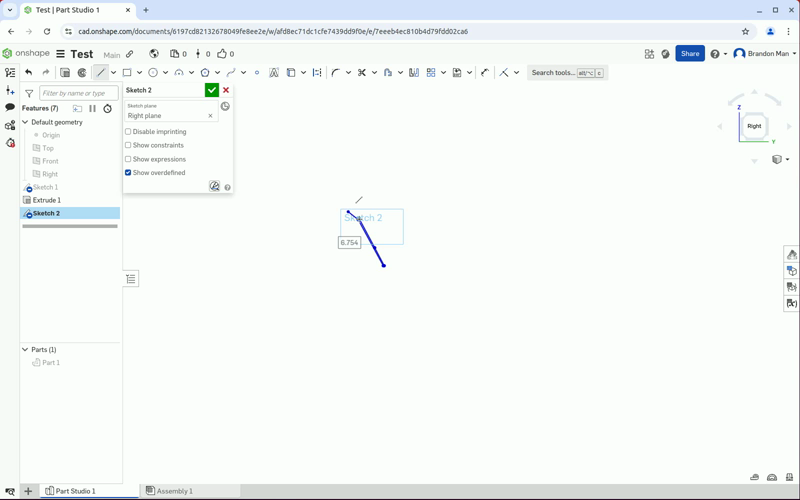
key_down(shift)
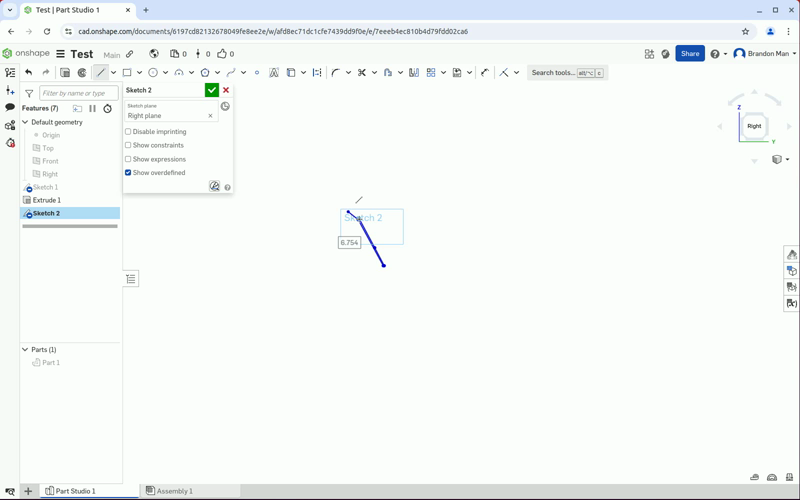
mouse_move(389, 218)
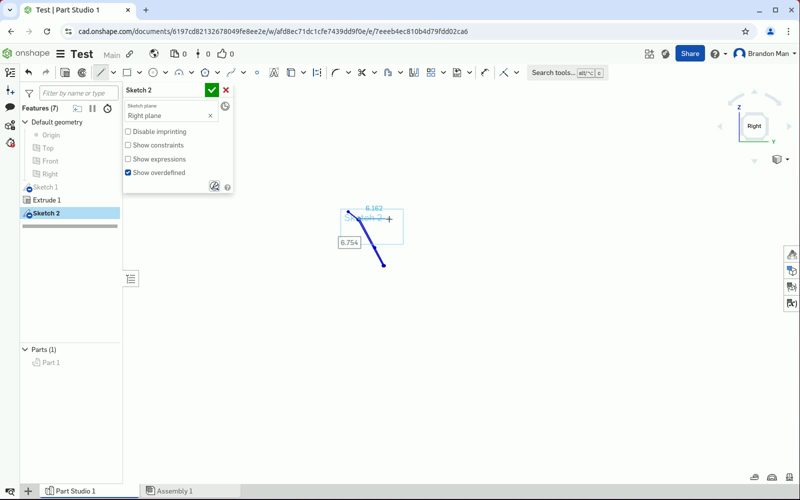
mouse_move(348, 209)
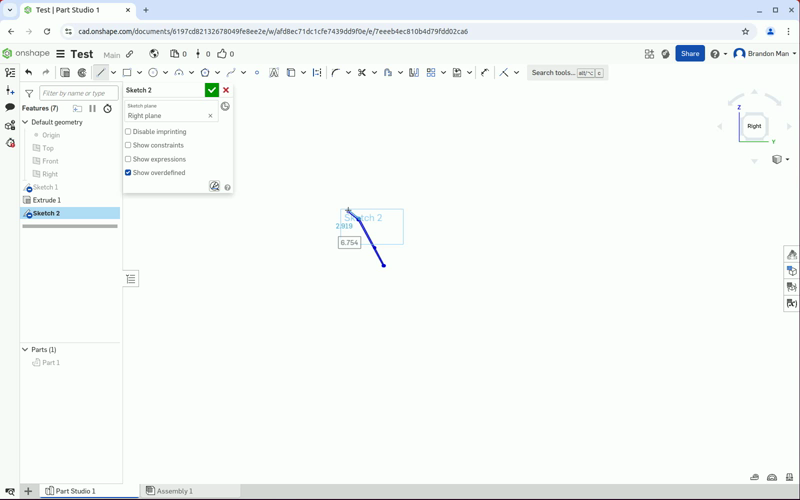
scroll(6)
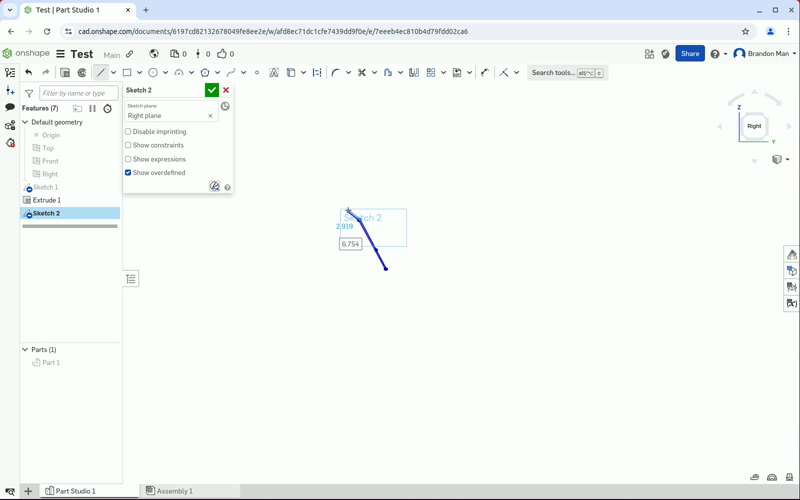
scroll(6)
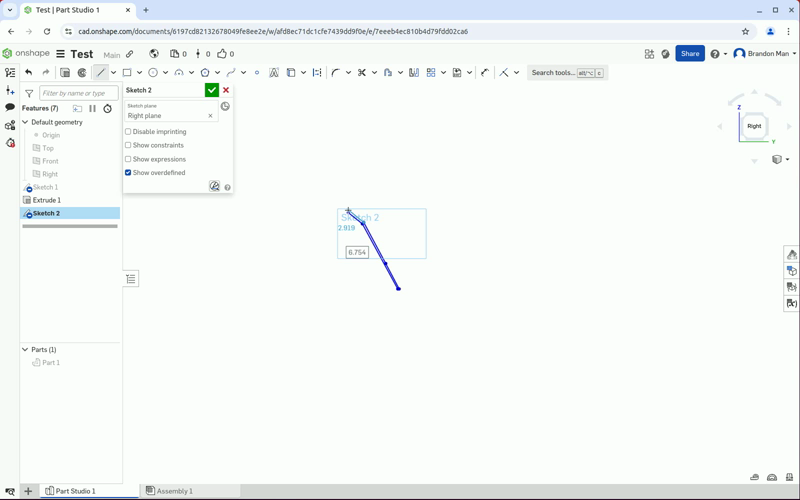
scroll(6)
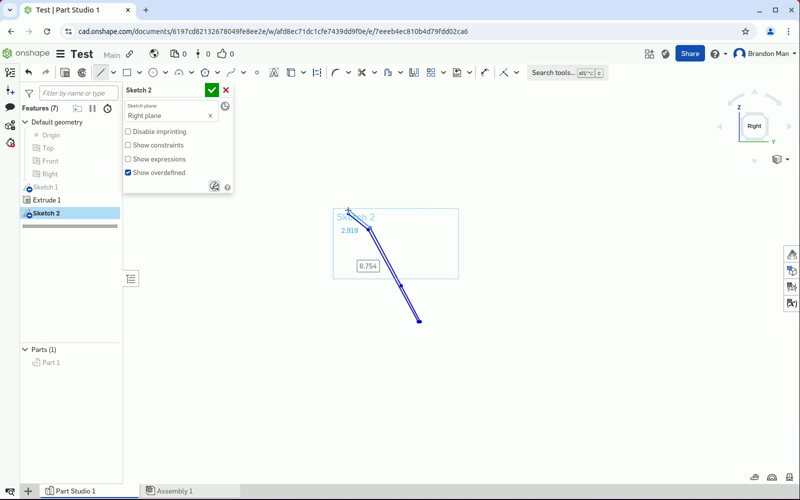
scroll(6)
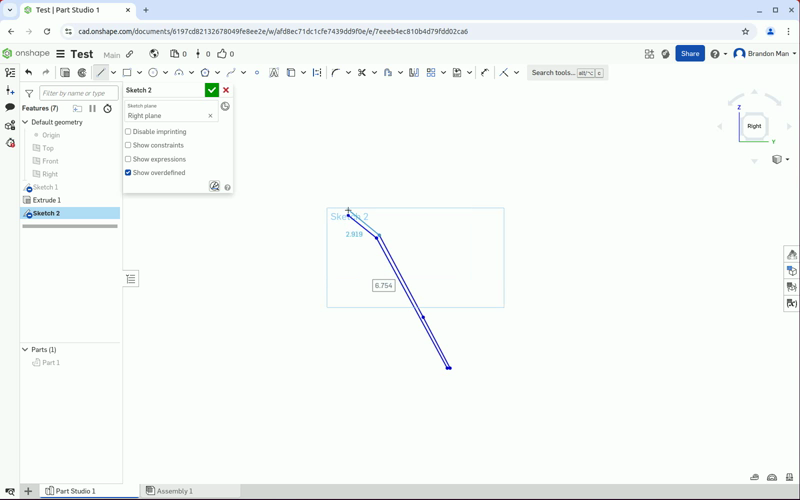
scroll(6)
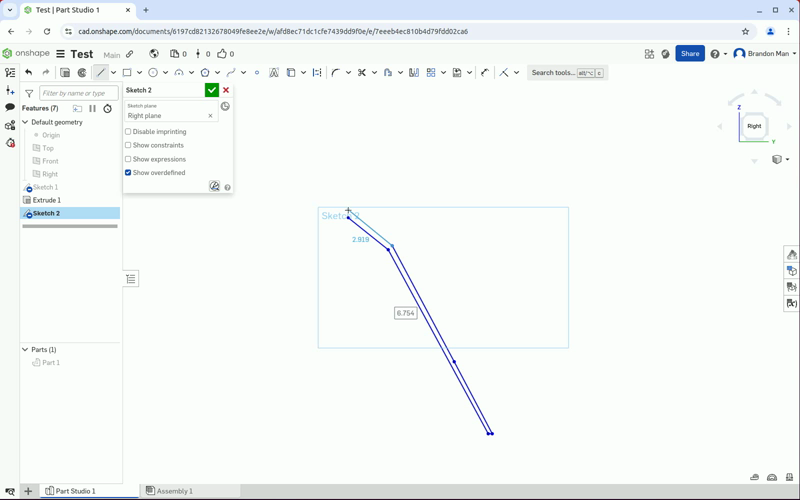
scroll(6)
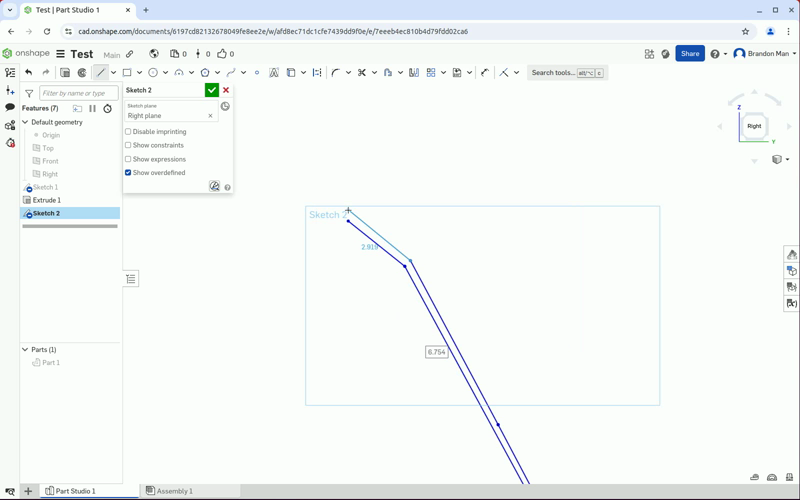
scroll(6)
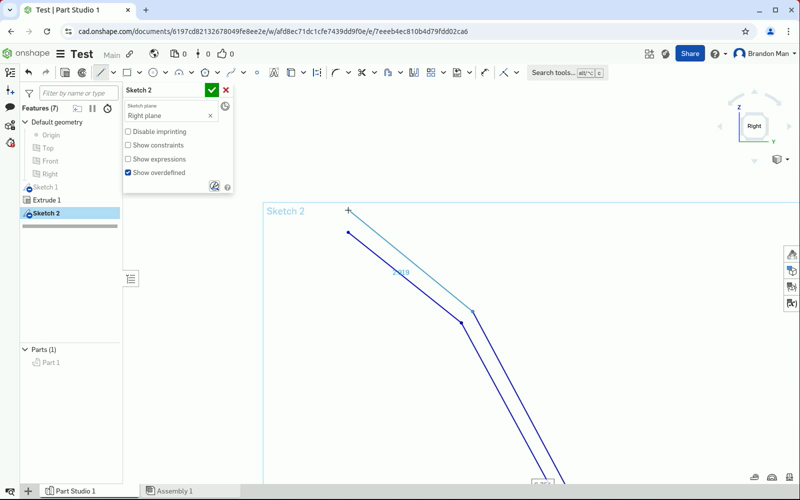
click(348, 209)
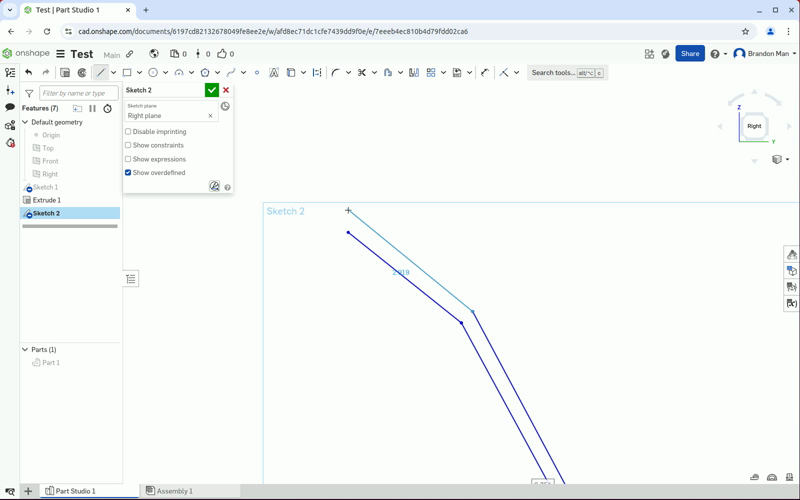
scroll(-6)
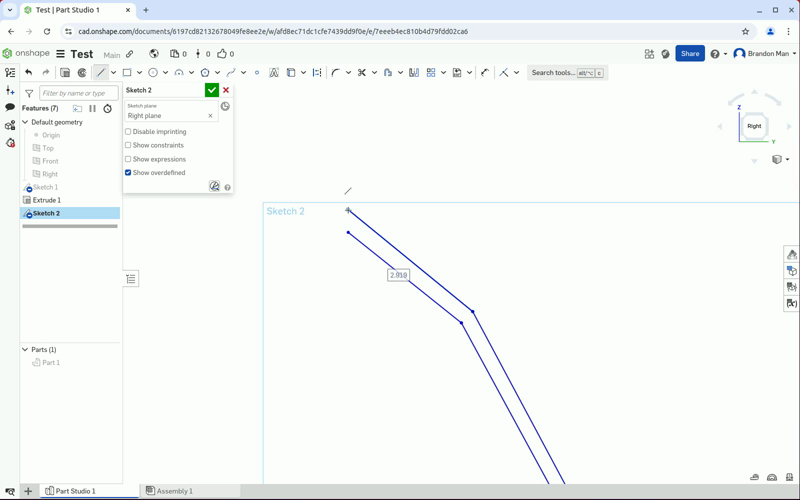
scroll(-6)
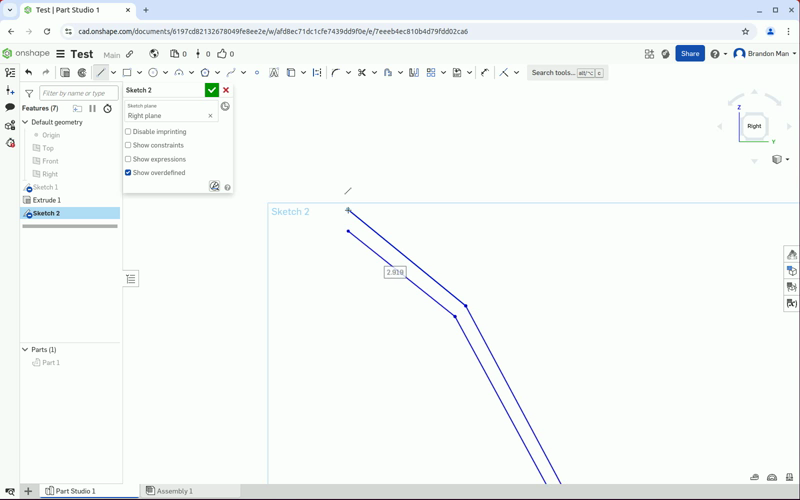
scroll(-6)
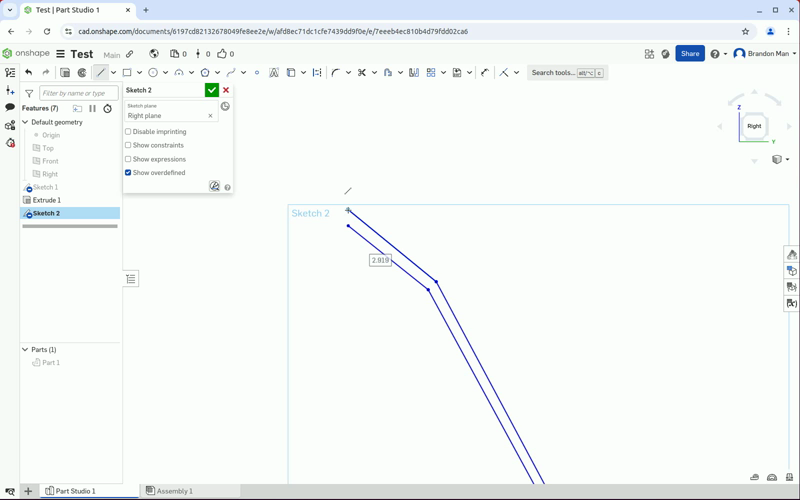
scroll(-6)
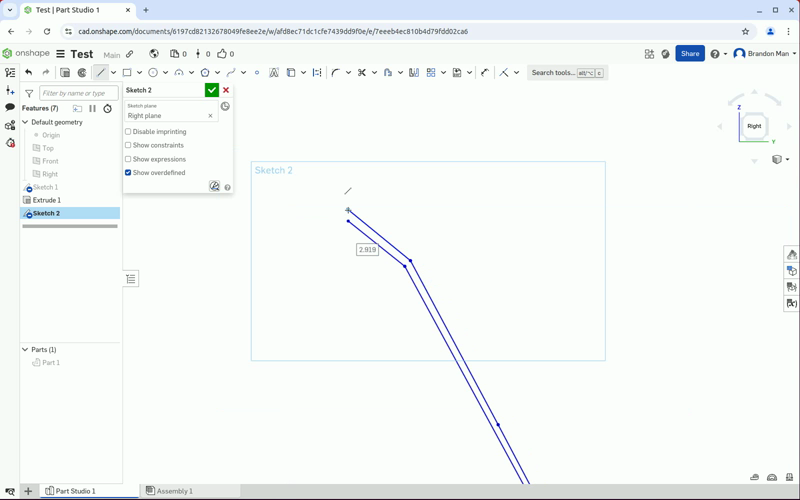
scroll(-6)
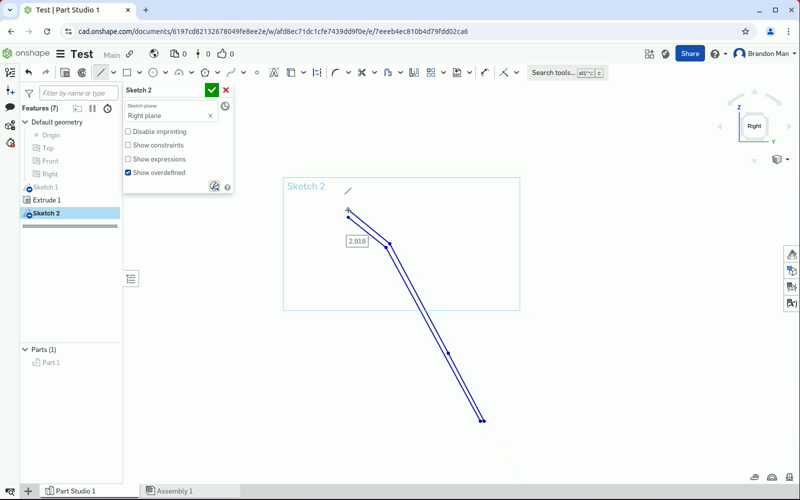
scroll(-6)
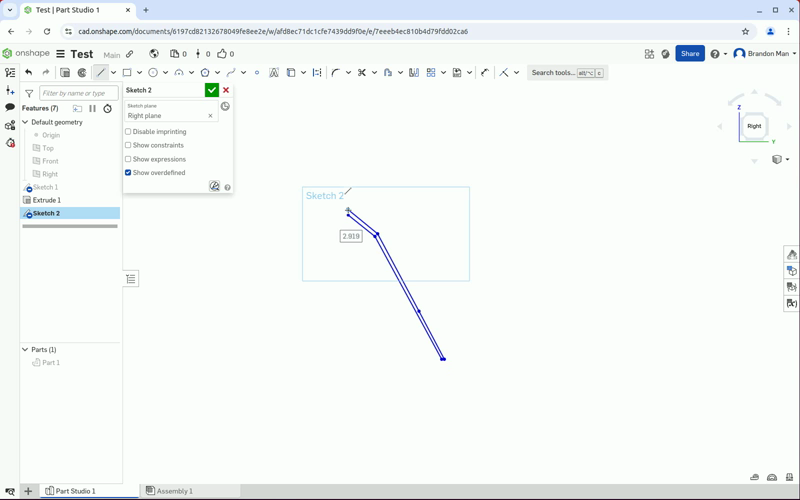
scroll(-6)
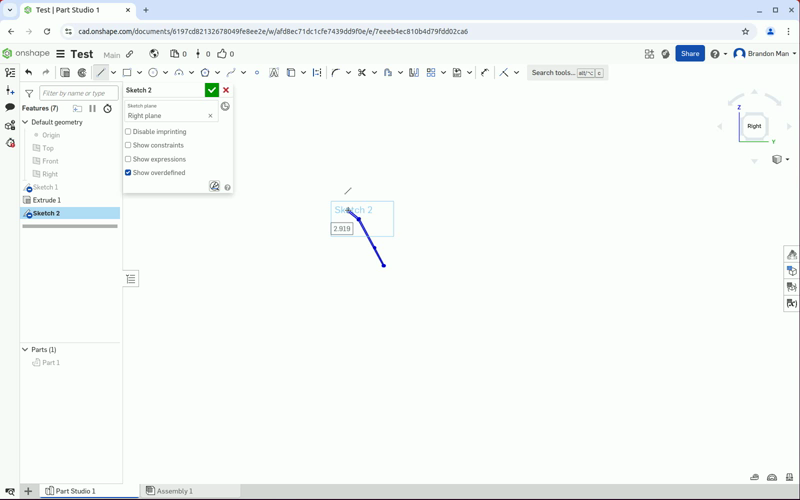
key_up(shift)
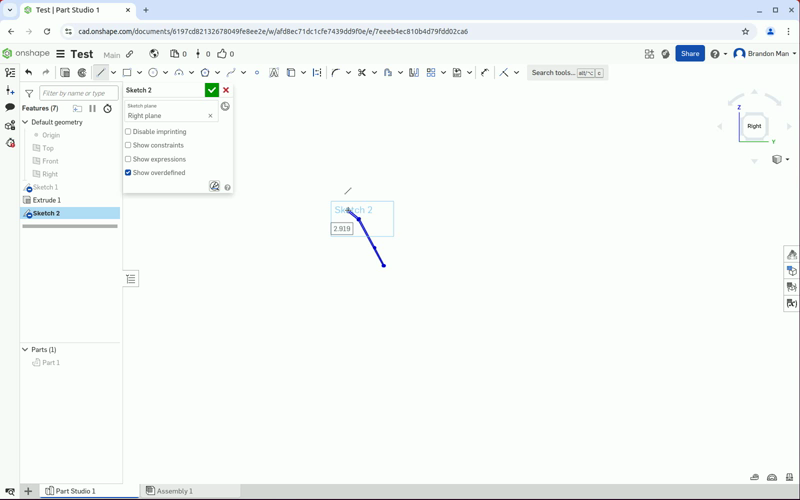
mouse_move(378, 209)
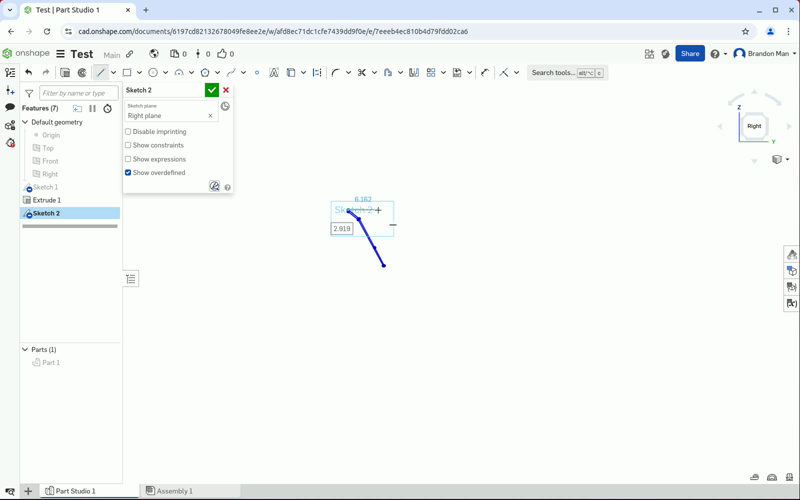
key_down(shift)
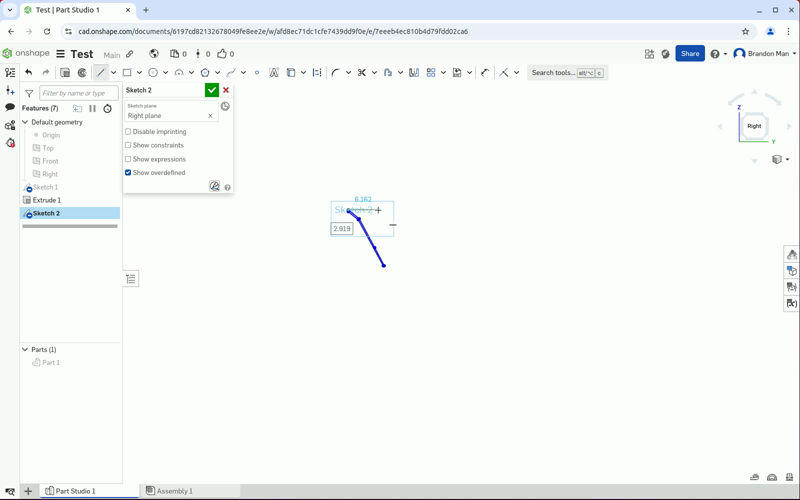
mouse_move(348, 211)
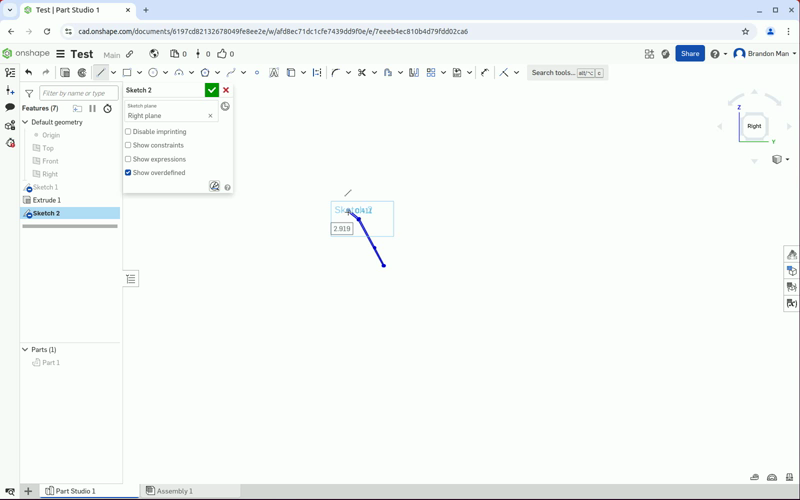
scroll(6)
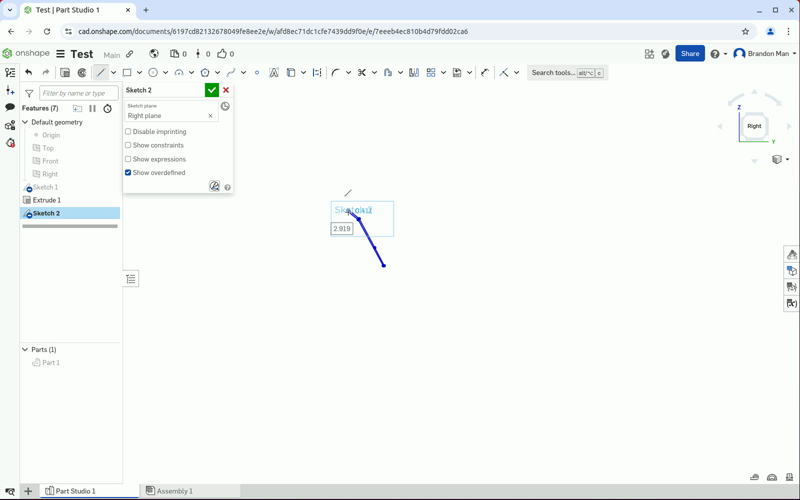
scroll(6)
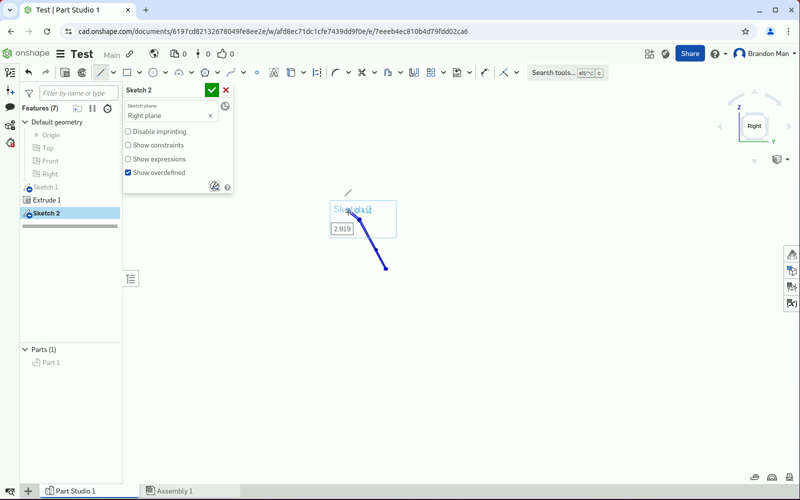
scroll(6)
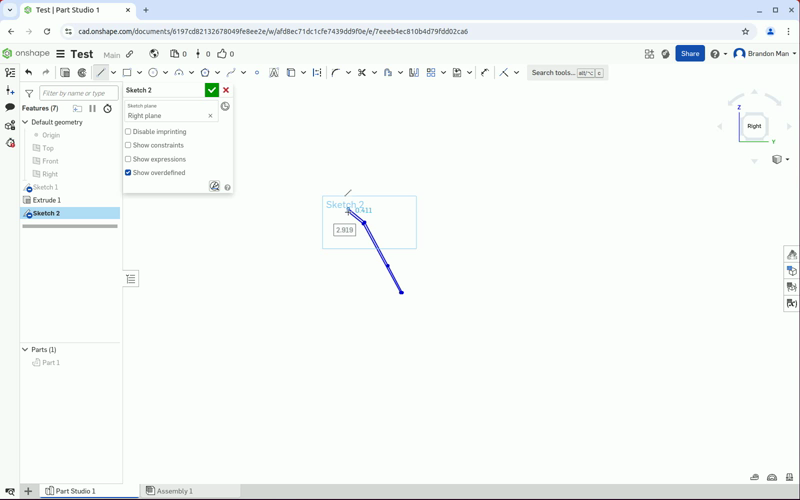
scroll(6)
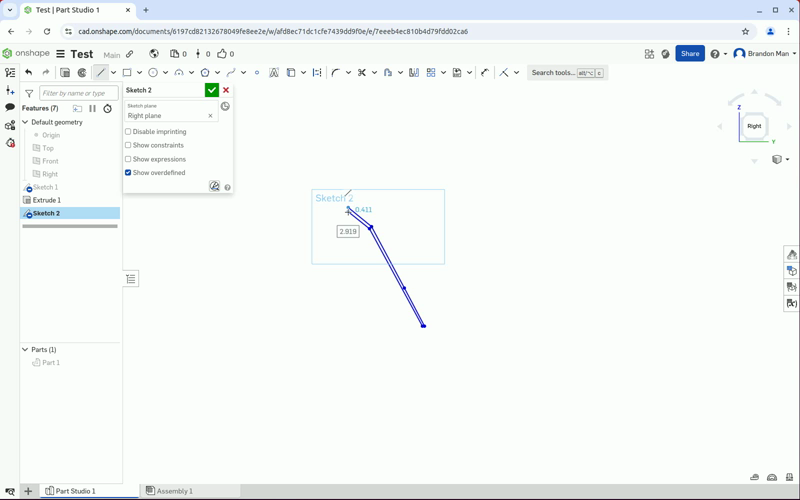
scroll(6)
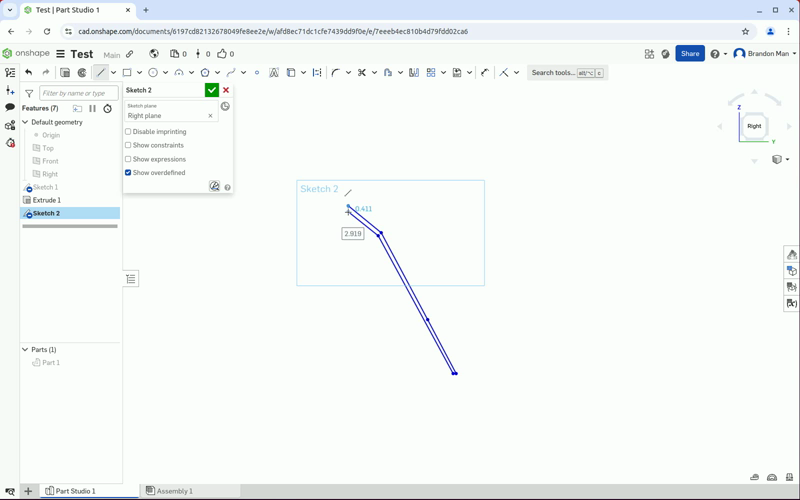
scroll(6)
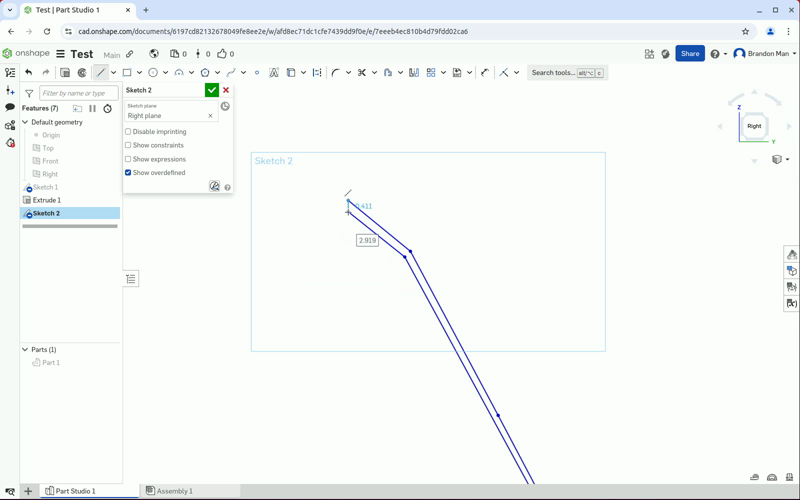
scroll(6)
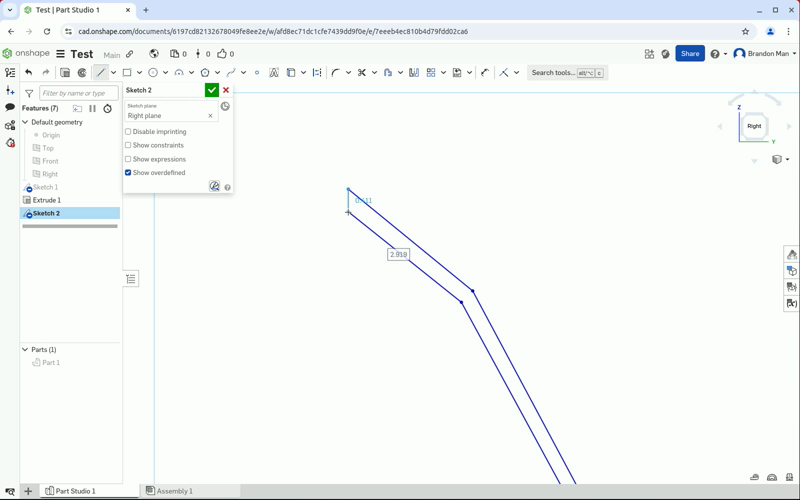
key_up(shift)
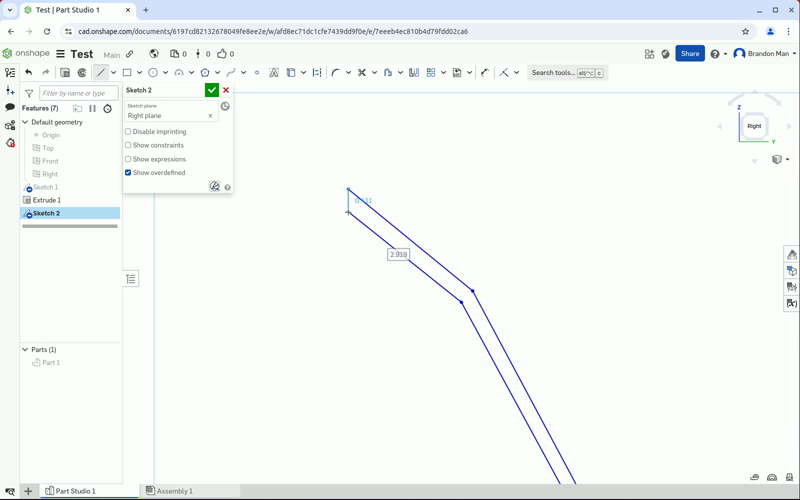
click(348, 211)
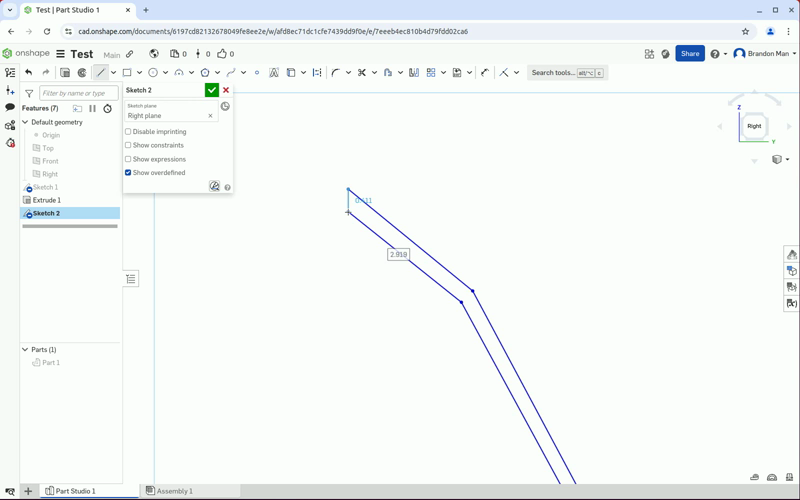
scroll(-6)
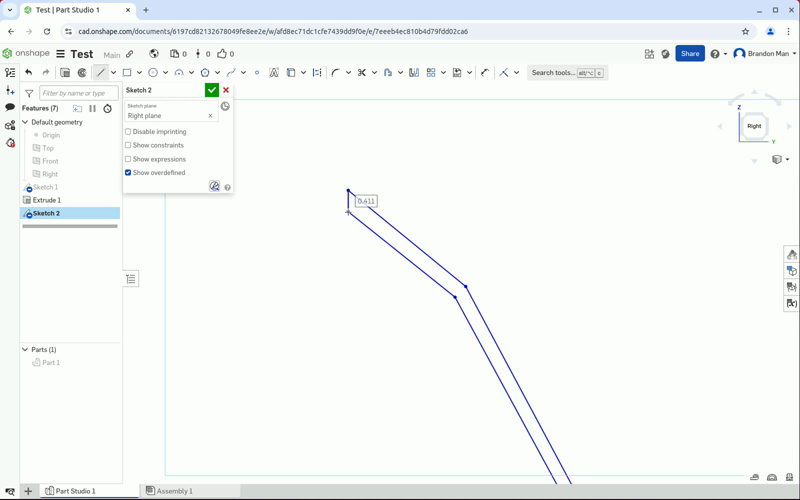
scroll(-6)
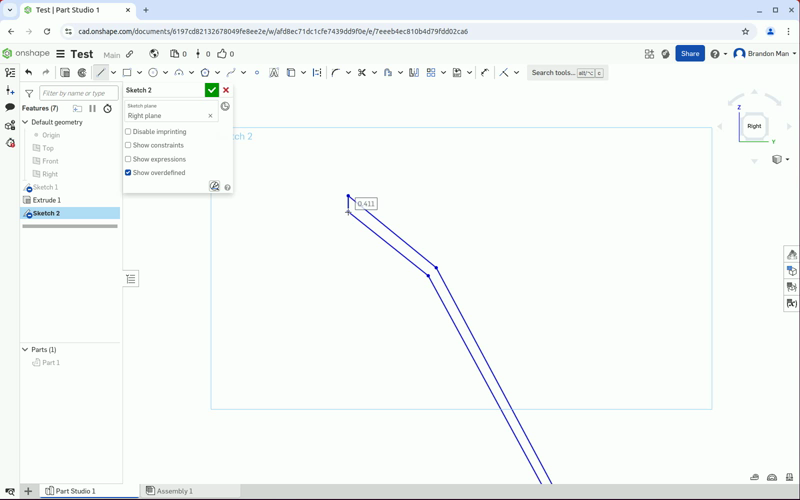
scroll(-6)
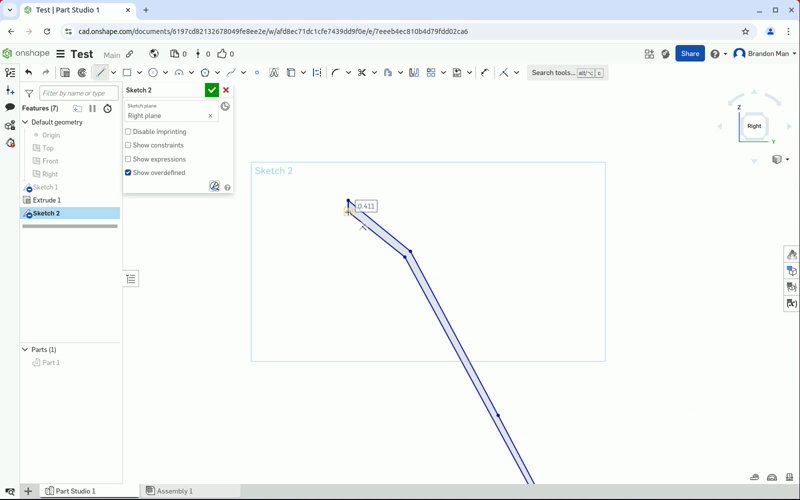
scroll(-6)
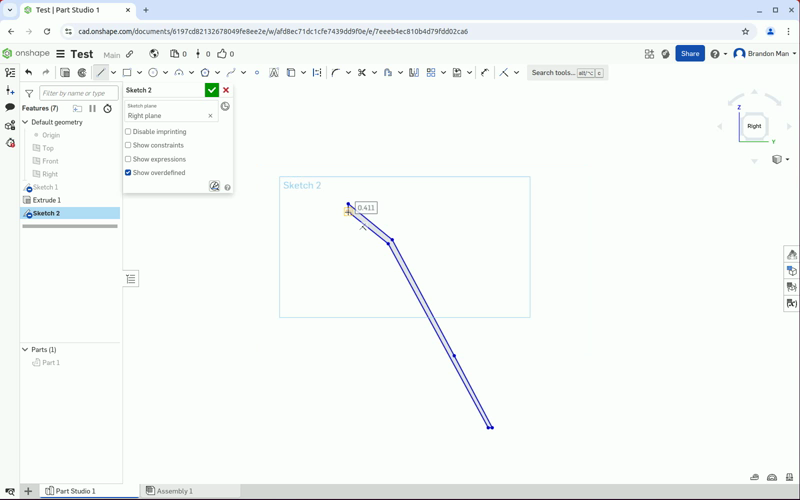
scroll(-6)
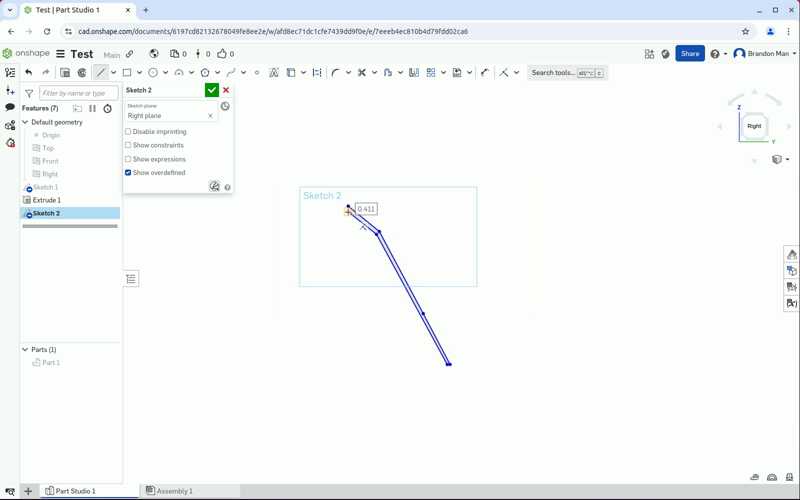
scroll(-6)
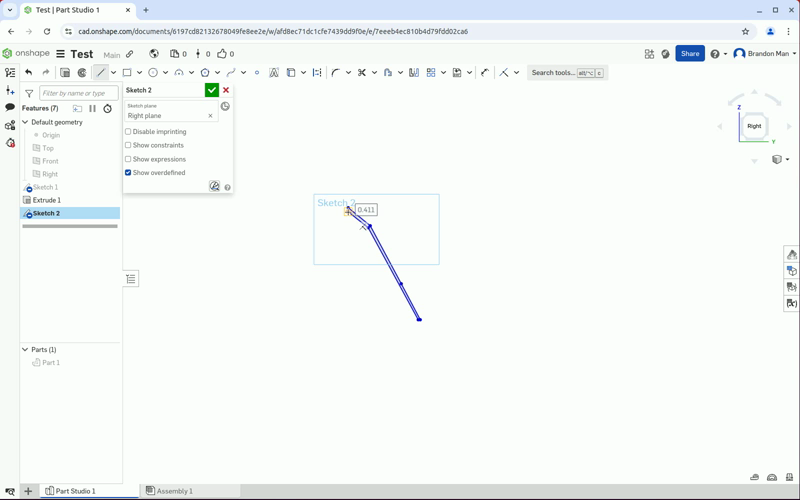
scroll(-6)
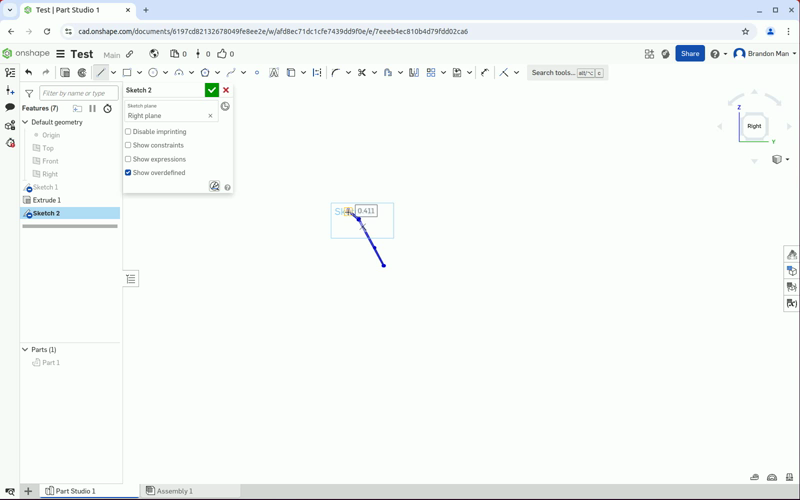
key(esc)
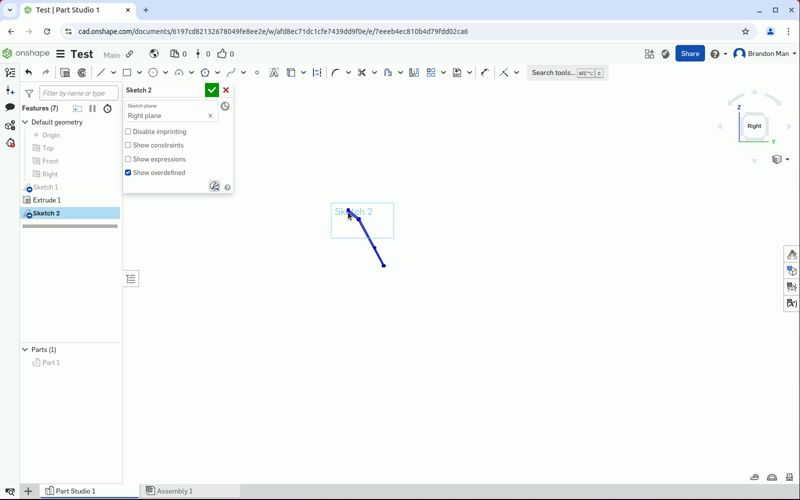
mouse_move(354, 216)
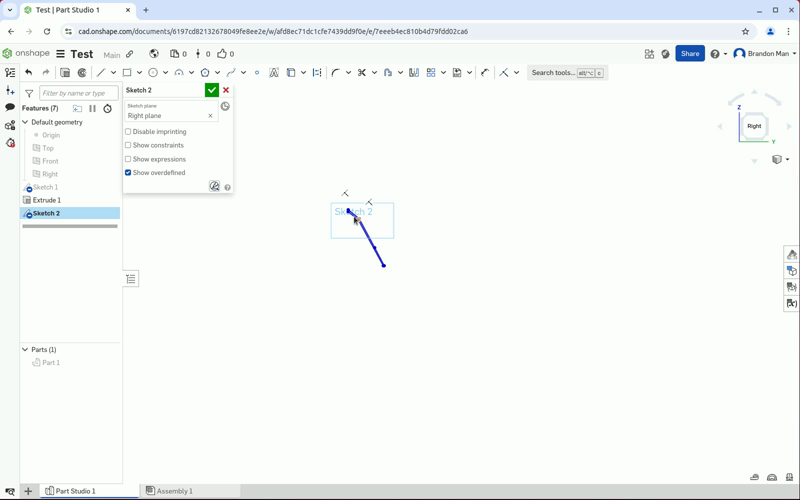
scroll(6)
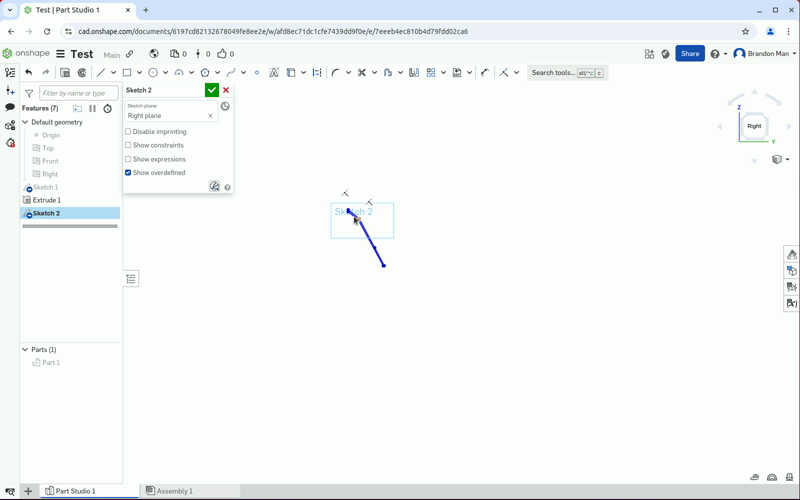
scroll(6)
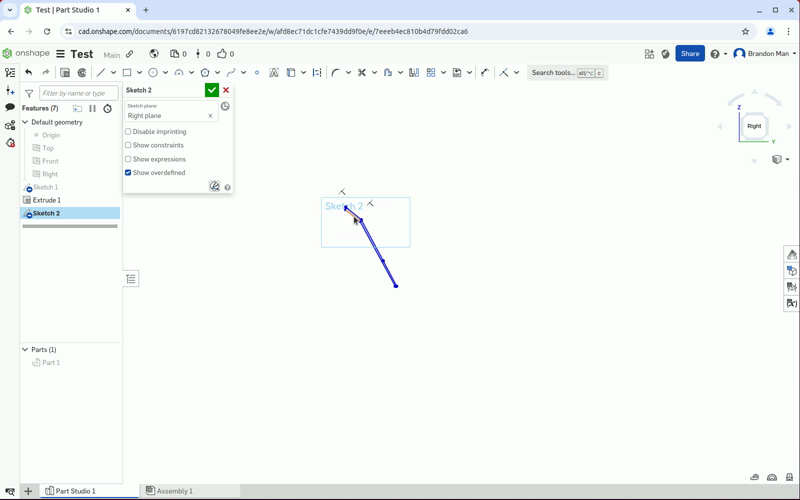
scroll(6)
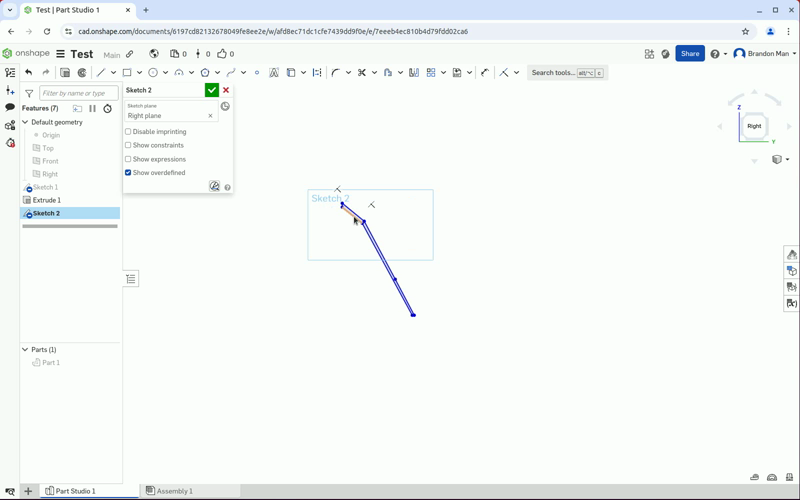
scroll(6)
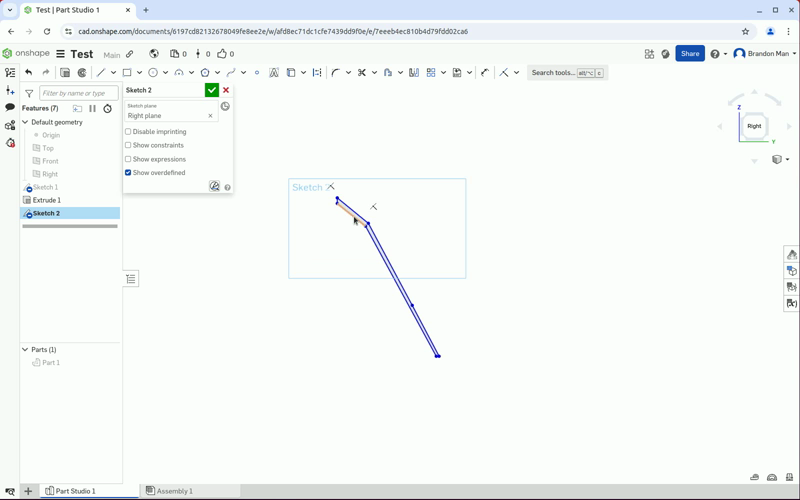
scroll(6)
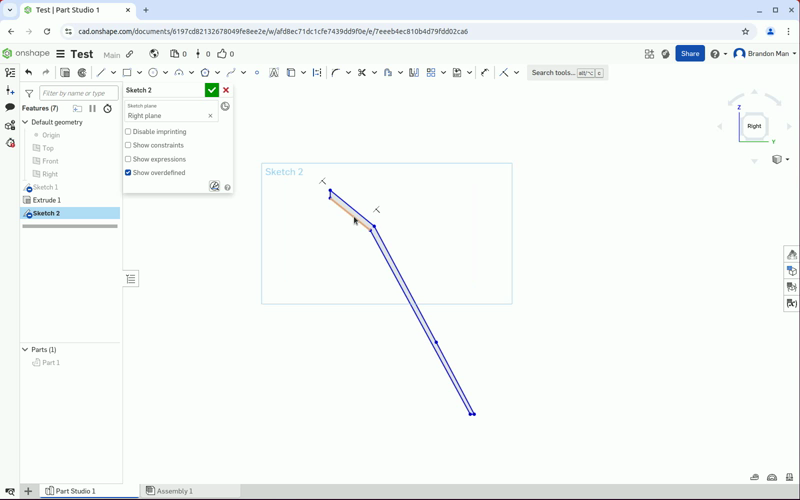
scroll(6)
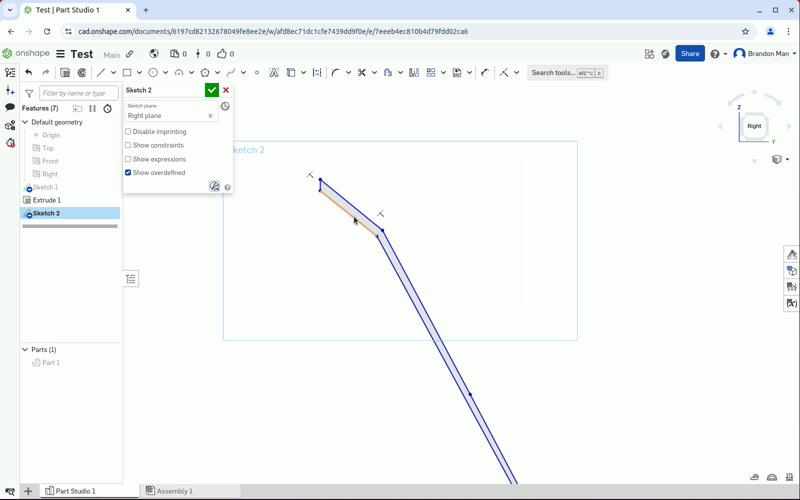
scroll(6)
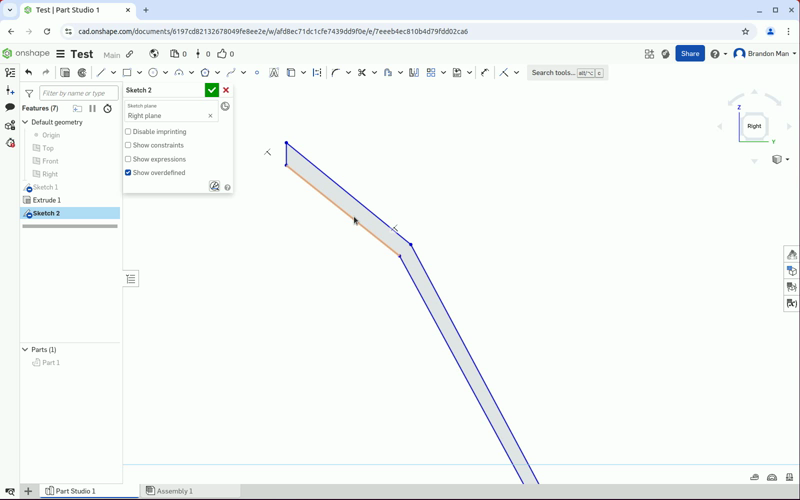
click(354, 216)
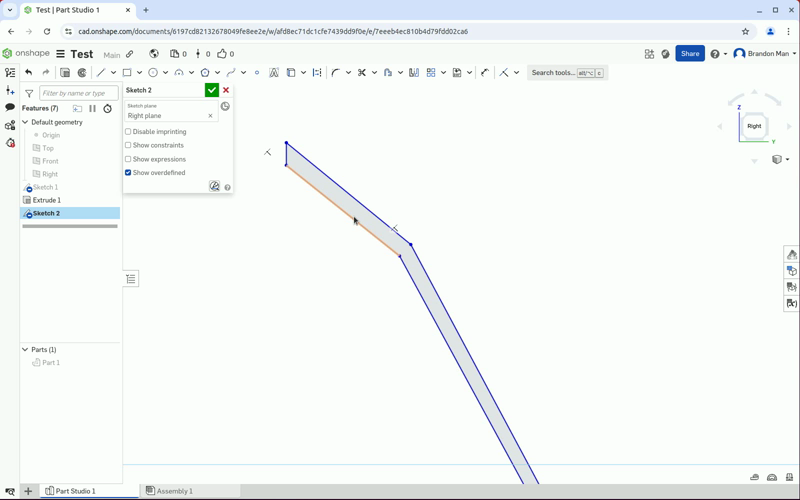
scroll(-6)
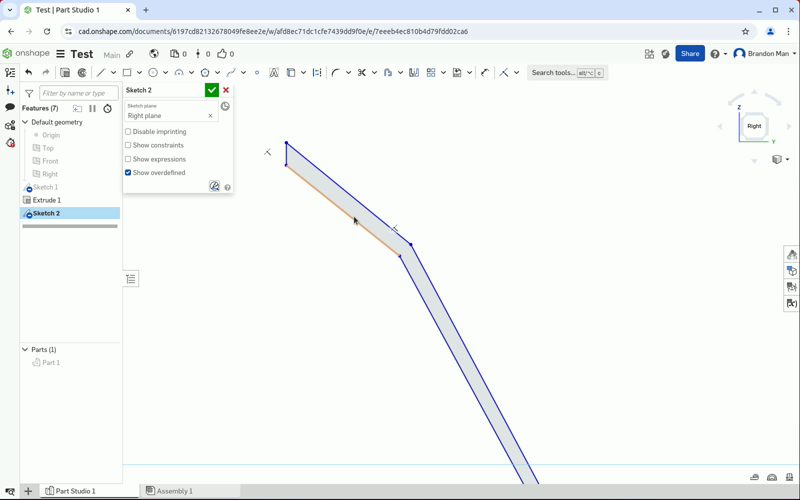
scroll(-6)
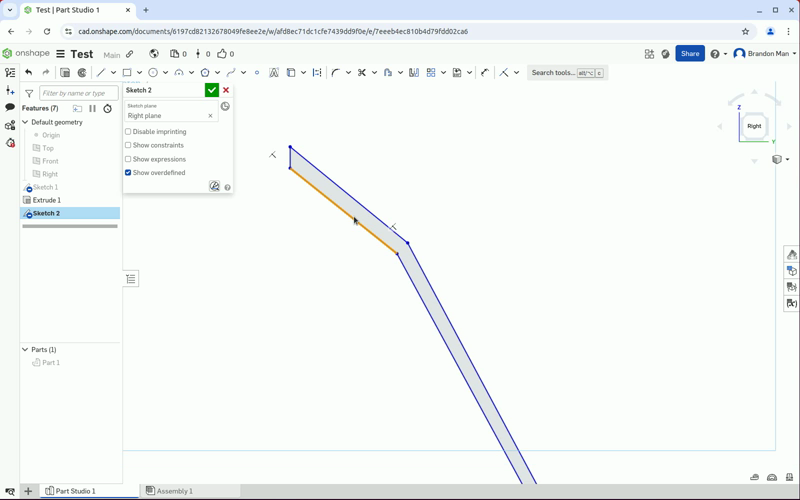
scroll(-6)
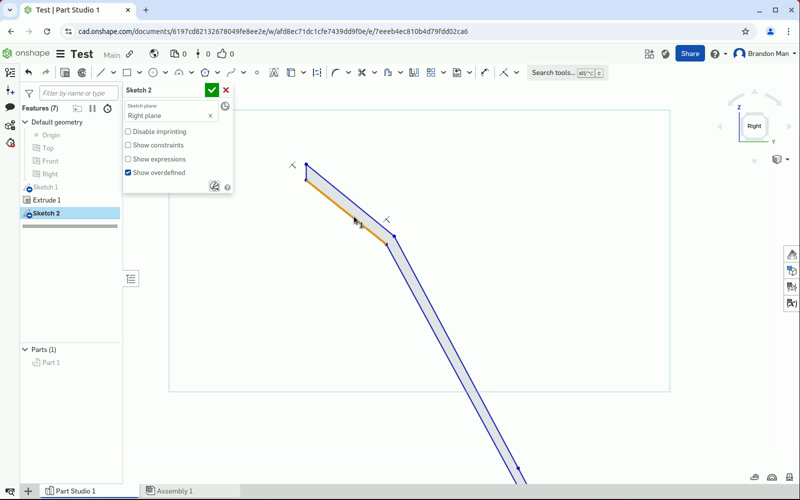
scroll(-6)
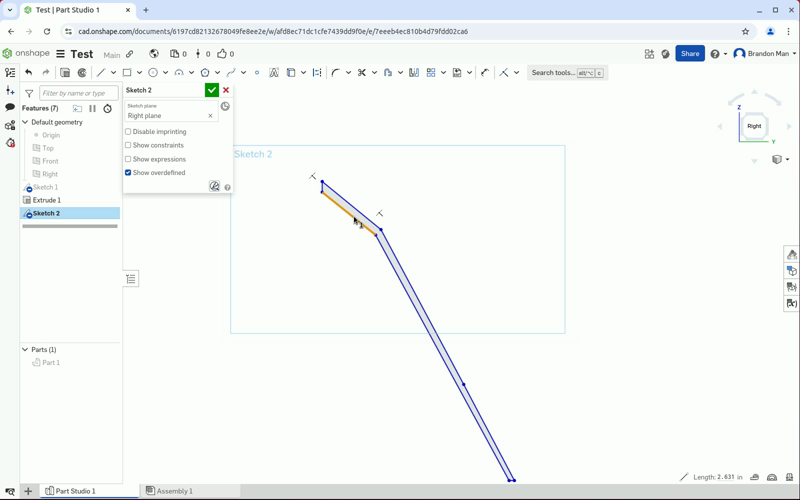
scroll(-6)
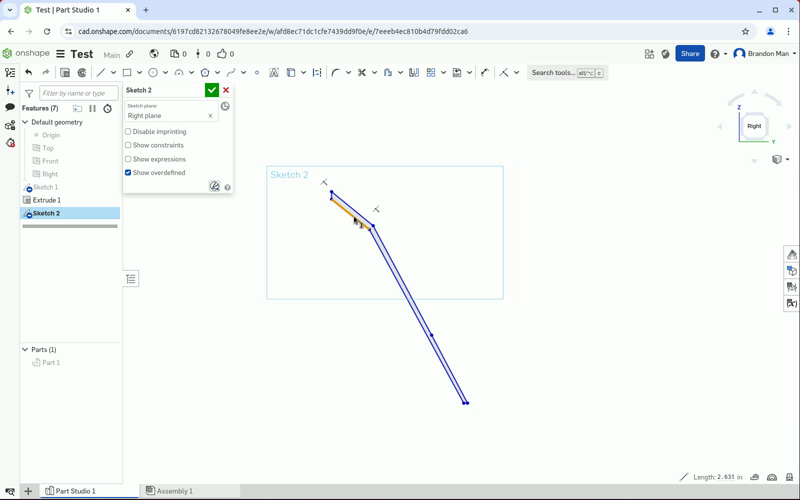
scroll(-6)
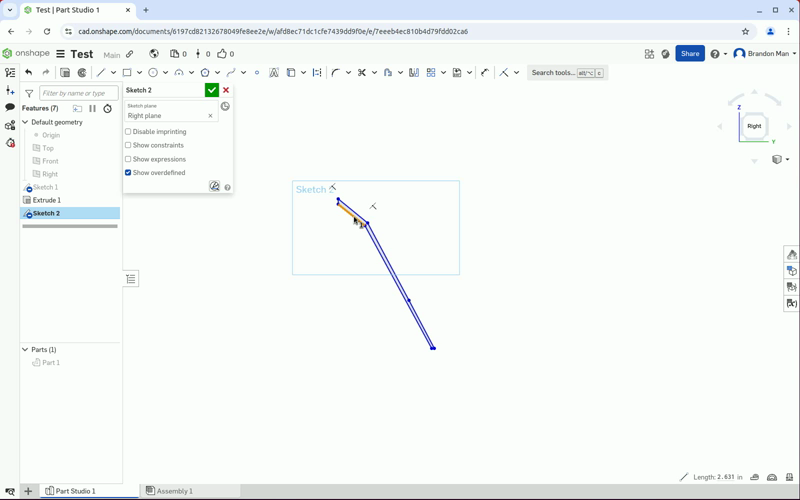
scroll(-6)
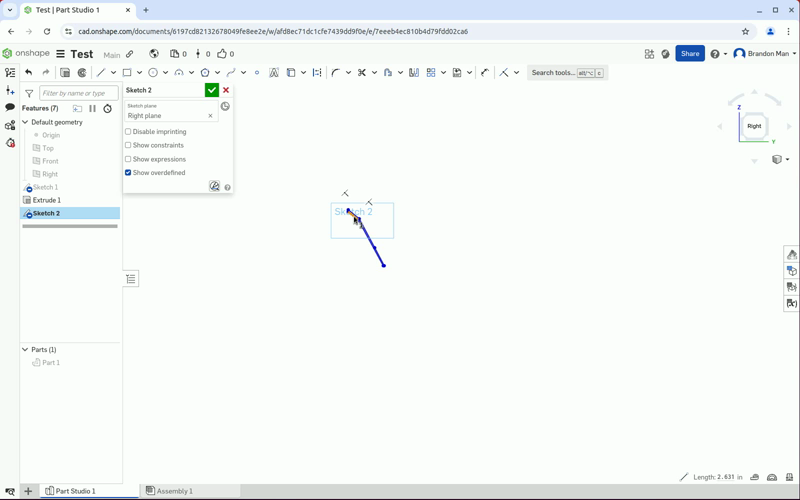
mouse_move(73, 352)
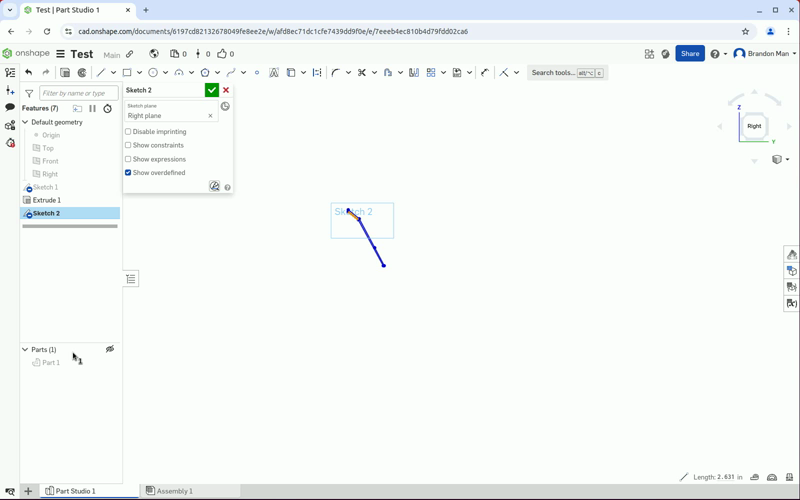
key(shift+y)
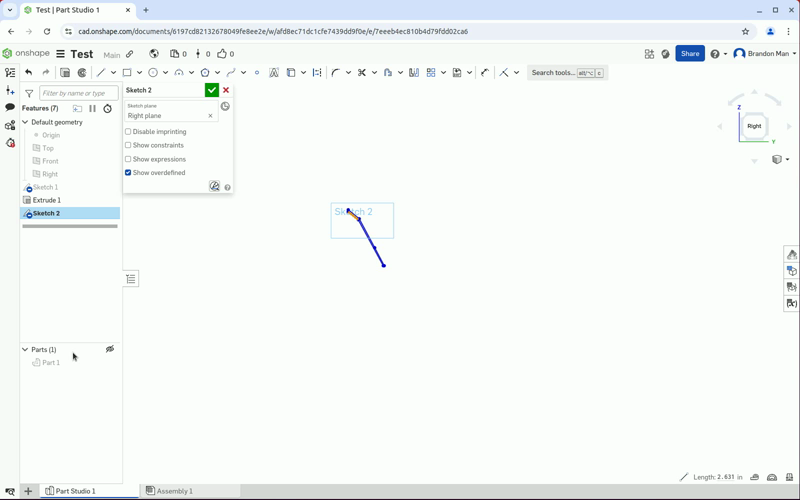
key(shift+e)
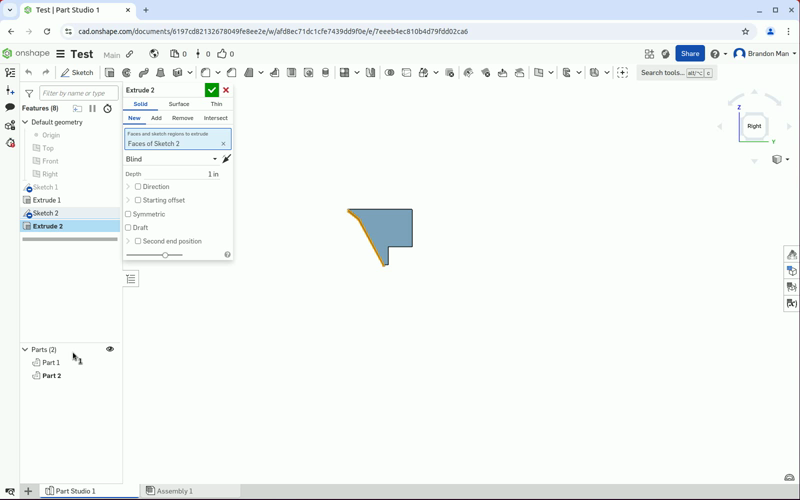
mouse_move(143, 106)
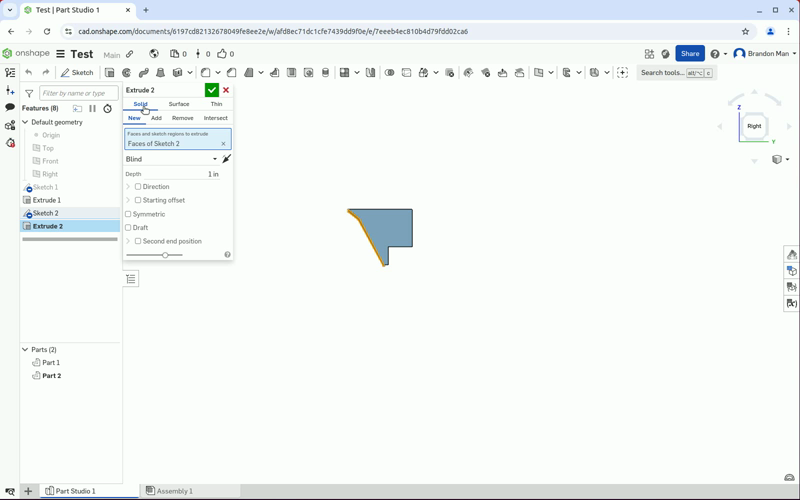
click(143, 106)
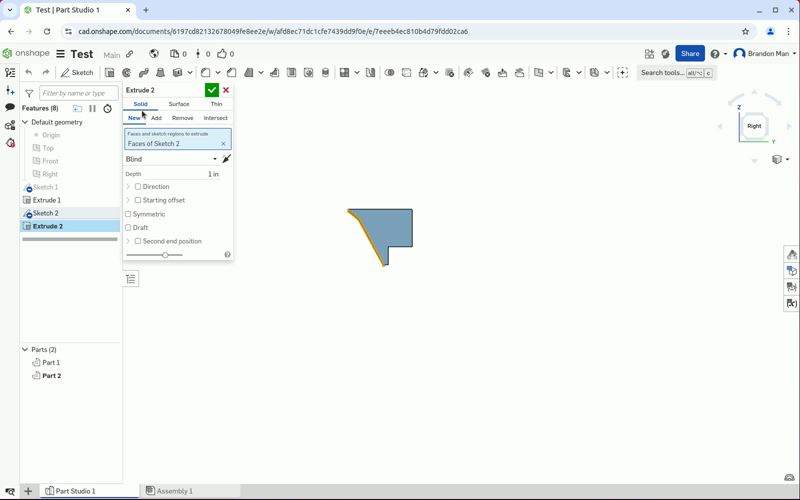
mouse_move(137, 120)
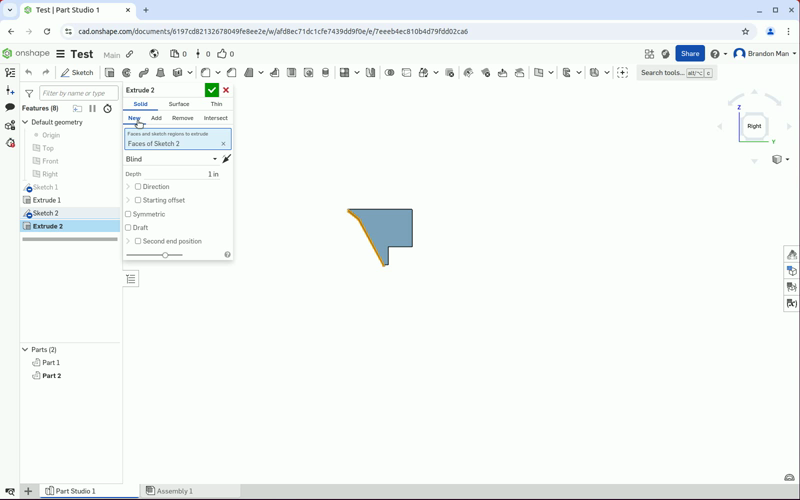
click(137, 120)
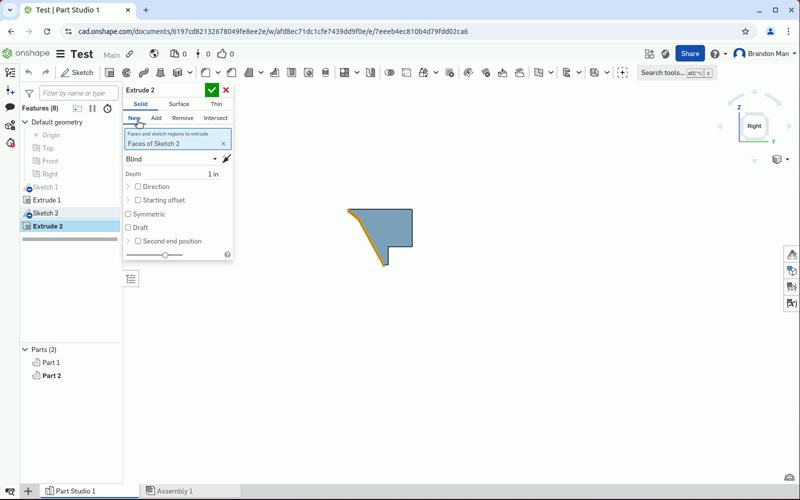
key(tab, 4)
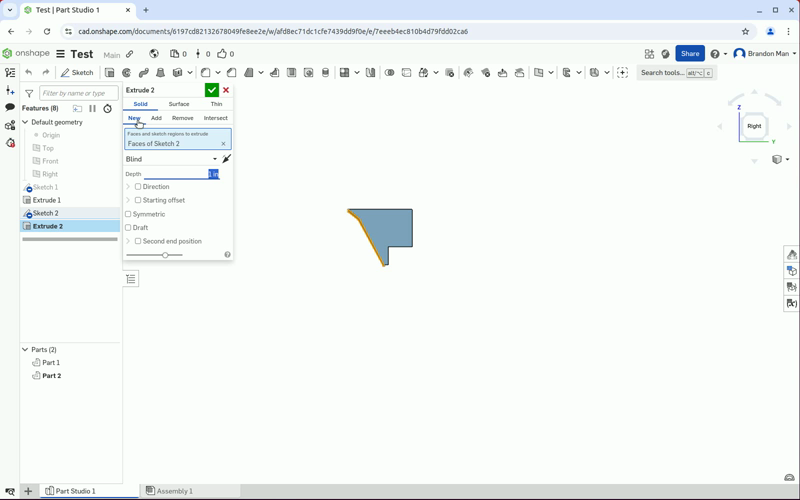
text(0.963)
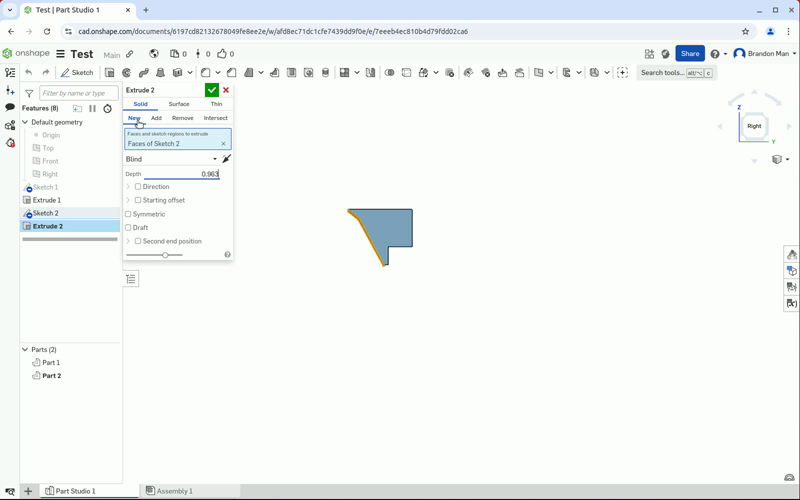
key(enter)
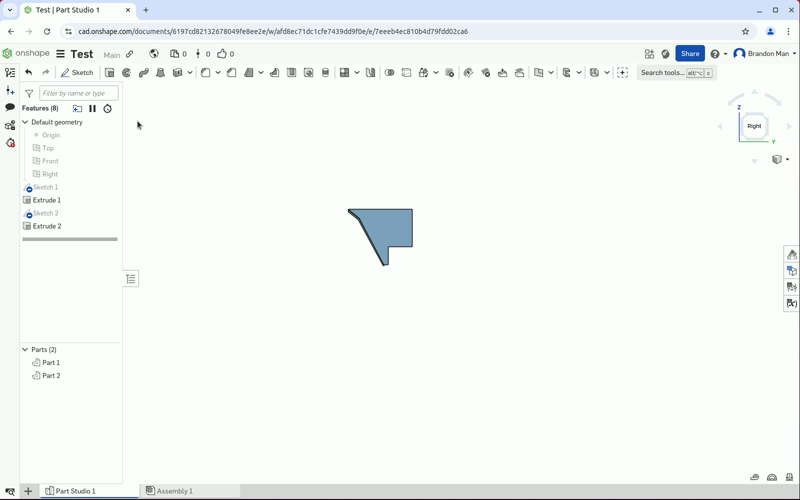
key(shift+h)
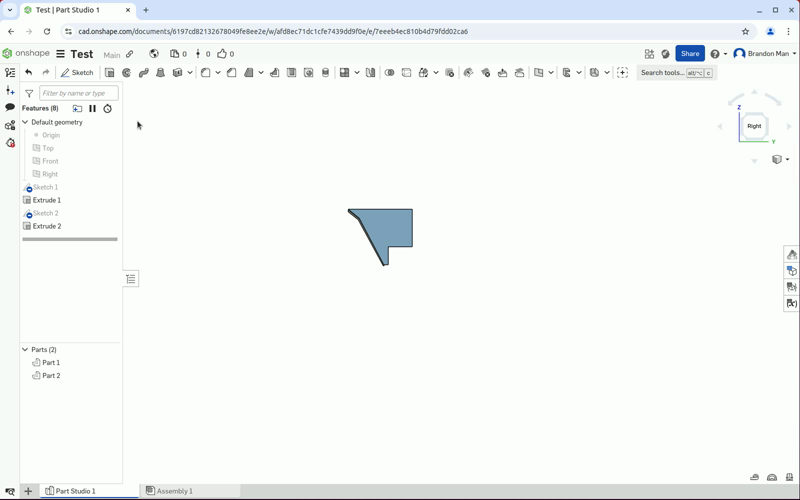
key(shift+h)
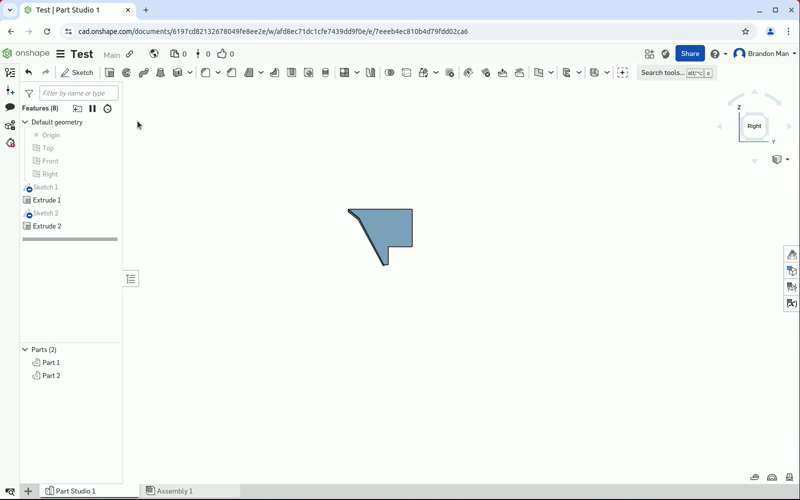
mouse_move(73, 189)
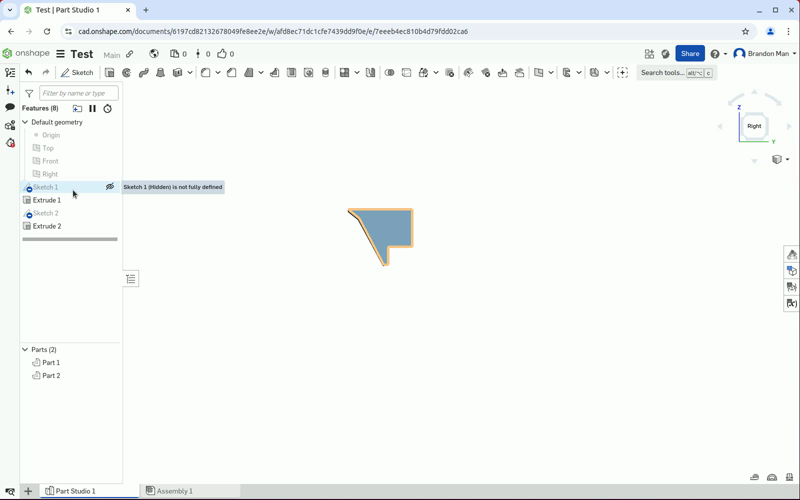
click(73, 189)
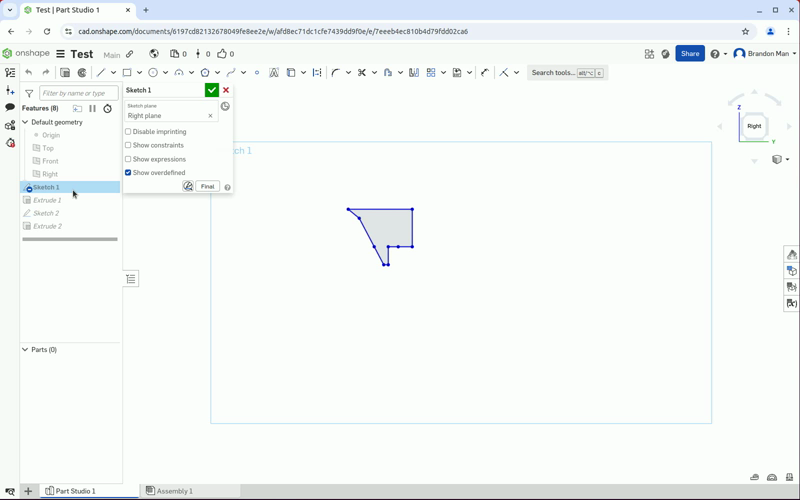
mouse_move(229, 92)
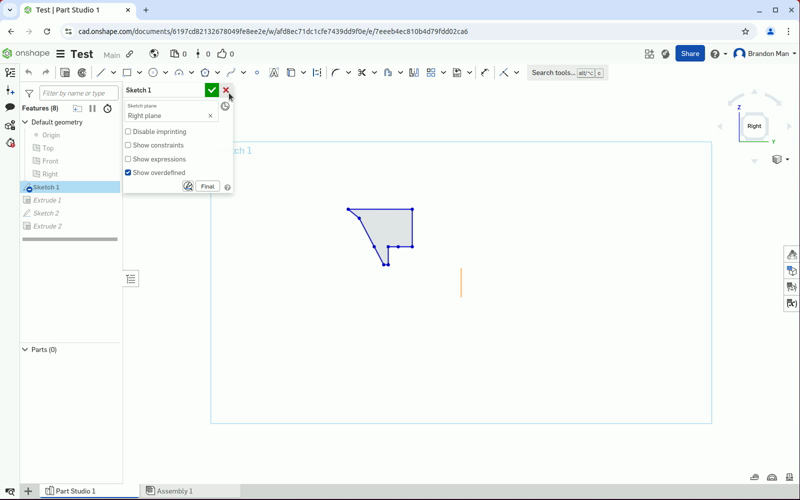
click(229, 92)
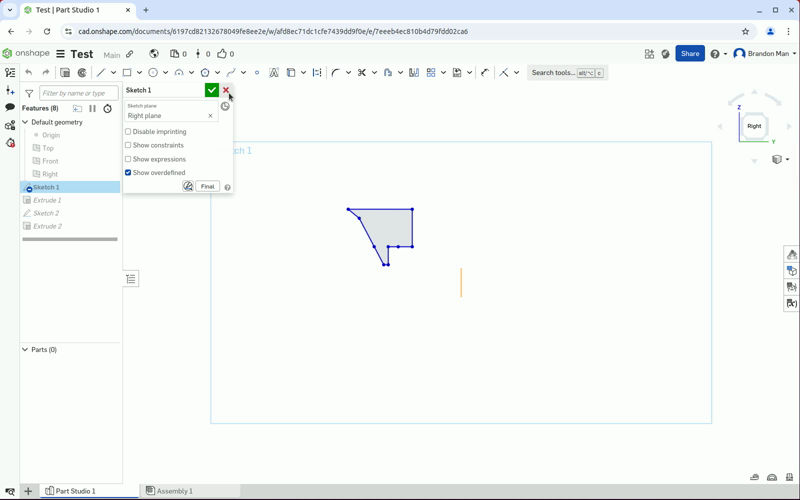
key(shift+s)
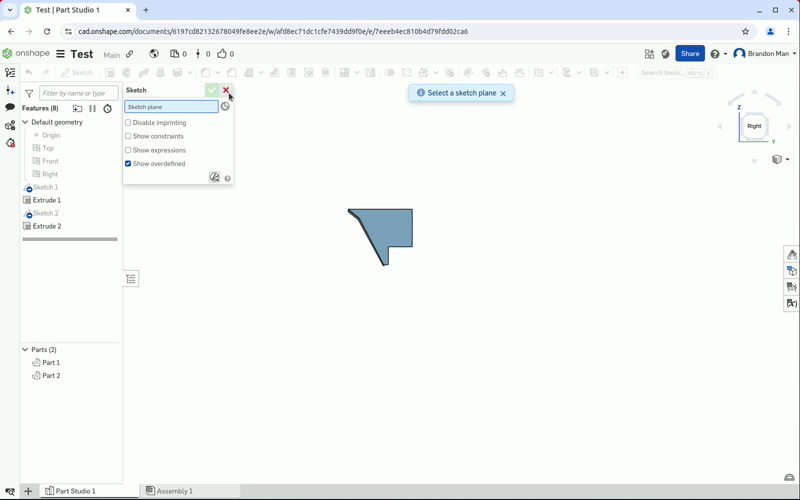
mouse_move(73, 176)
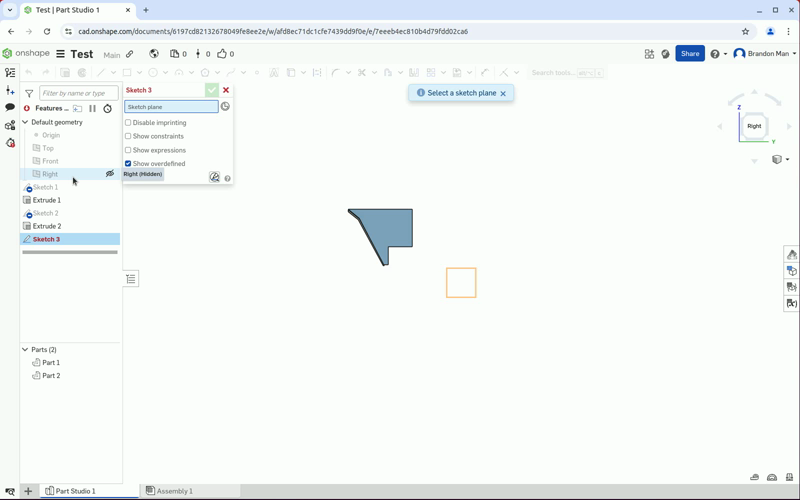
click(73, 176)
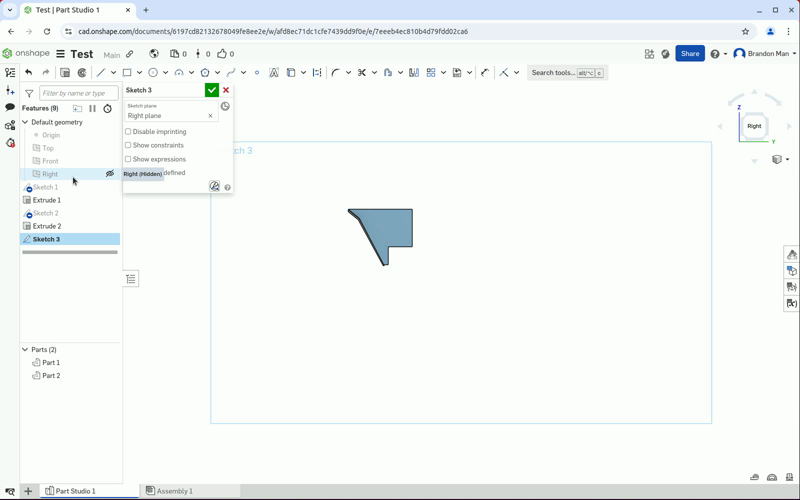
mouse_move(73, 352)
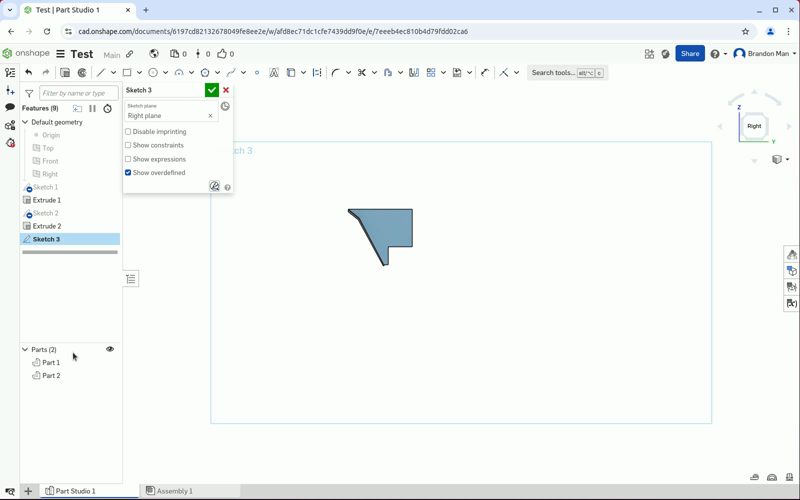
key(y)
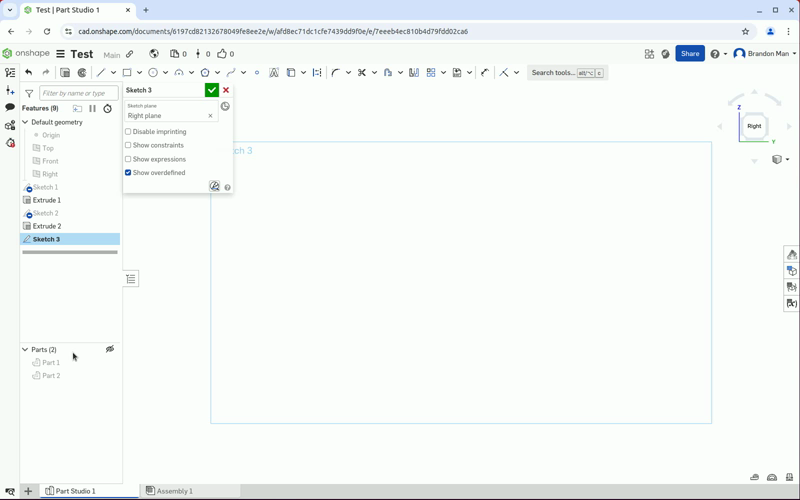
key(l)
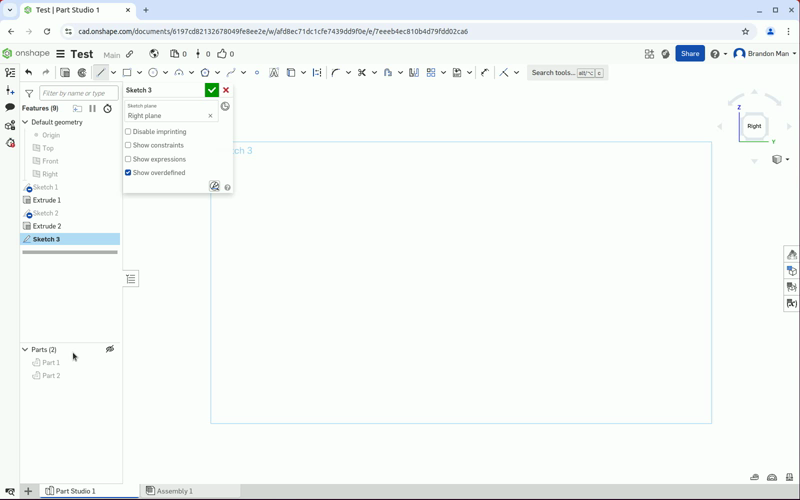
key_down(shift)
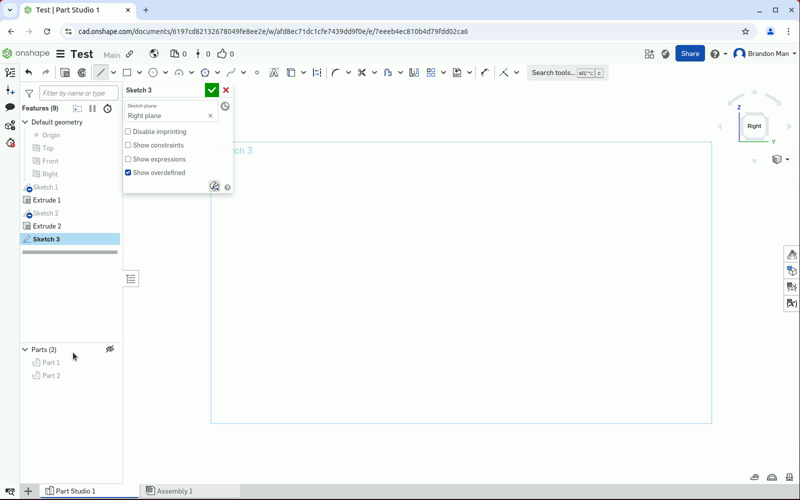
mouse_move(348, 264)
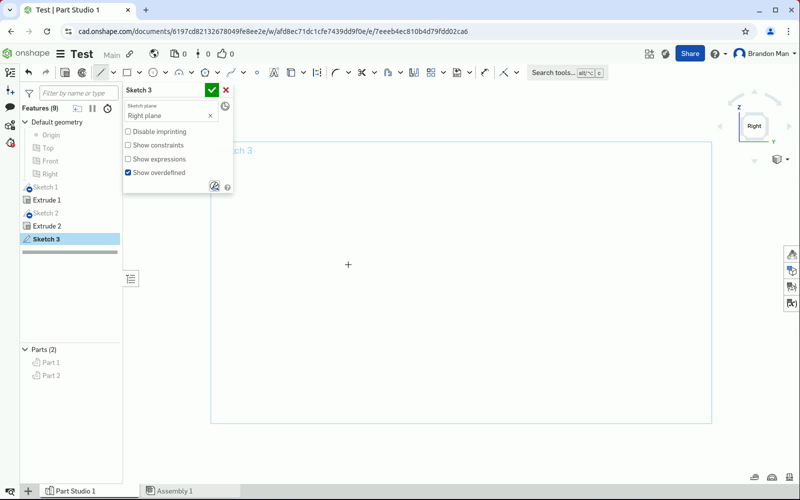
click(348, 264)
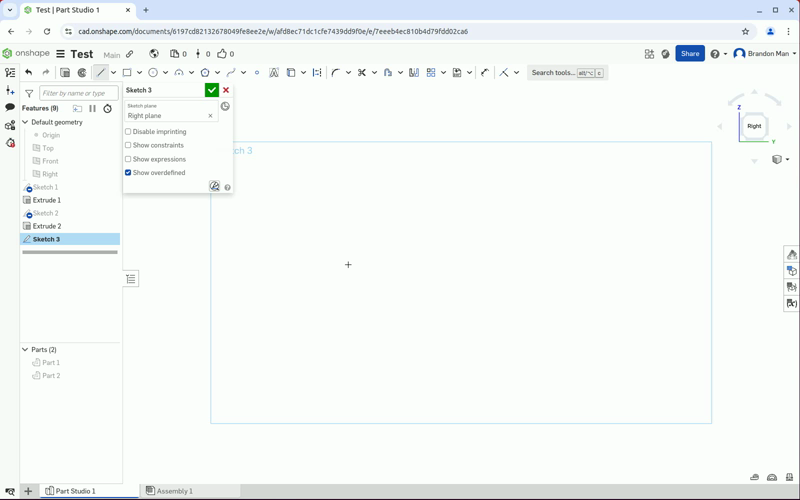
key_up(shift)
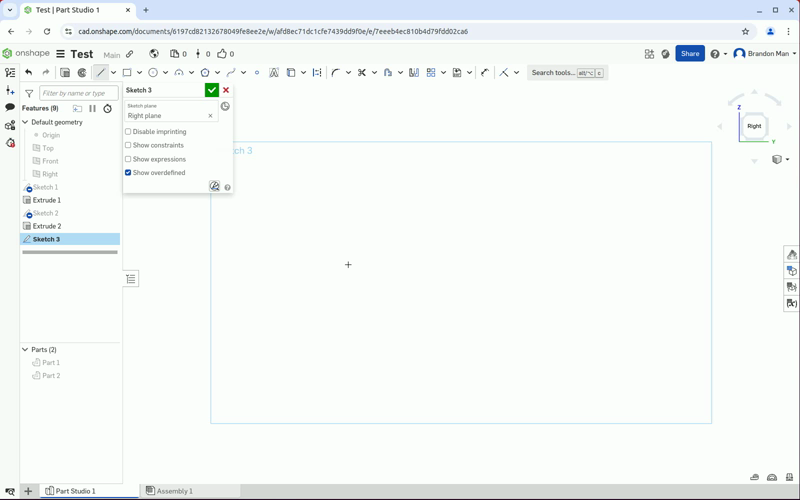
key_down(shift)
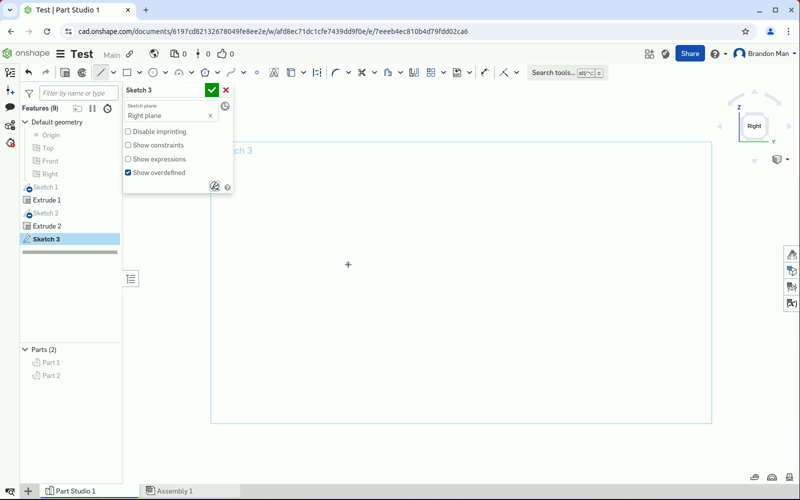
mouse_move(378, 264)
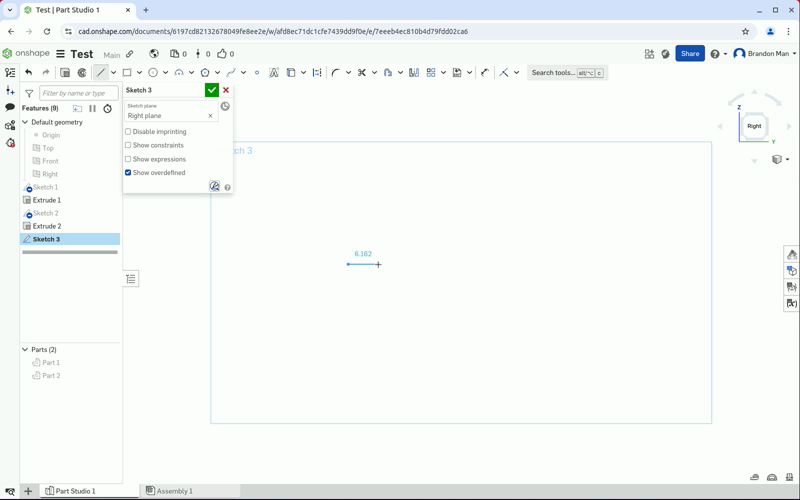
mouse_move(383, 264)
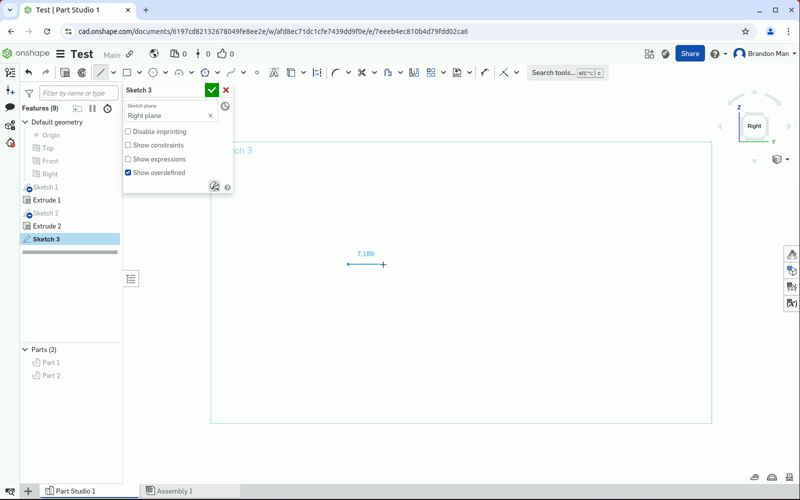
click(383, 264)
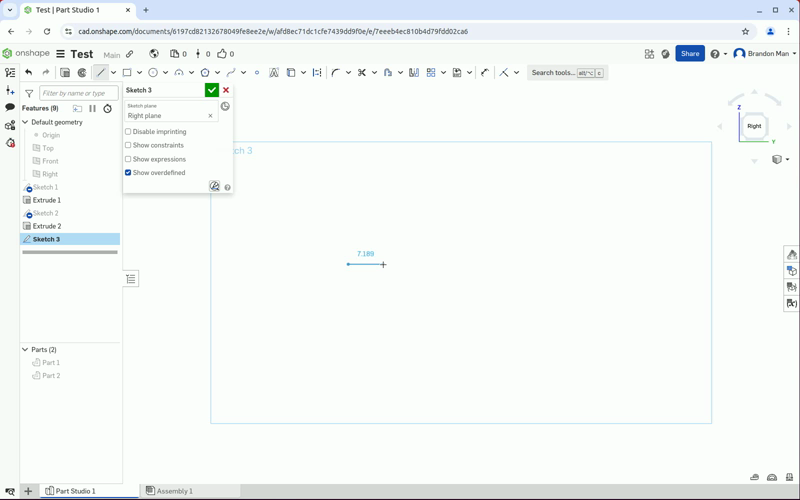
key_up(shift)
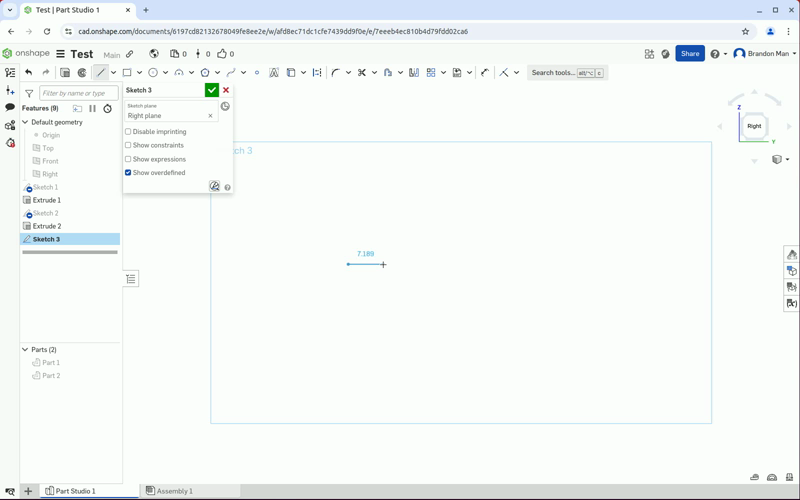
key_down(shift)
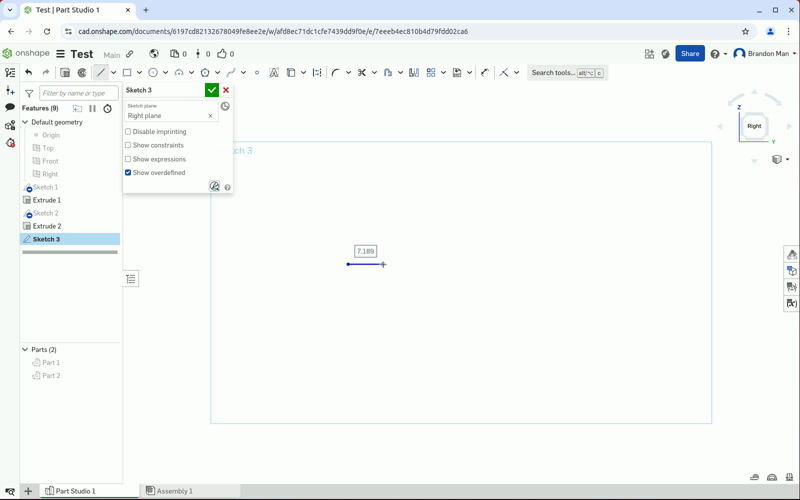
mouse_move(413, 264)
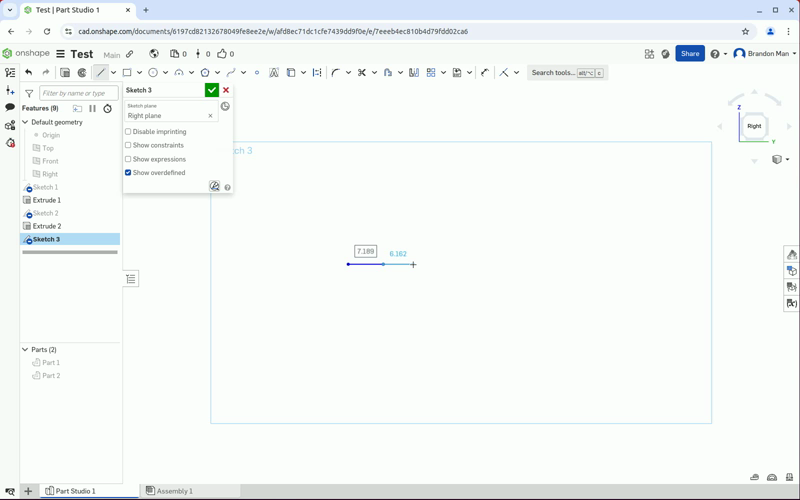
mouse_move(358, 218)
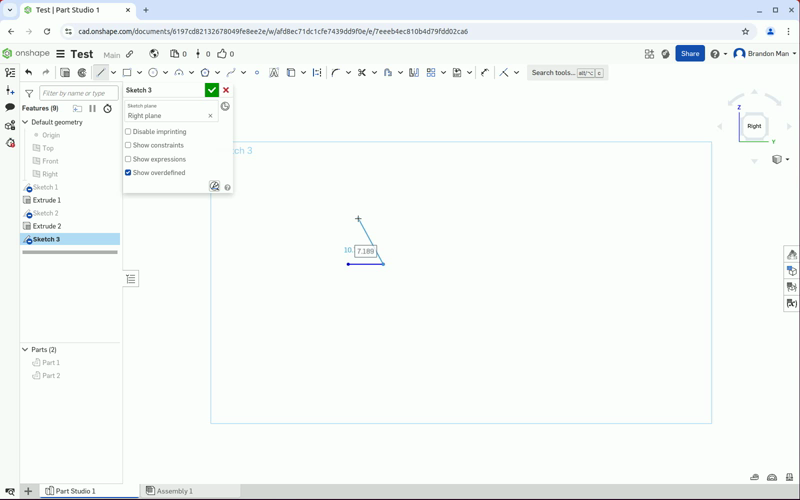
click(358, 218)
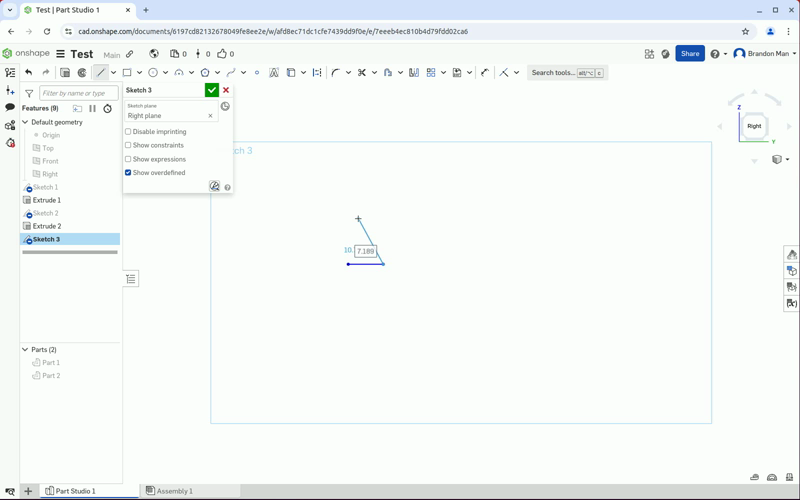
key_up(shift)
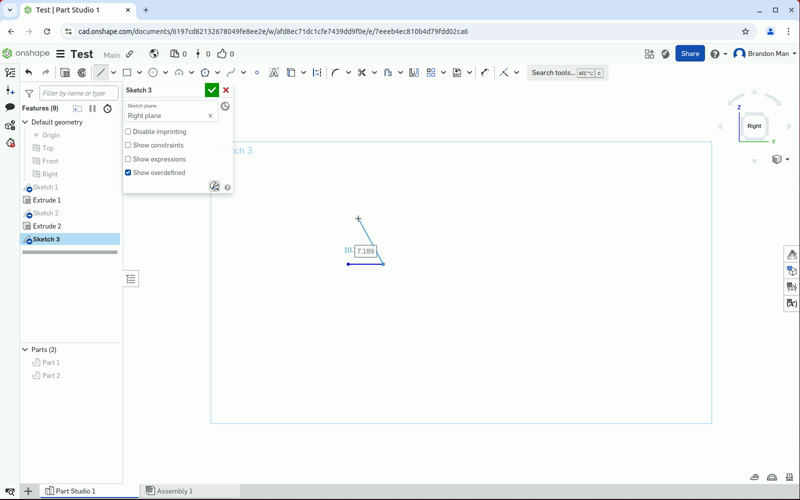
key_down(shift)
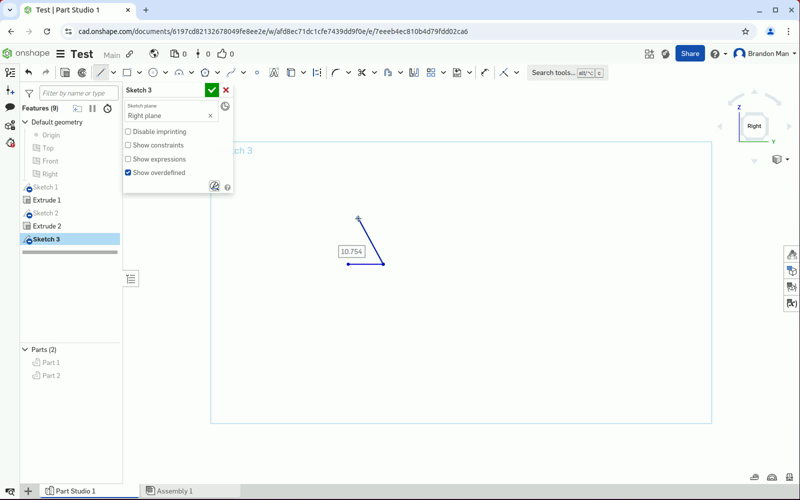
mouse_move(388, 218)
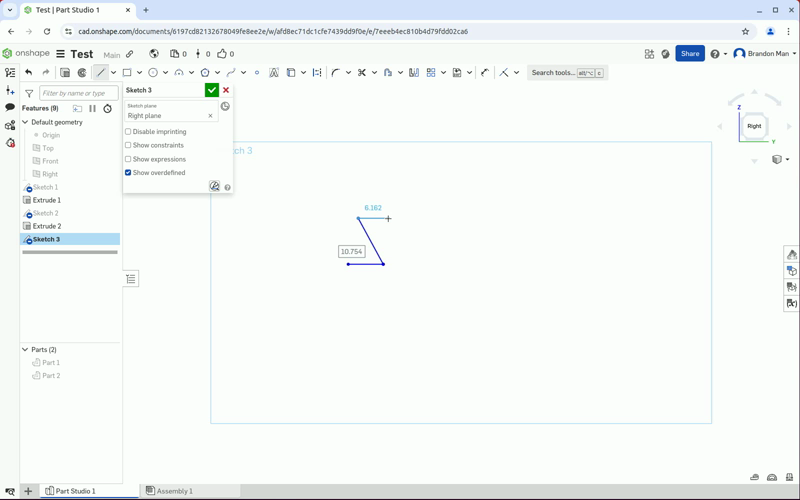
mouse_move(348, 209)
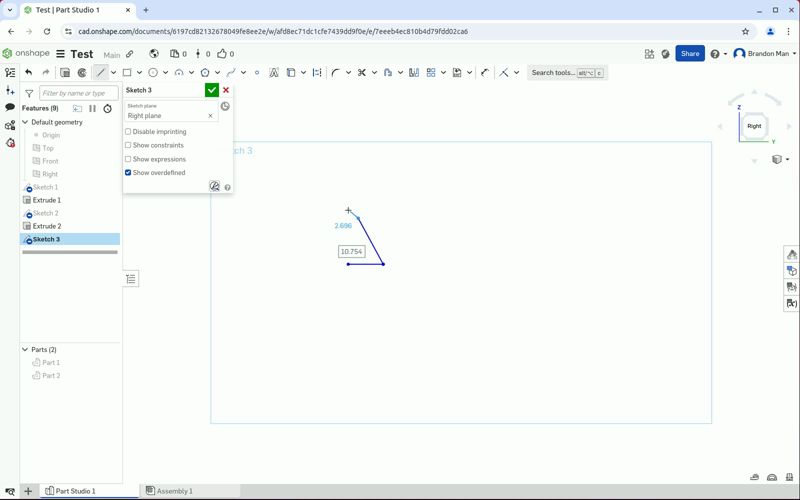
click(348, 209)
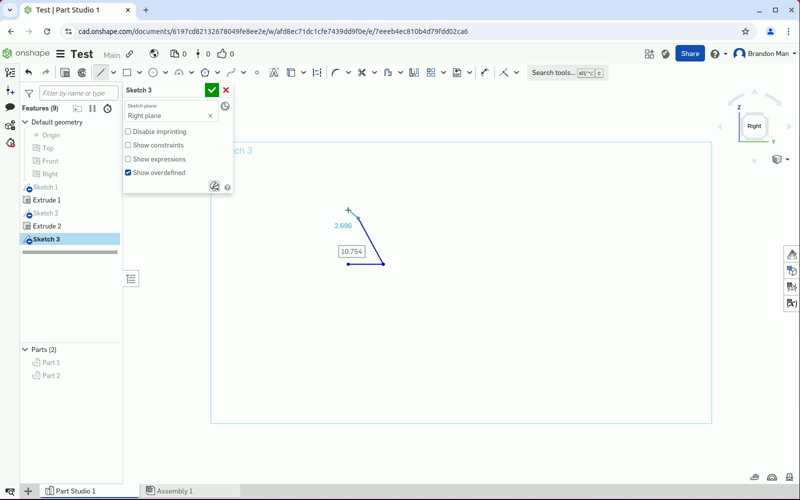
key_up(shift)
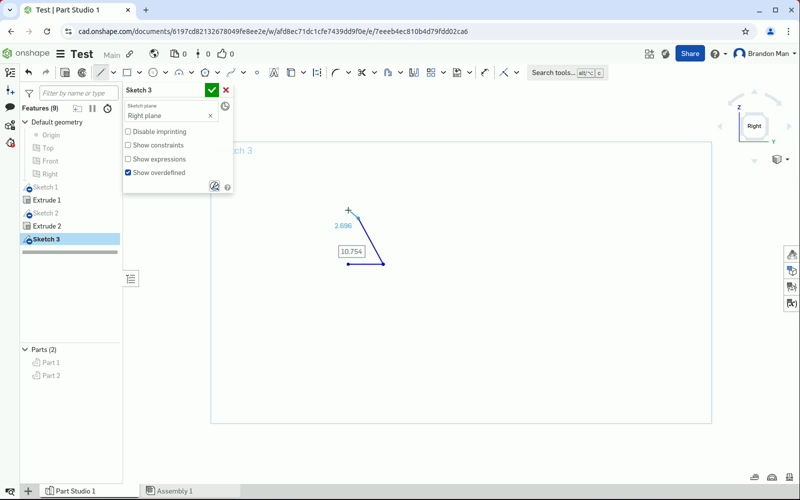
key_down(shift)
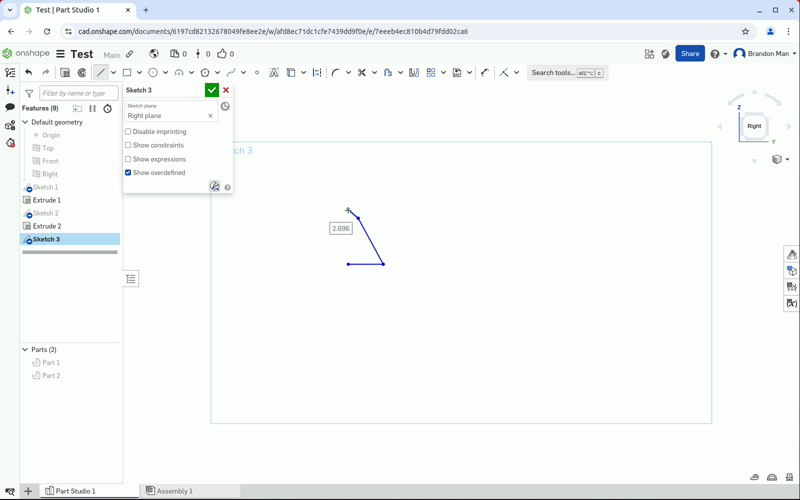
mouse_move(378, 209)
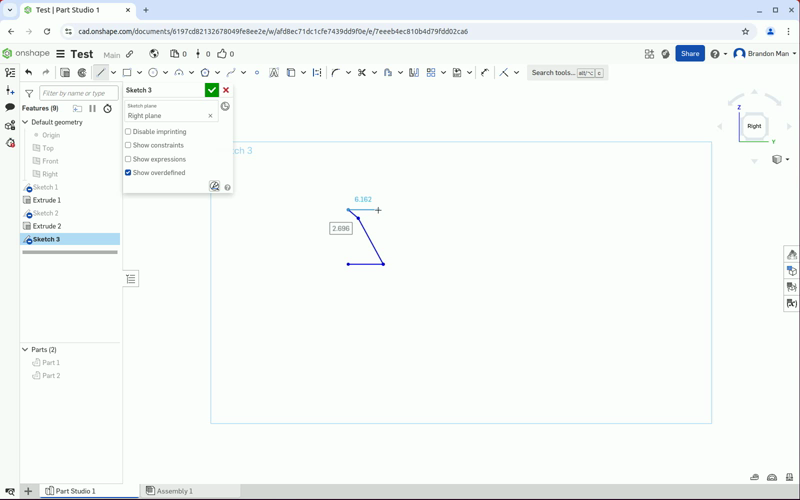
mouse_move(348, 245)
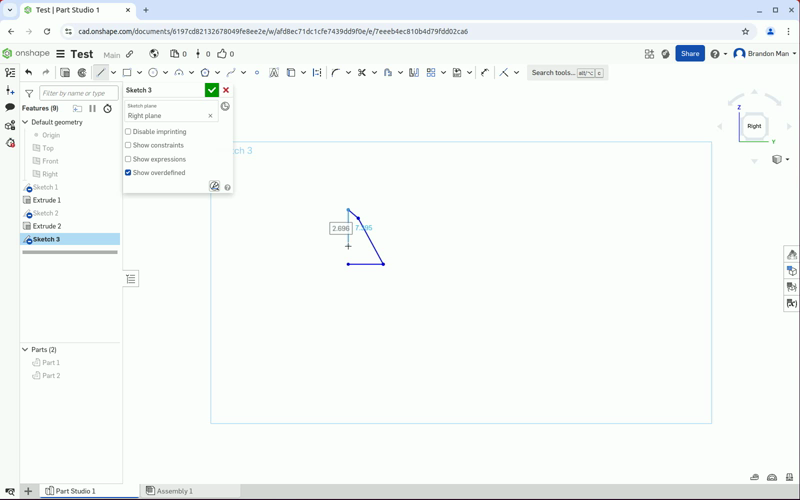
click(348, 245)
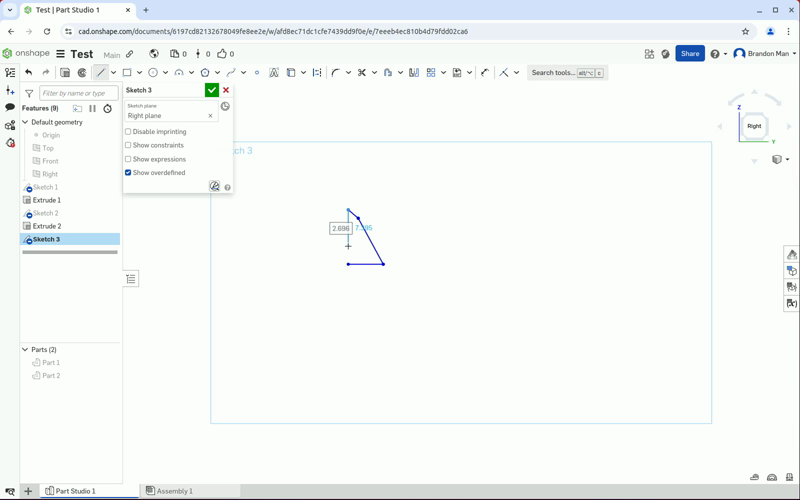
key_up(shift)
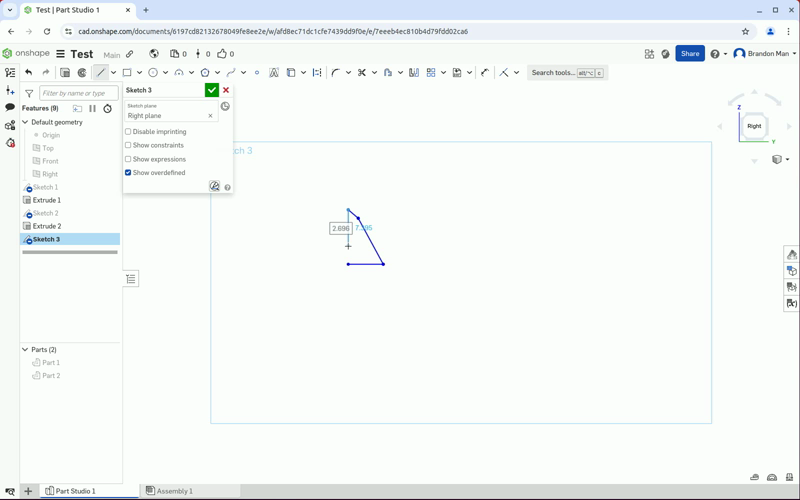
mouse_move(378, 245)
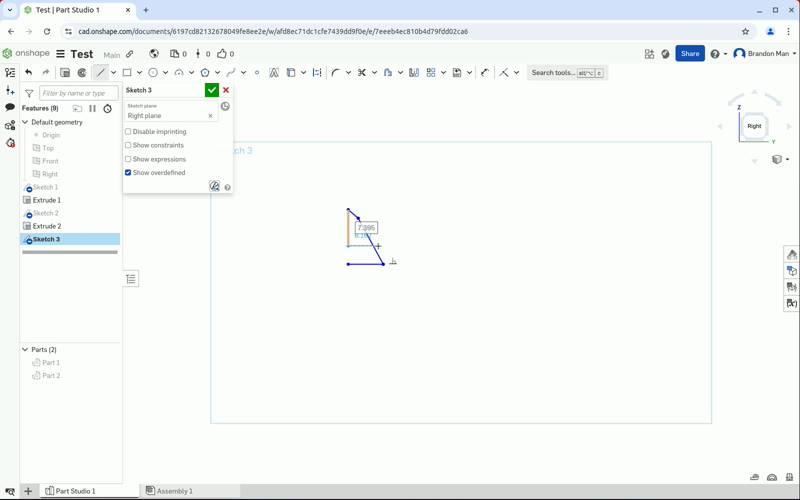
key_down(shift)
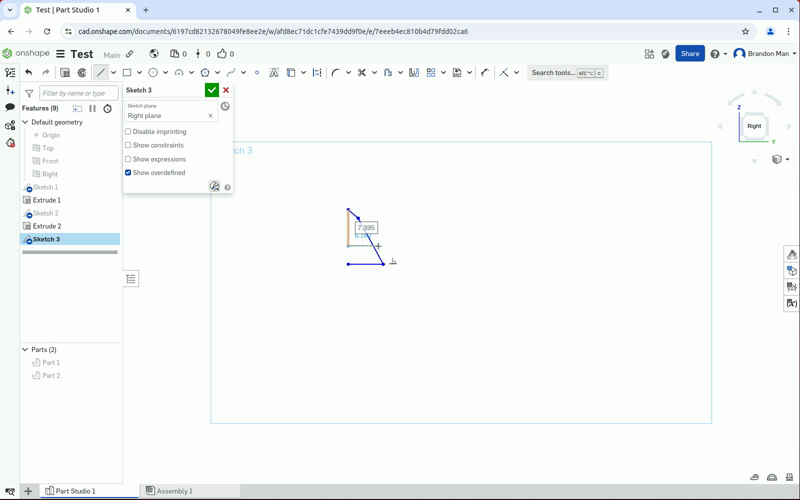
mouse_move(348, 264)
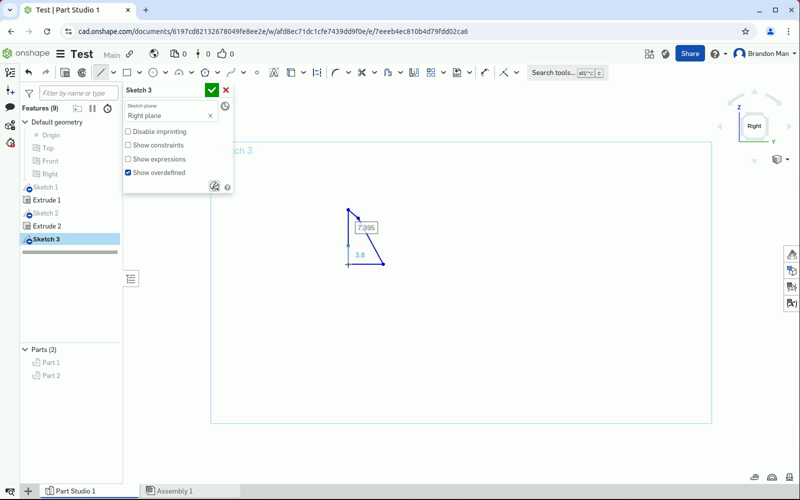
key_up(shift)
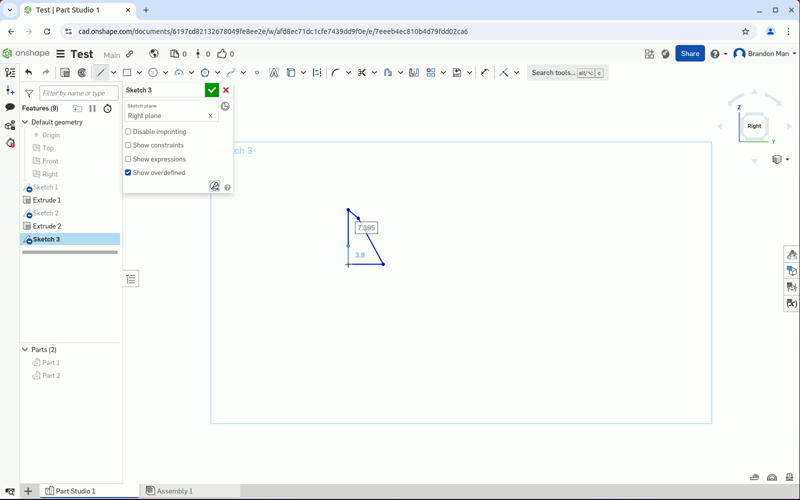
click(348, 264)
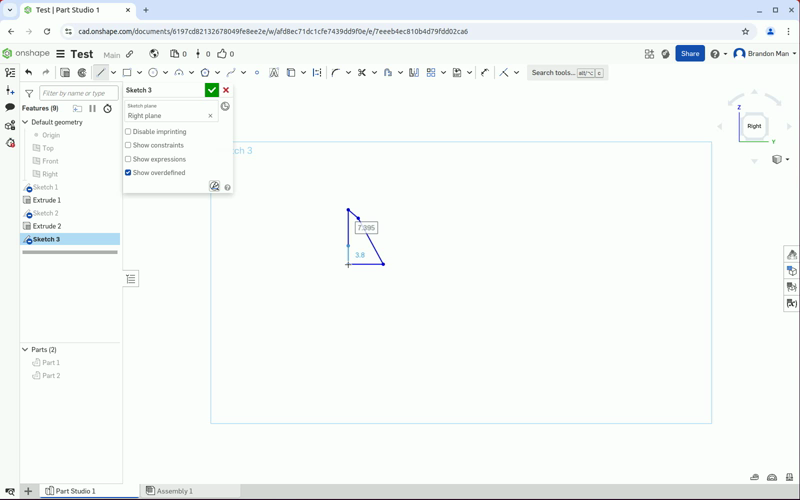
key(esc)
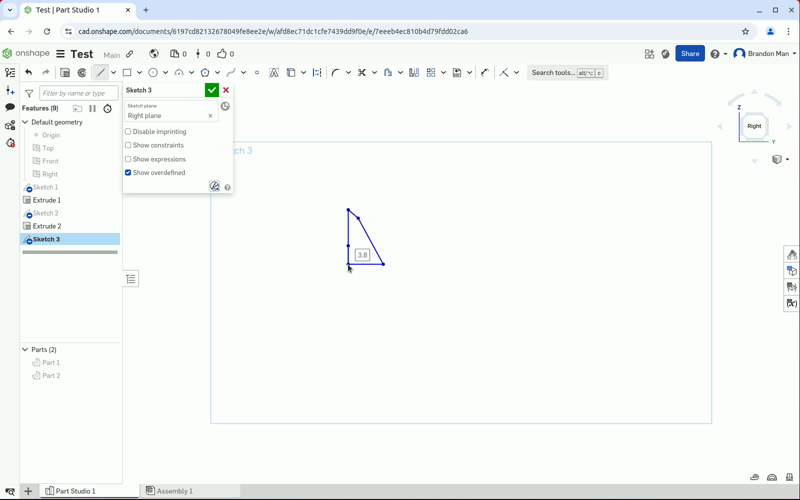
mouse_move(357, 227)
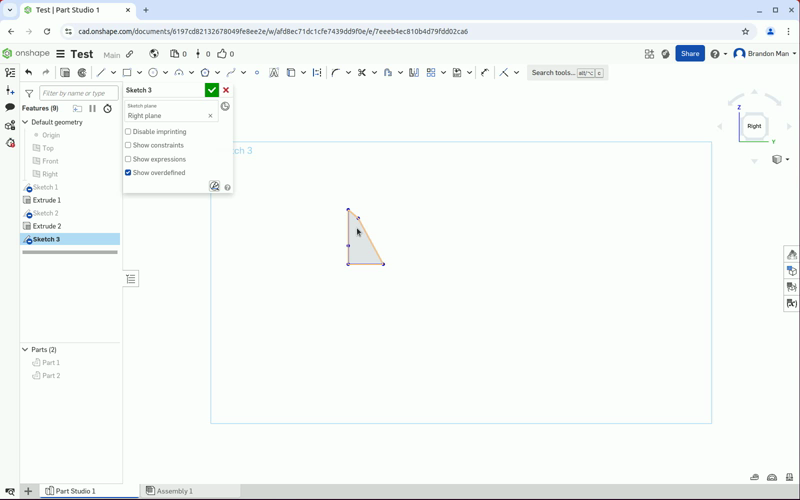
scroll(6)
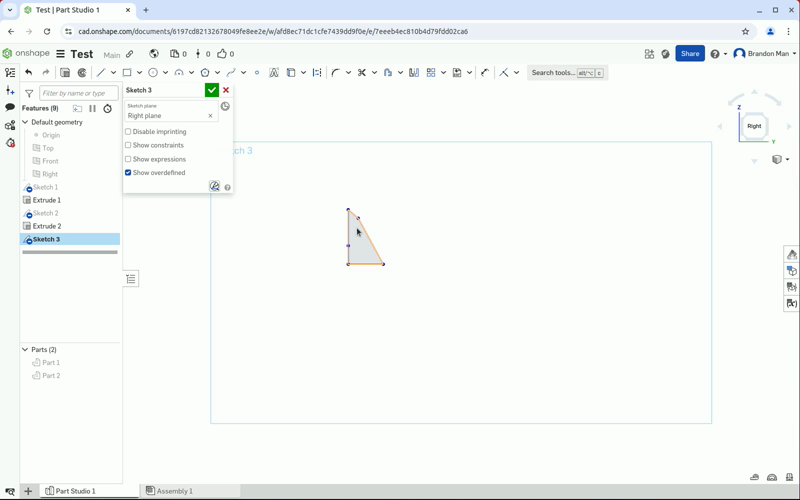
scroll(6)
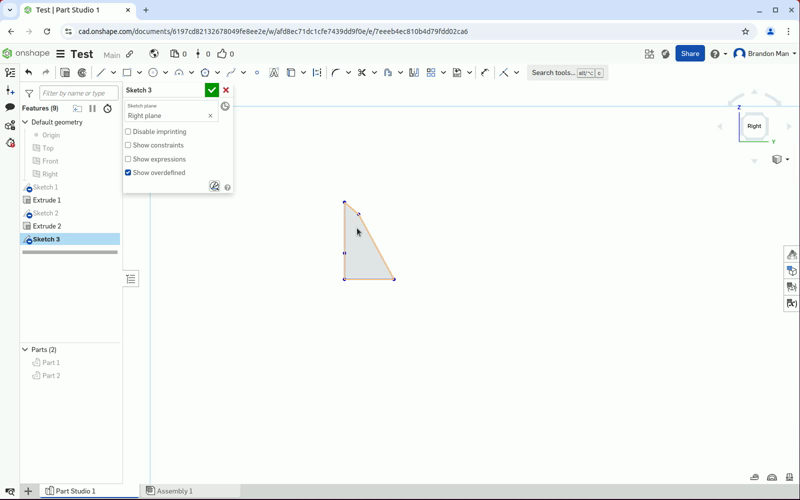
scroll(6)
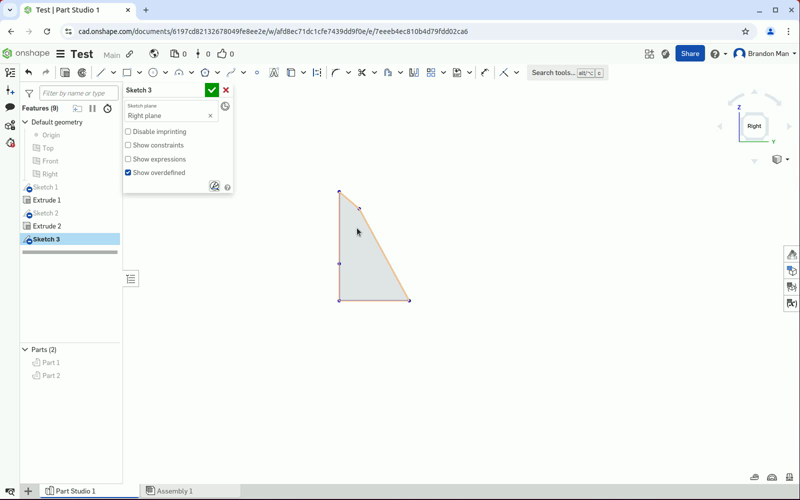
scroll(6)
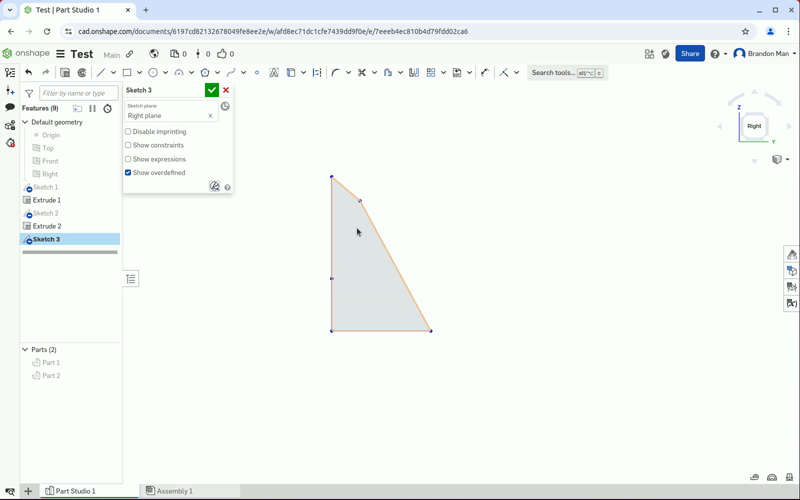
scroll(6)
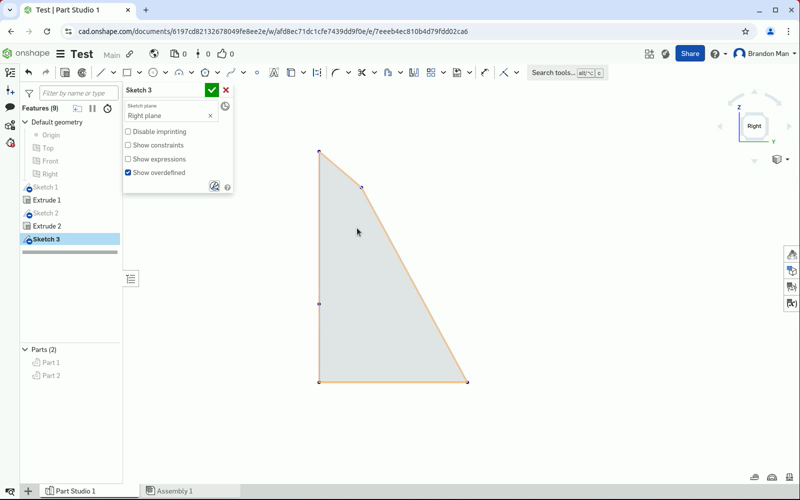
scroll(6)
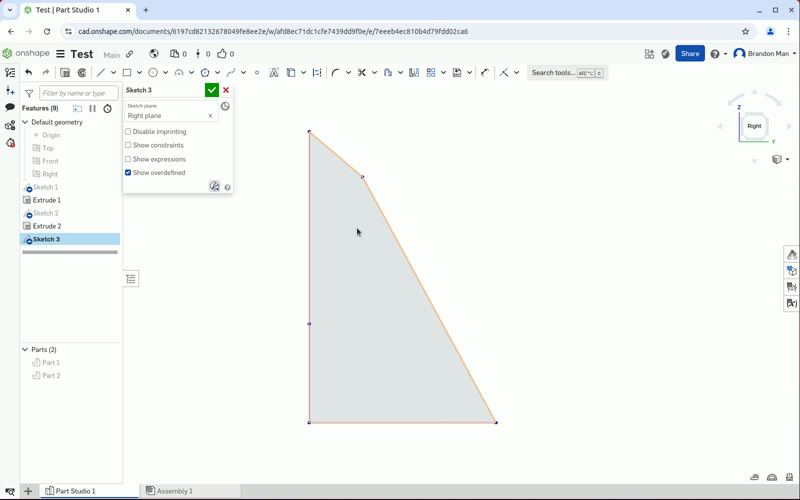
scroll(6)
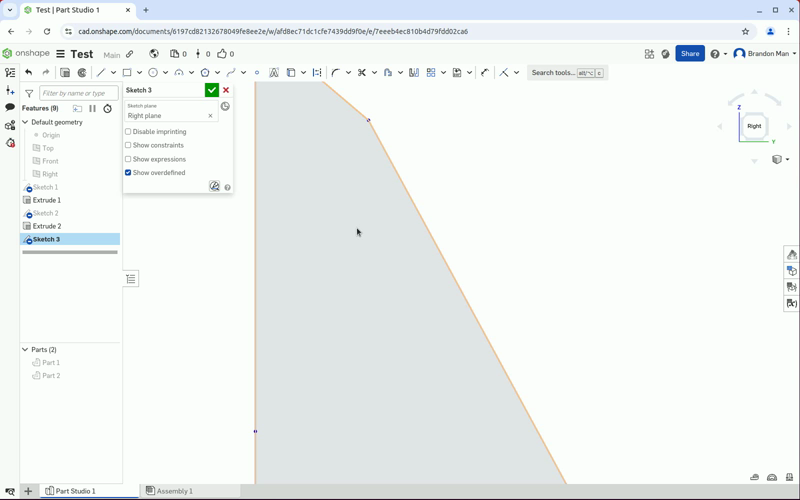
click(357, 227)
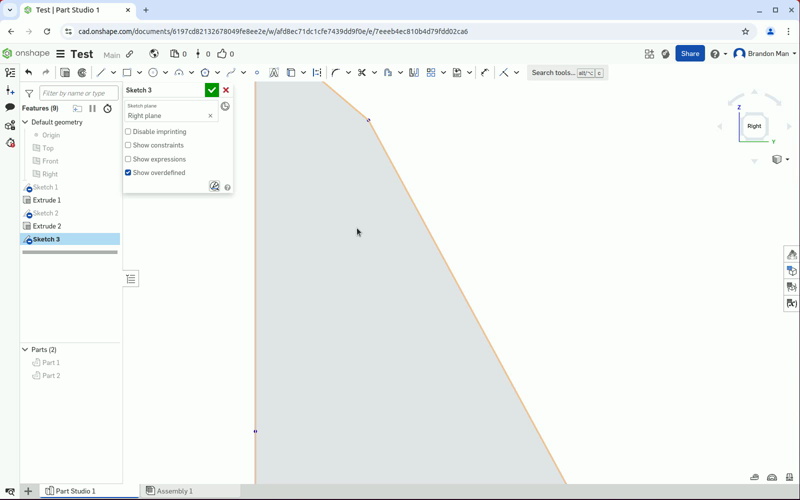
scroll(-6)
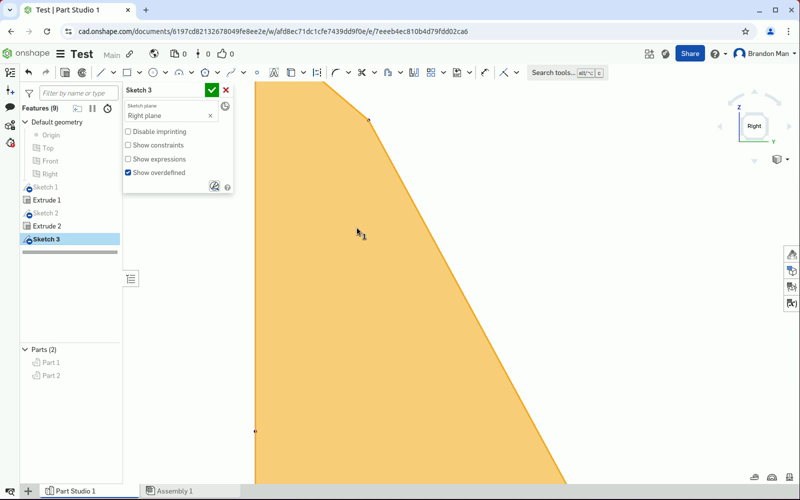
scroll(-6)
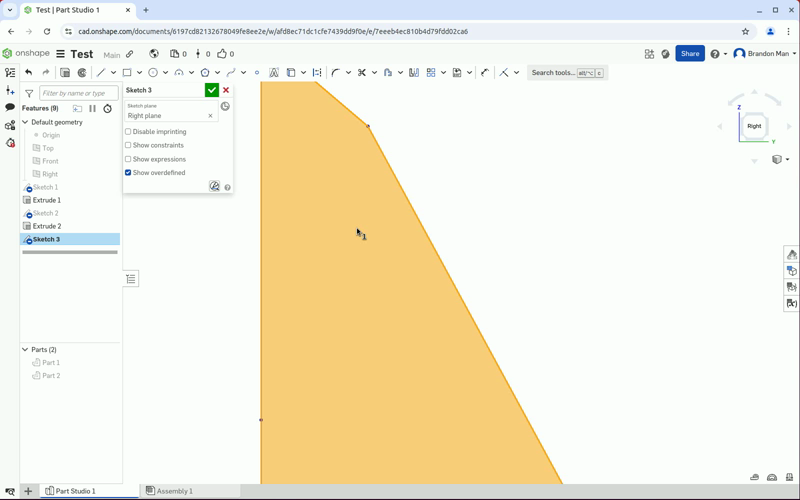
scroll(-6)
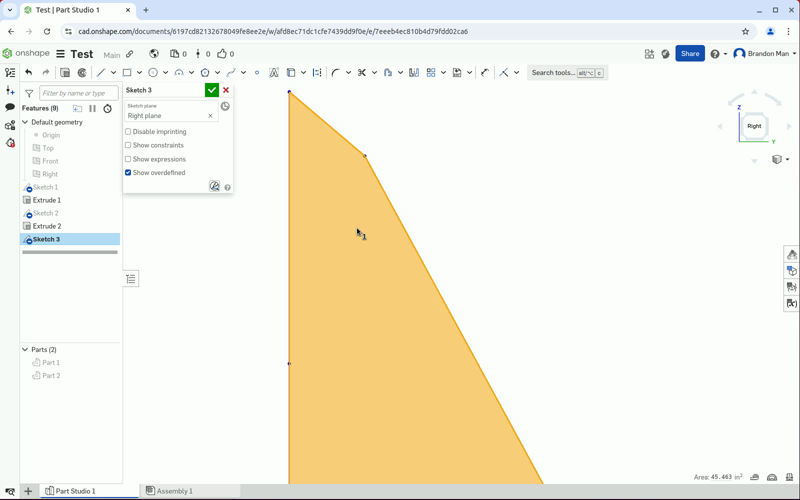
scroll(-6)
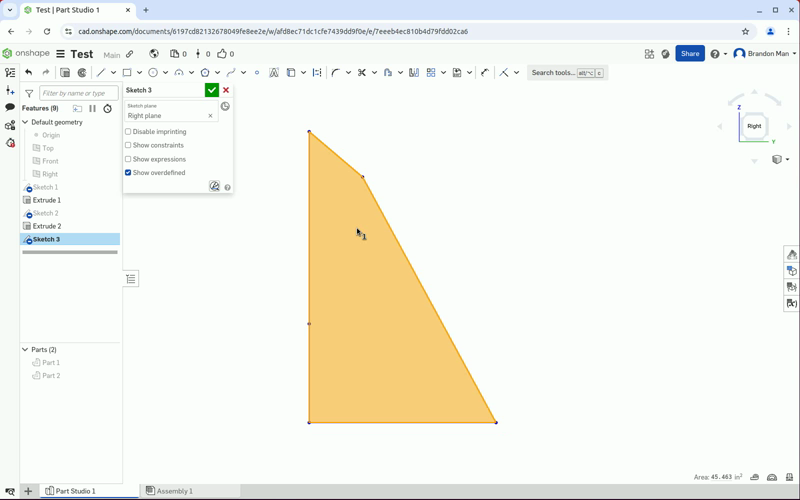
scroll(-6)
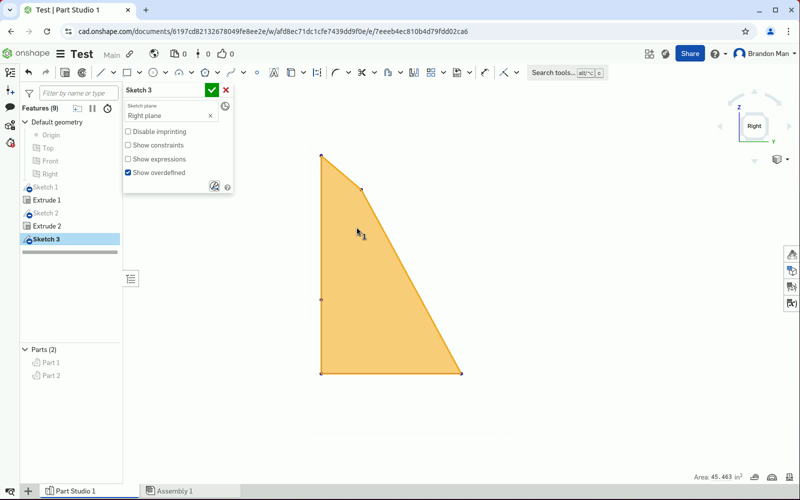
scroll(-6)
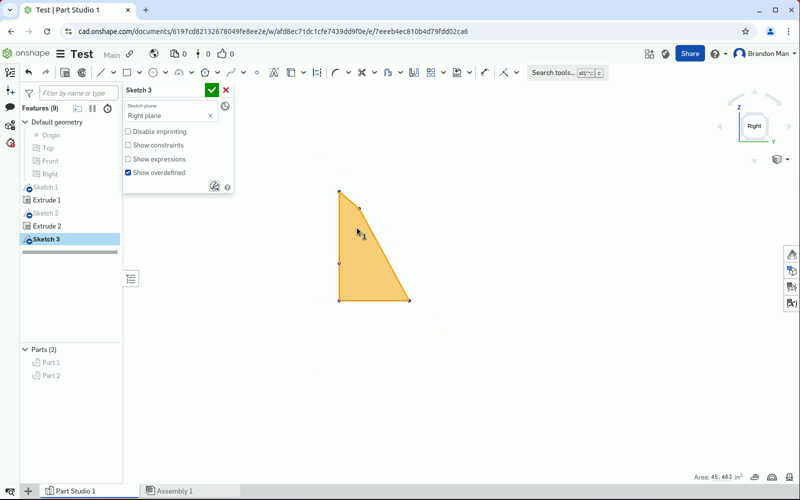
scroll(-6)
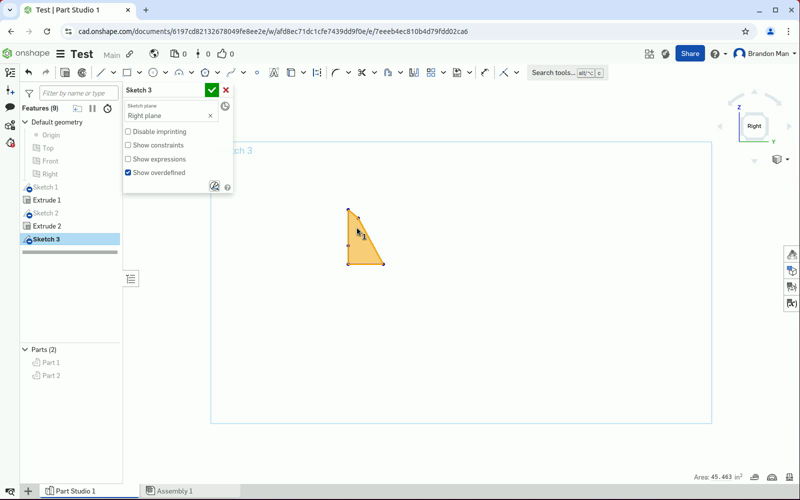
mouse_move(73, 352)
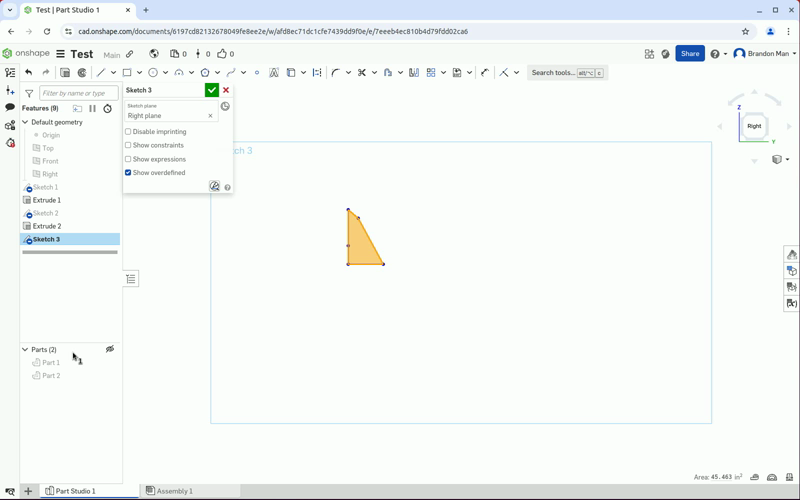
key(shift+y)
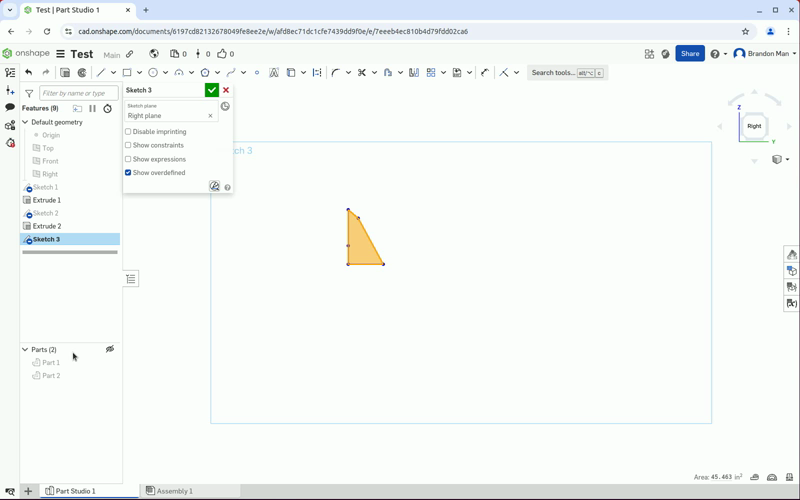
key(shift+e)
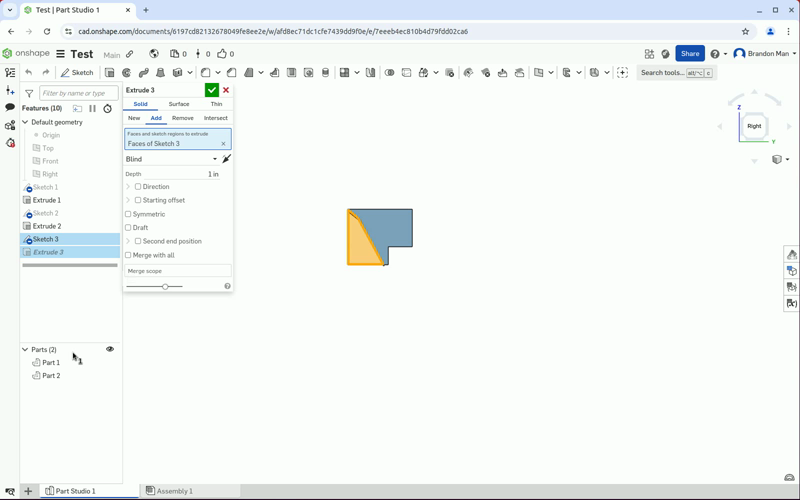
mouse_move(143, 106)
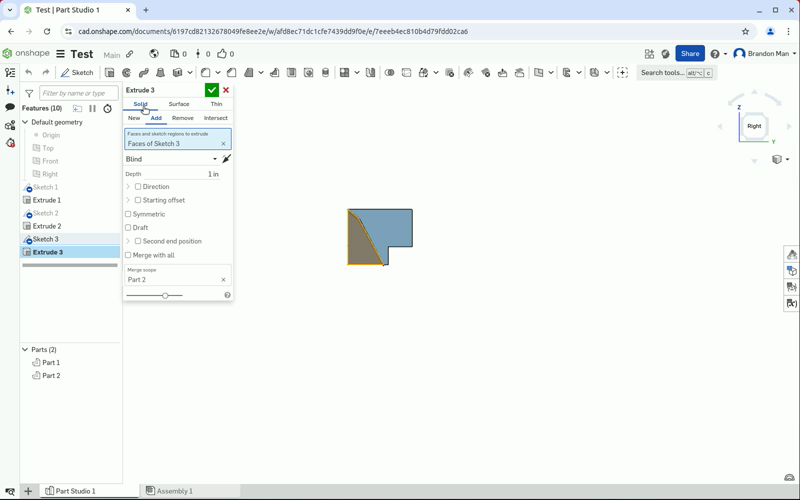
click(143, 106)
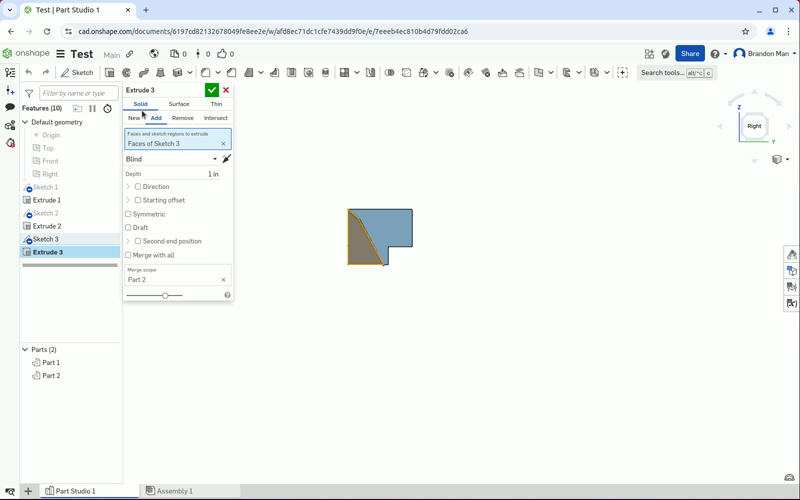
mouse_move(137, 120)
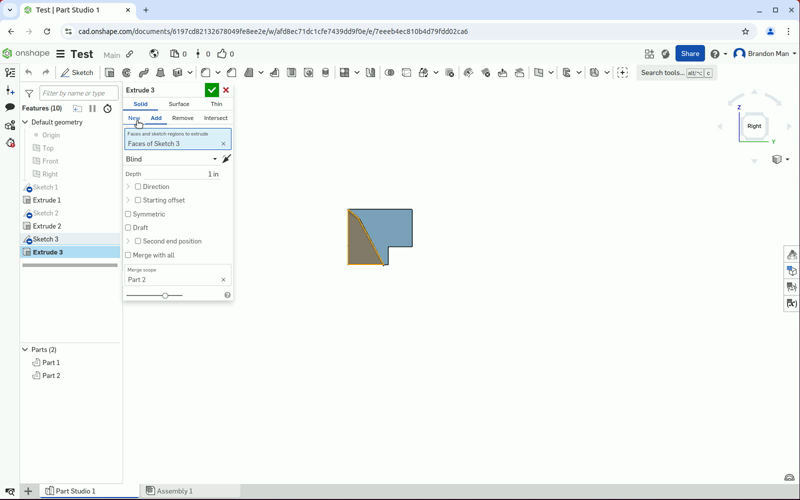
click(137, 120)
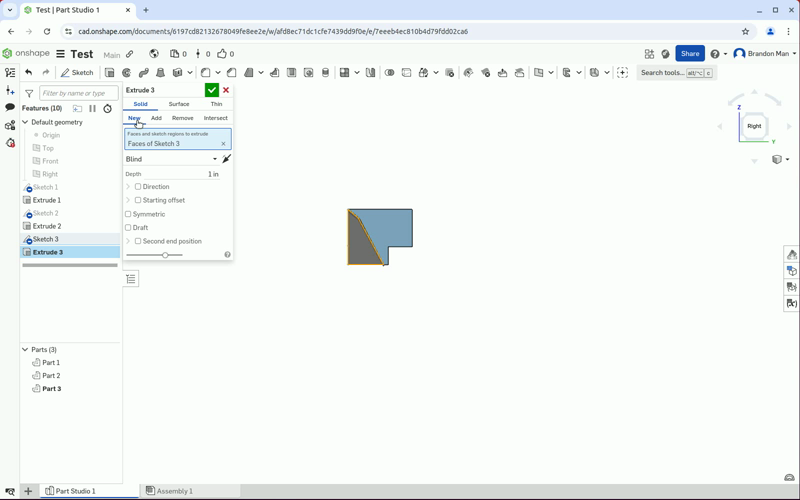
key(tab, 4)
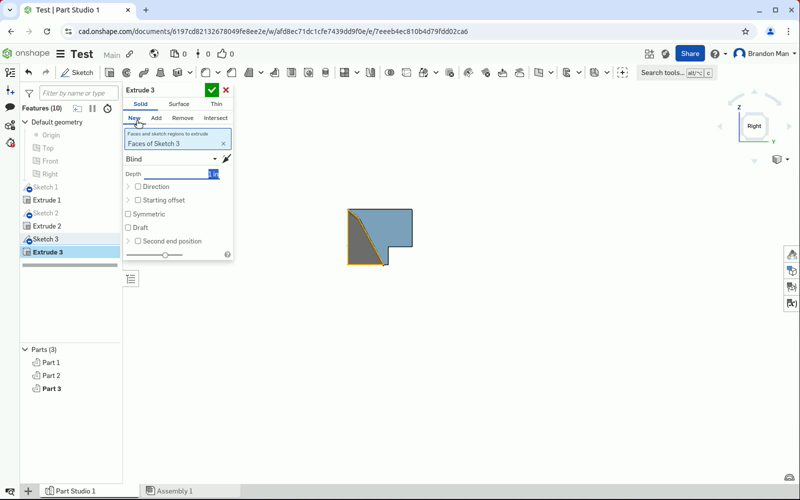
text(0.481)
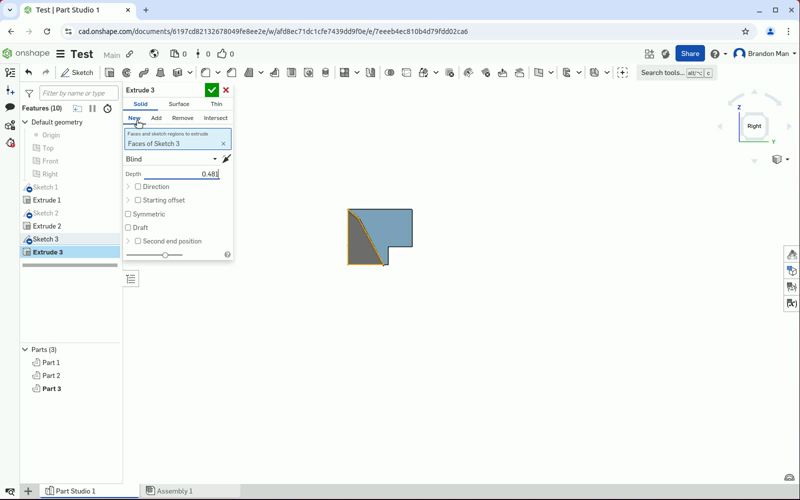
key(enter)
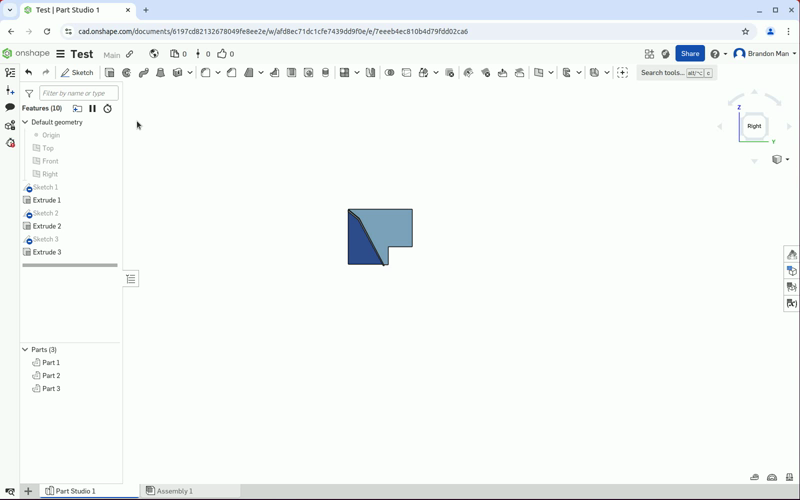
key(shift+h)
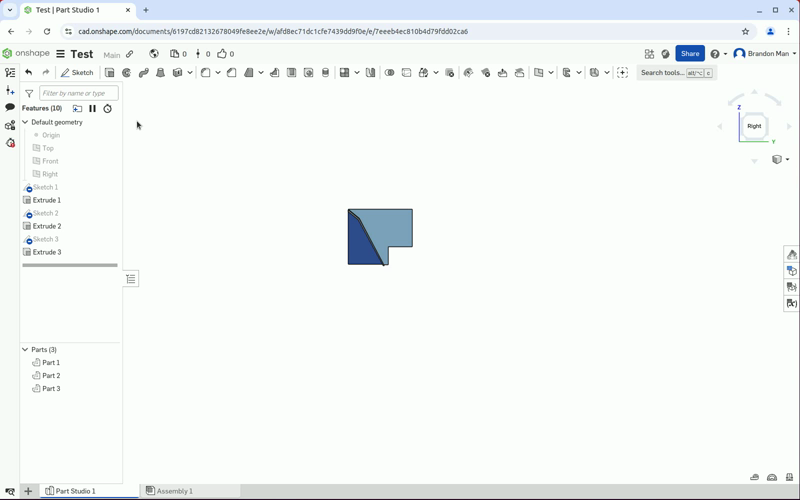
key(shift+h)
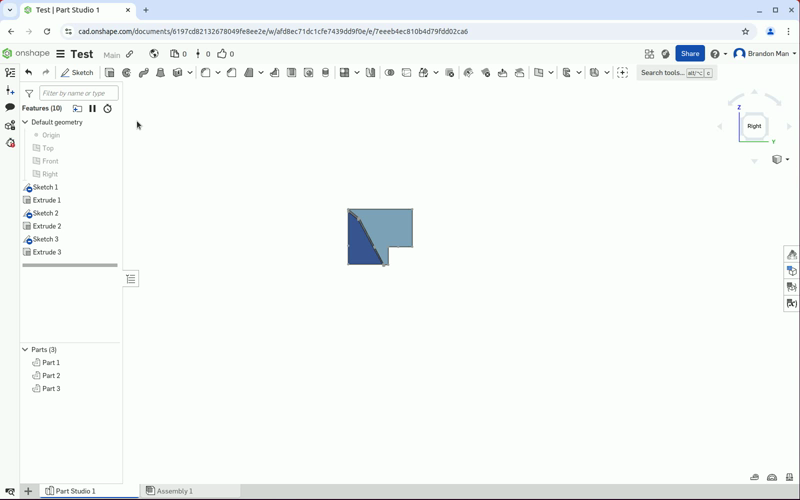
key(shift+7)
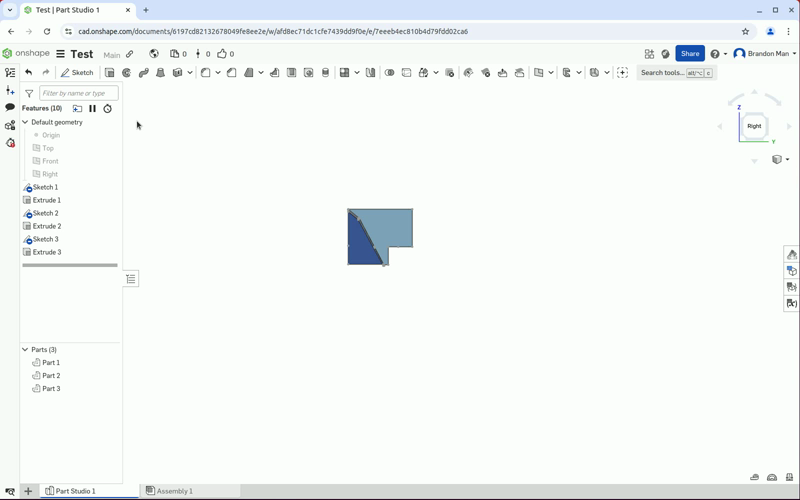
key(right, 2)
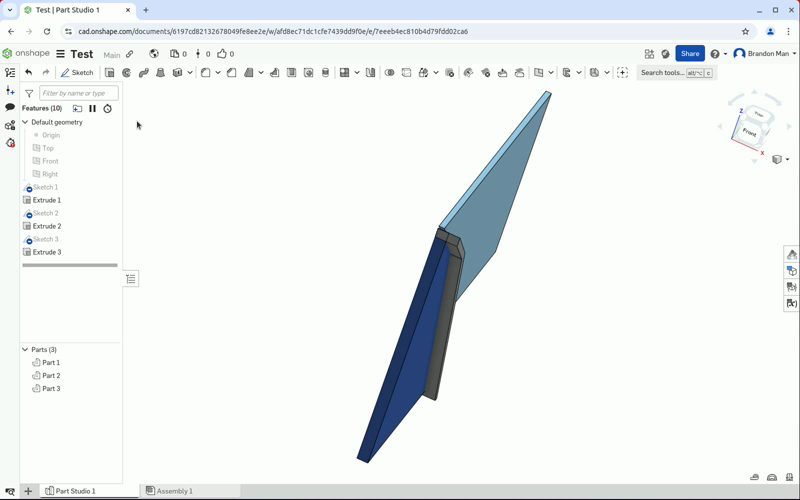
key(down, 2)
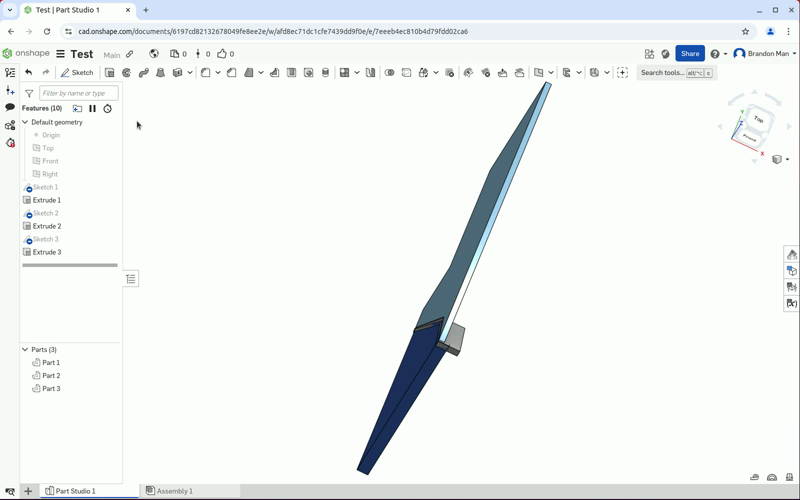
key(up, 2)
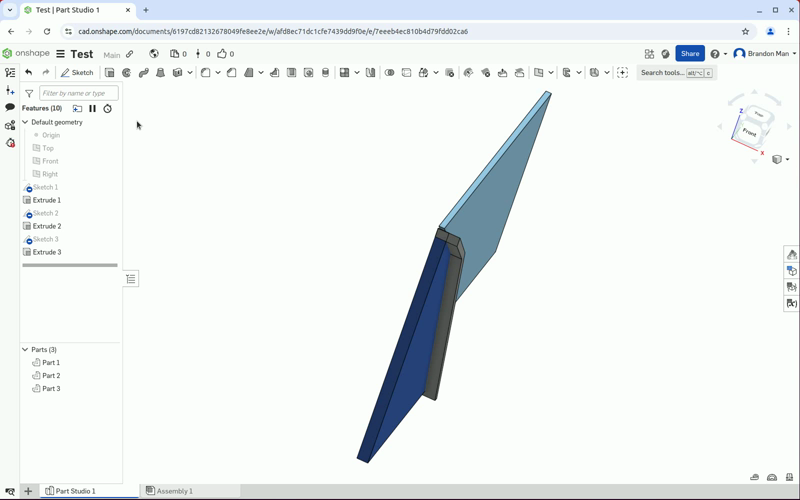
key(left, 2)
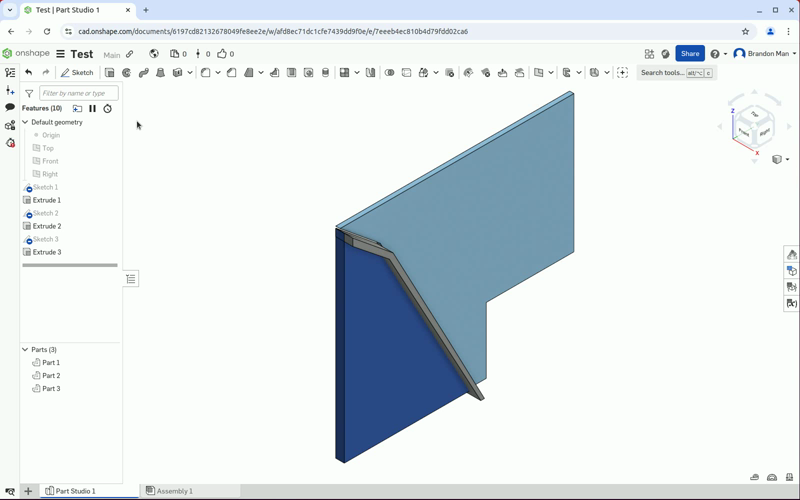
mouse_move(73, 189)
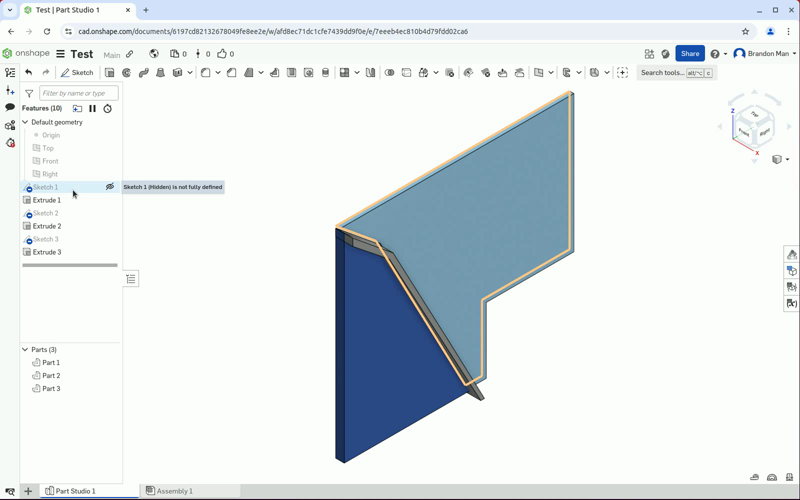
click(73, 189)